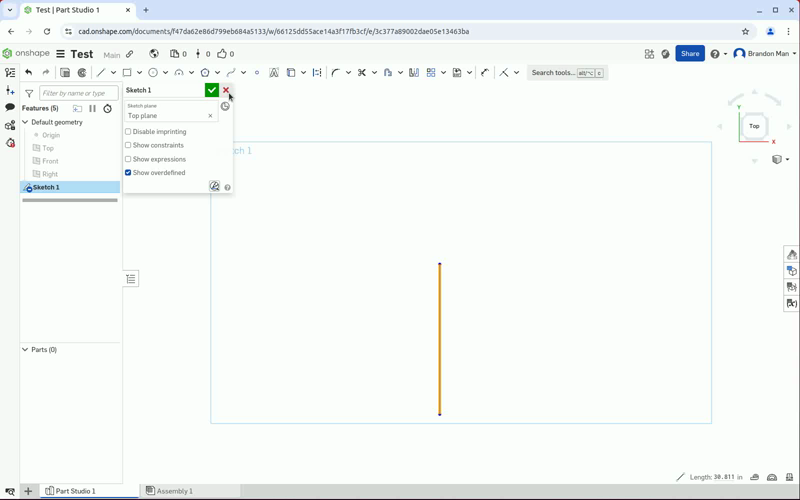
key(shift+h)
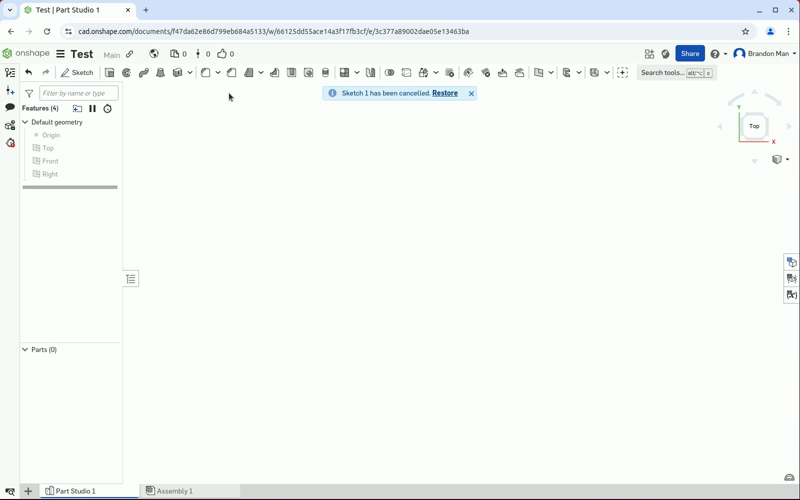
mouse_move(73, 352)
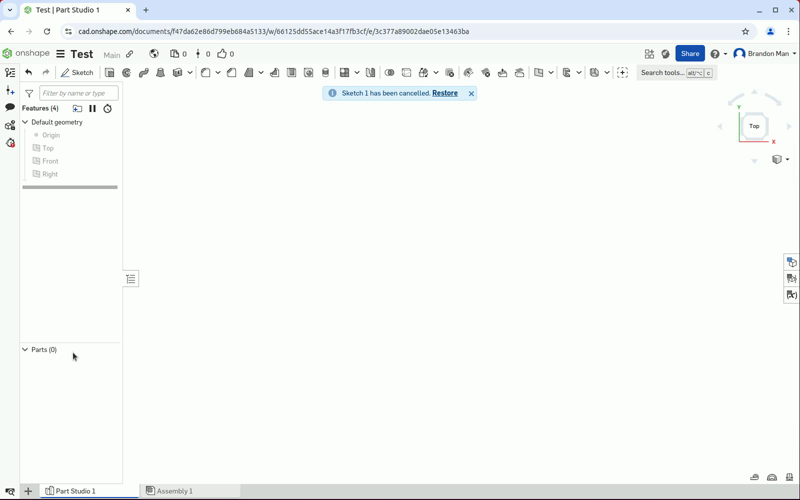
key(y)
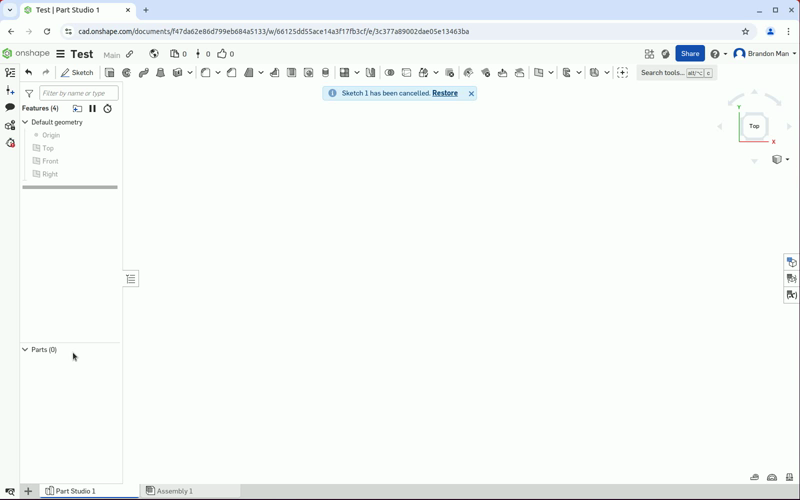
key(shift+p)
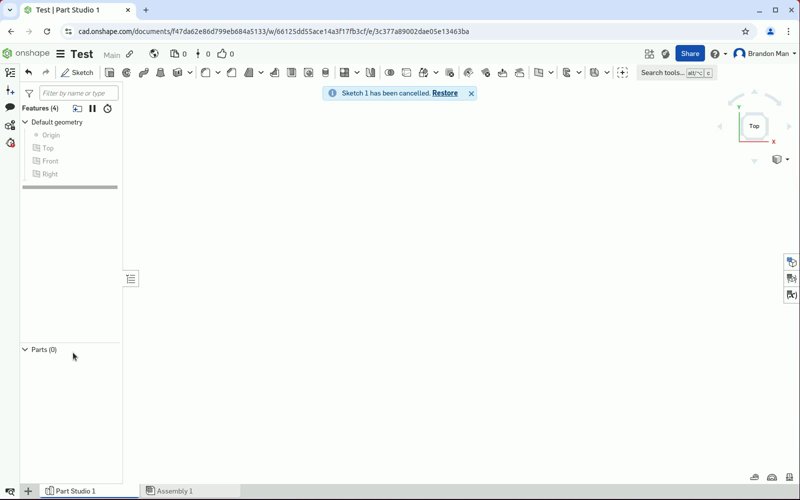
key(space)
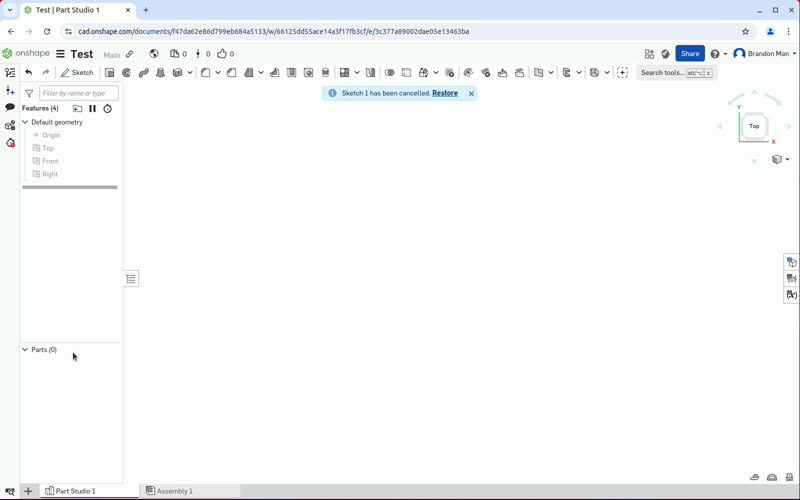
key_down(shift)
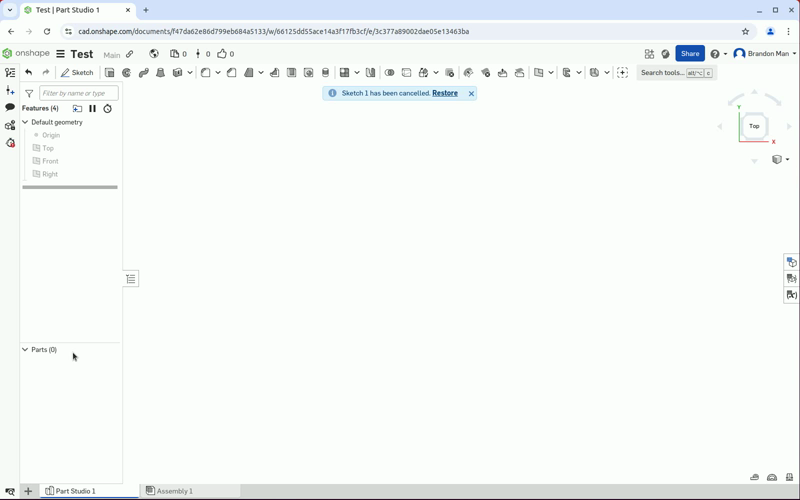
key(up)
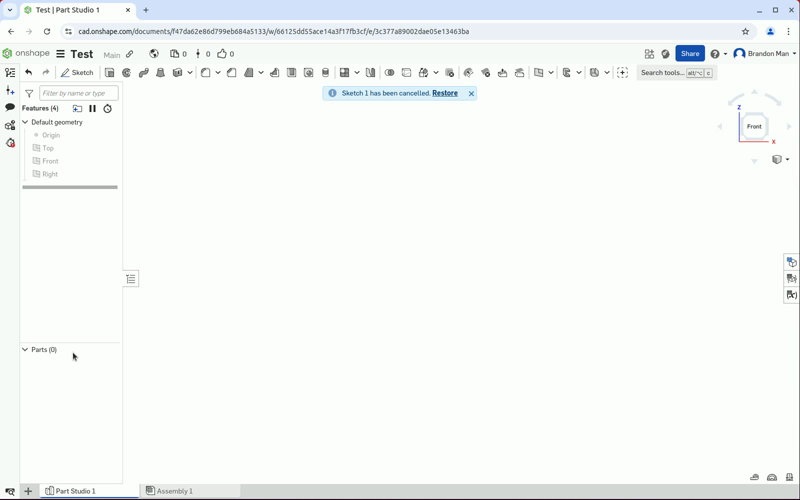
key_up(shift)
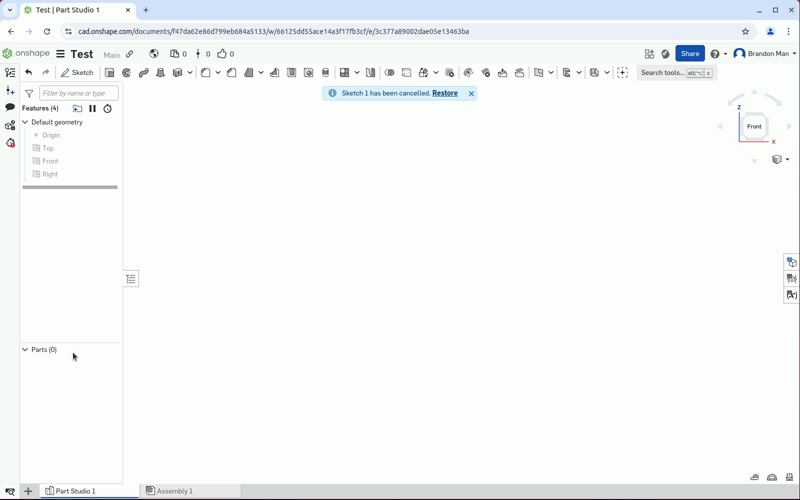
mouse_move(73, 352)
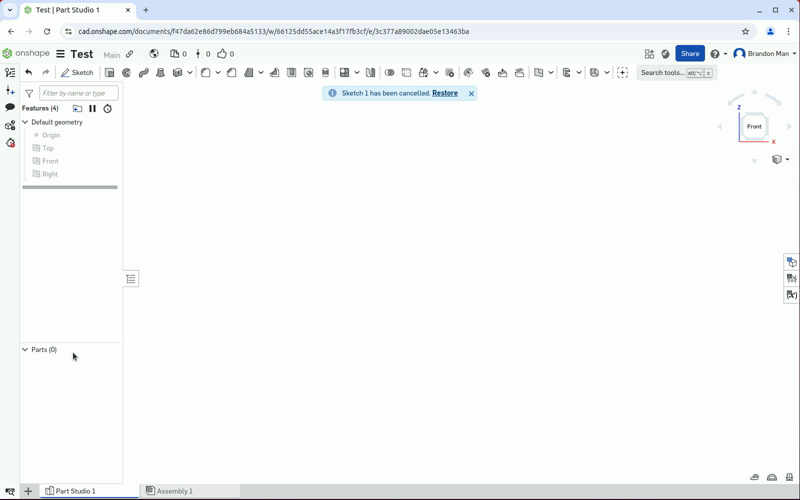
key(shift+y)
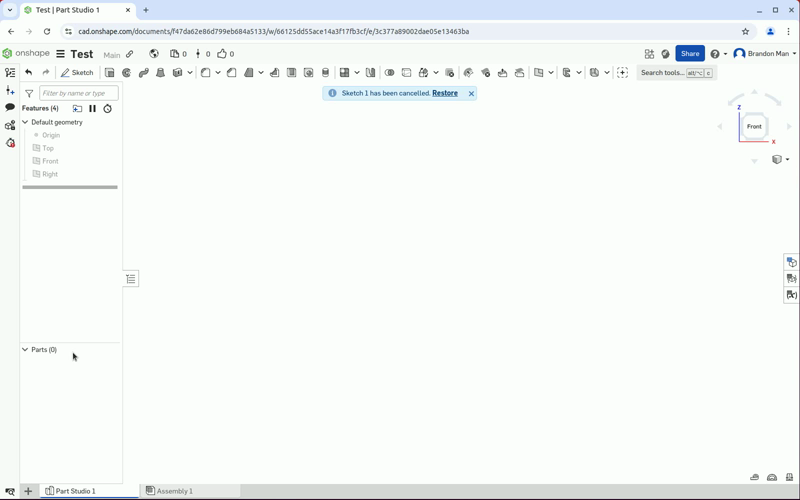
key(shift+s)
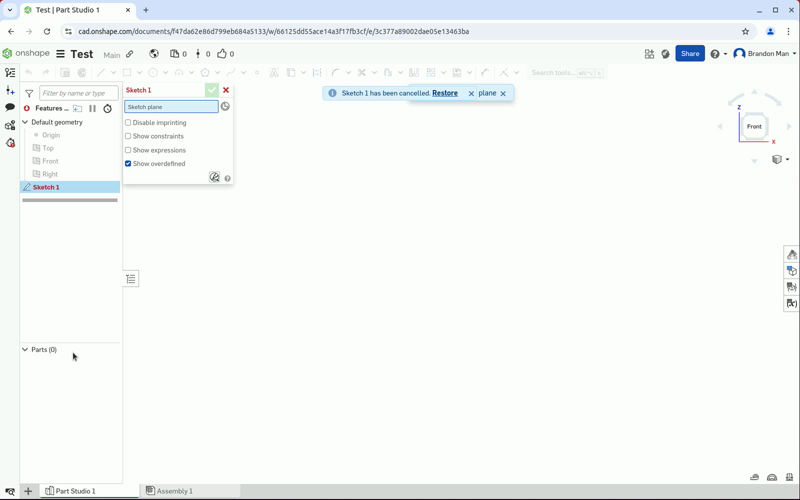
mouse_move(73, 163)
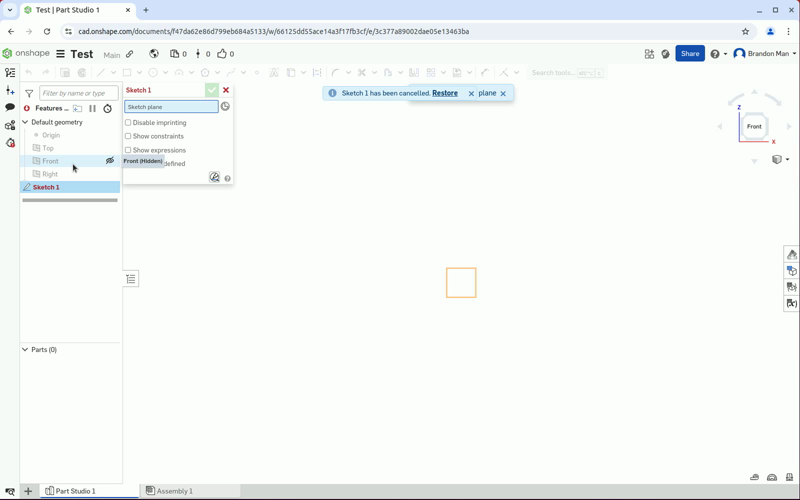
click(73, 163)
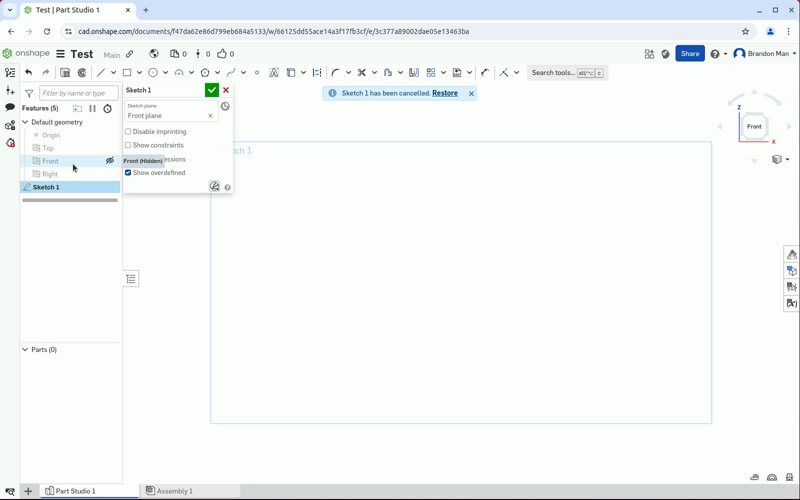
mouse_move(73, 352)
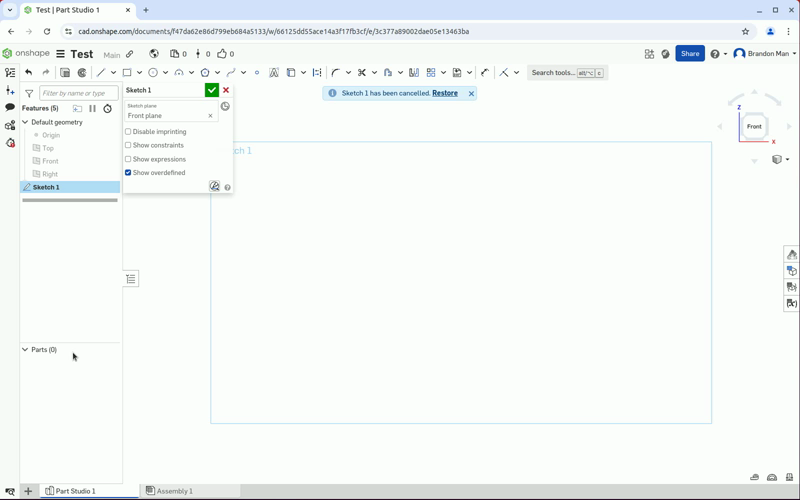
key(y)
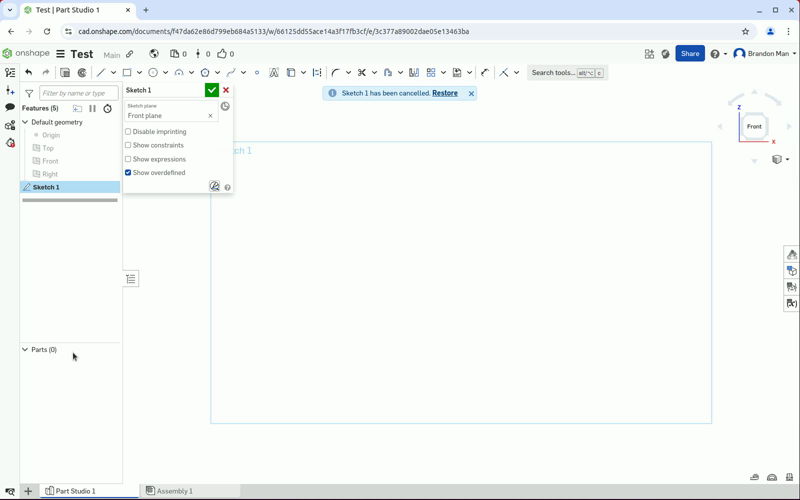
key(l)
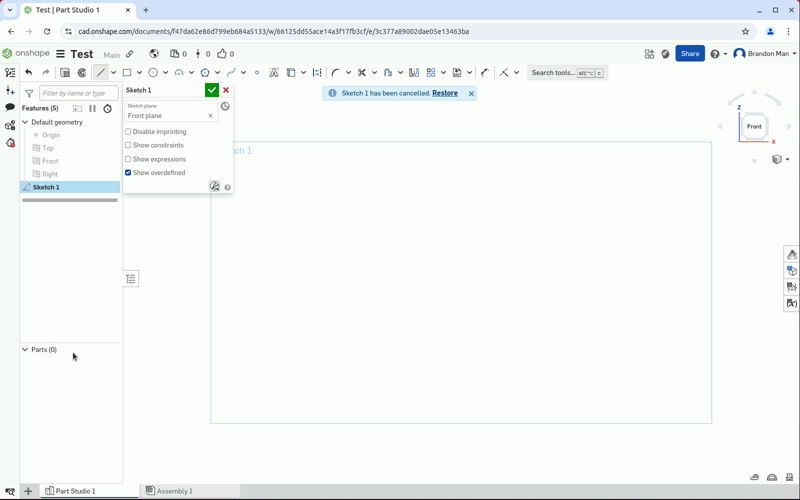
key_down(shift)
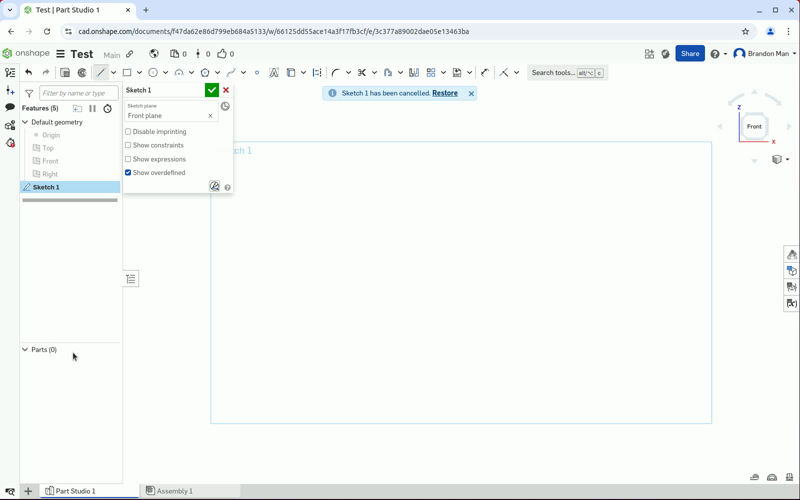
mouse_move(439, 305)
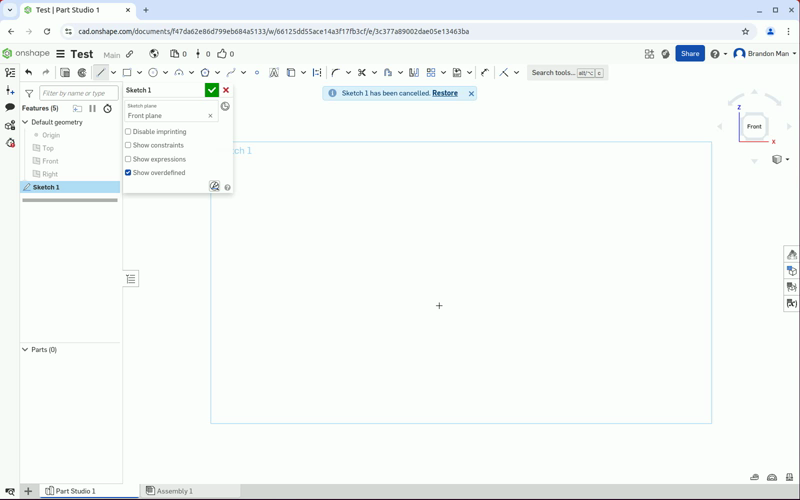
click(439, 305)
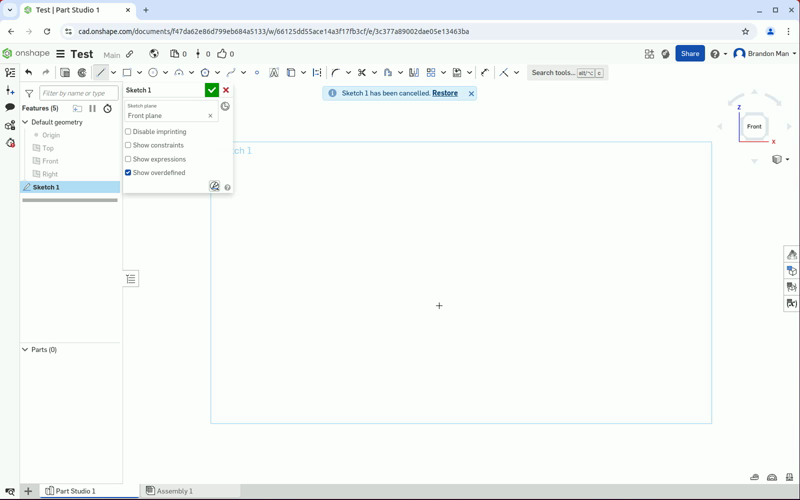
key_up(shift)
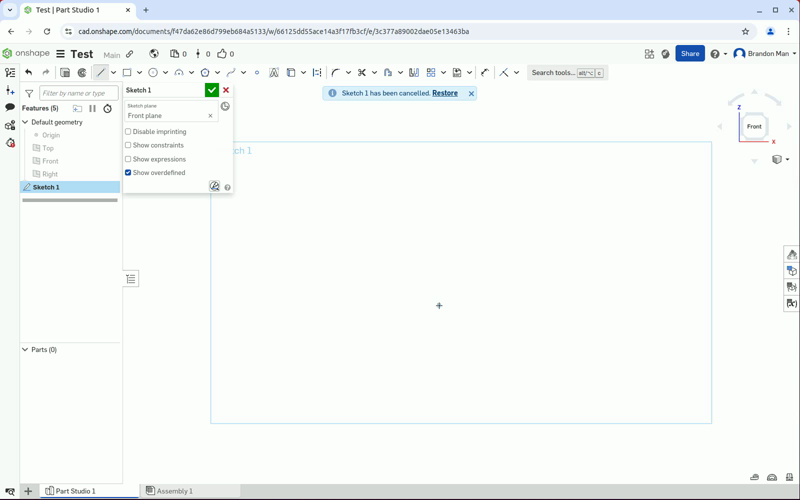
key_down(shift)
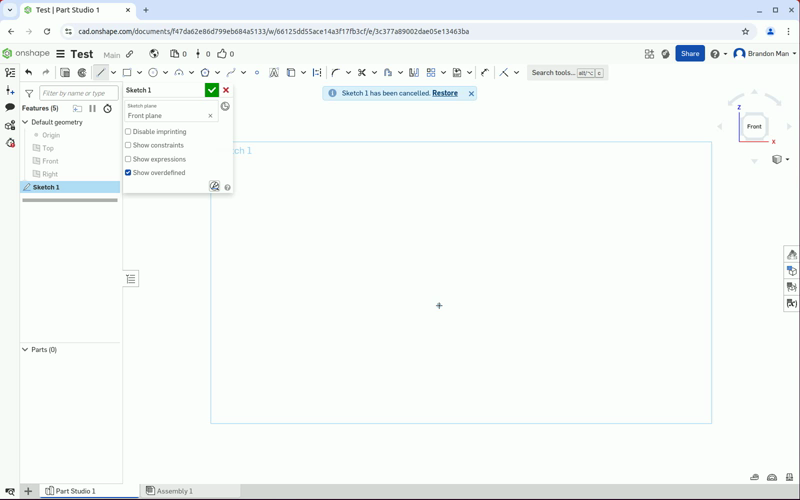
mouse_move(469, 305)
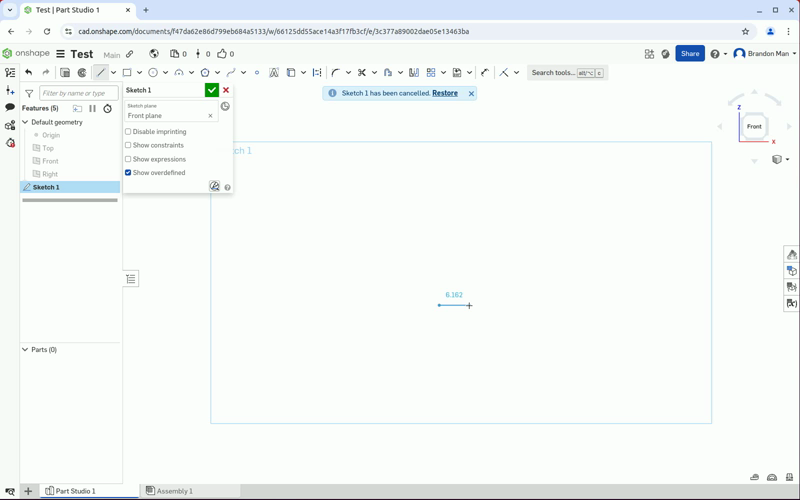
mouse_move(460, 305)
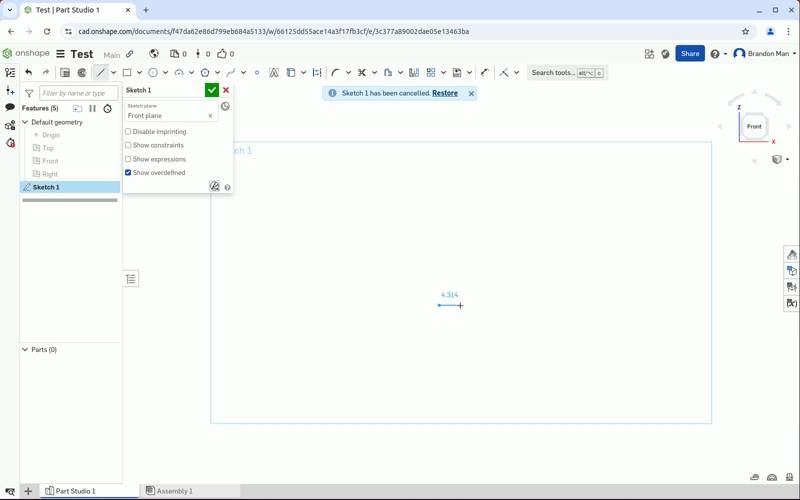
click(460, 305)
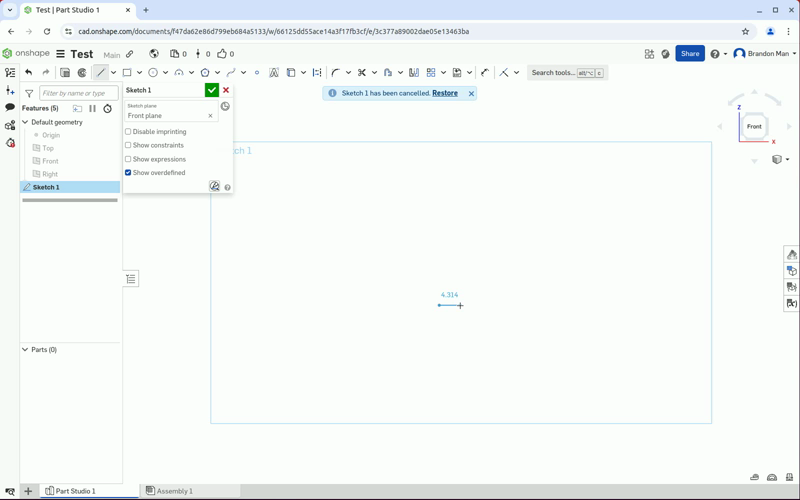
key_up(shift)
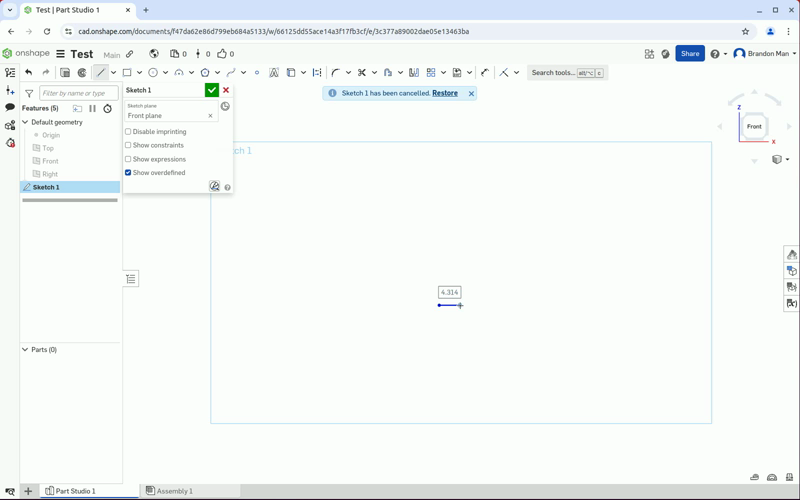
key_down(shift)
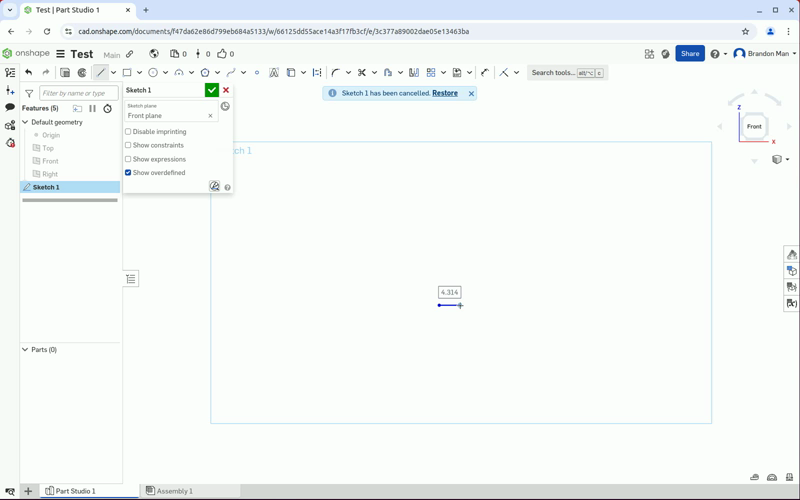
mouse_move(490, 305)
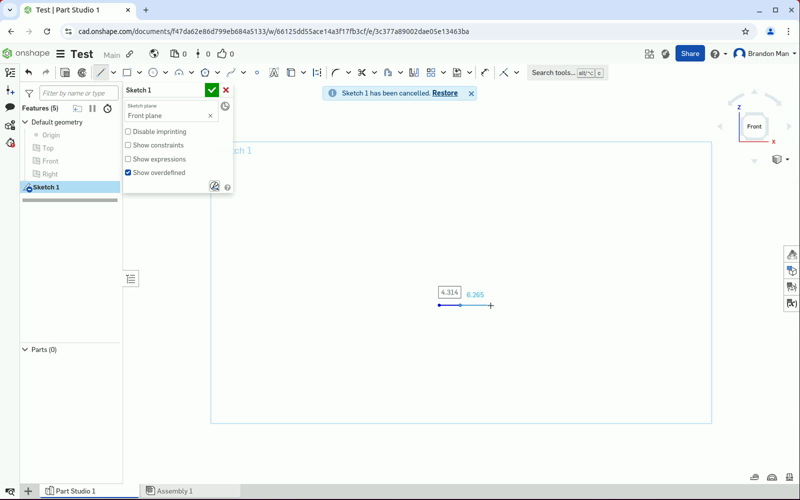
mouse_move(481, 305)
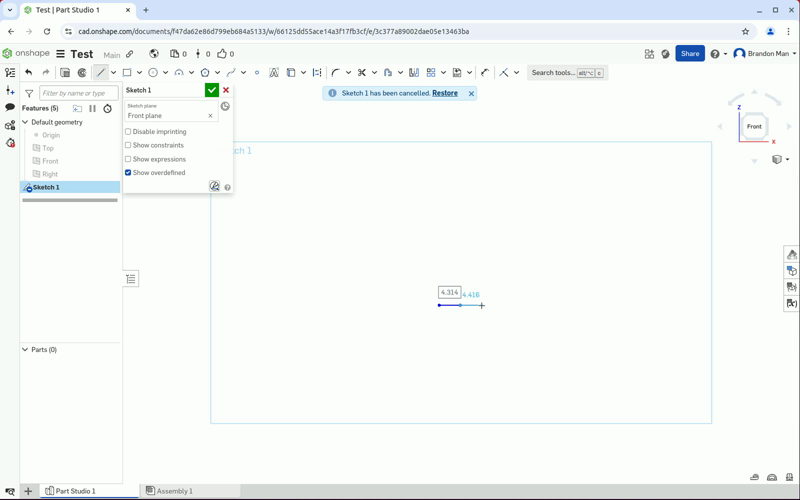
click(481, 305)
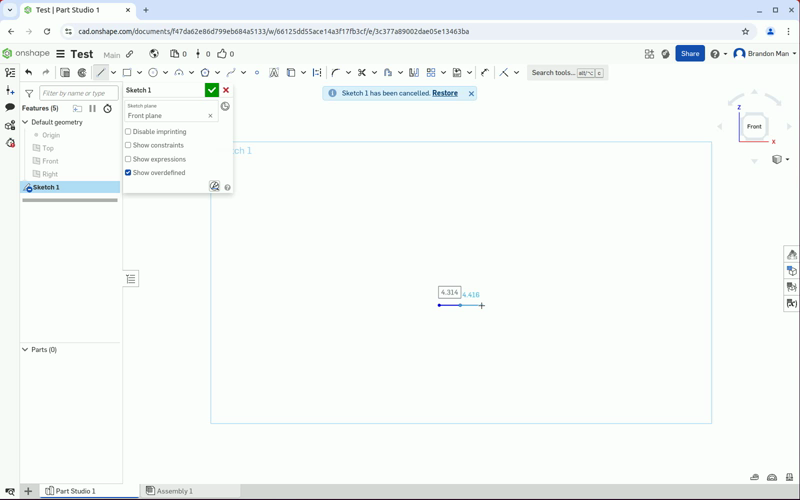
key_up(shift)
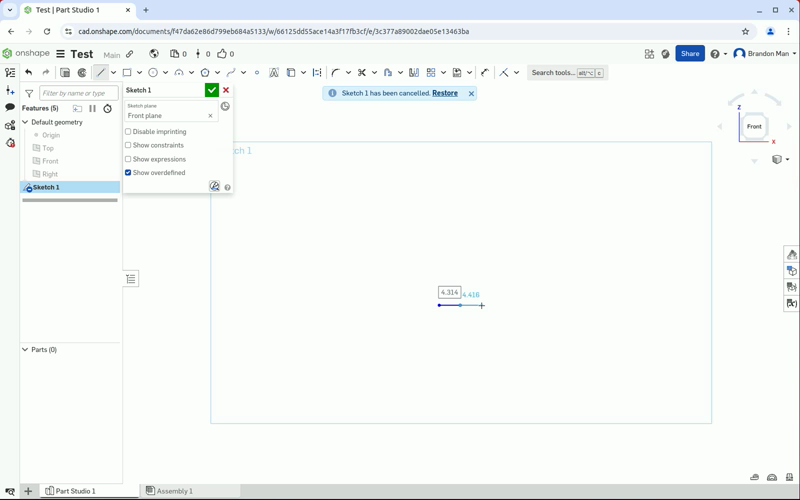
key_down(shift)
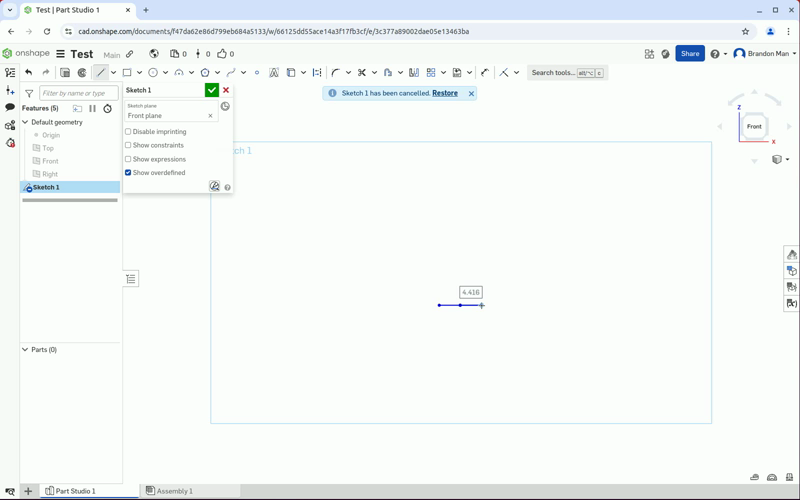
mouse_move(511, 305)
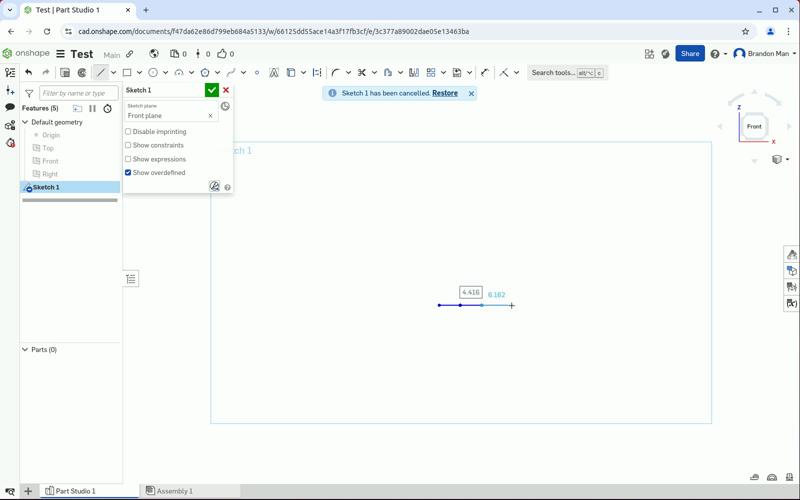
mouse_move(481, 252)
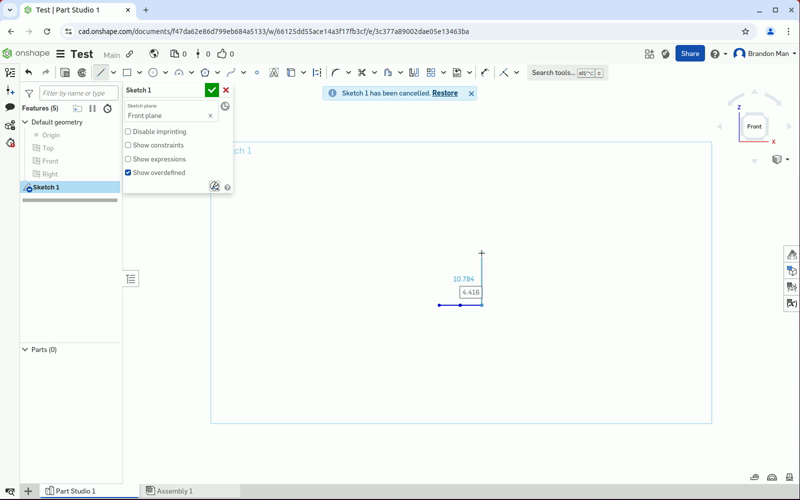
click(481, 252)
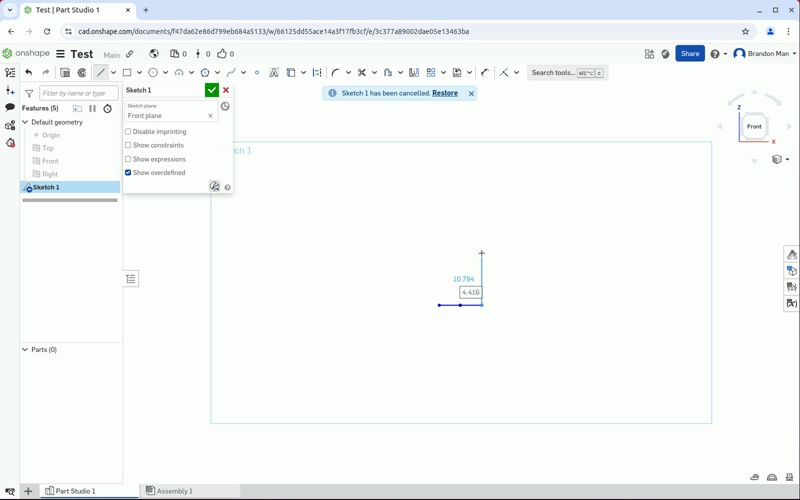
key_up(shift)
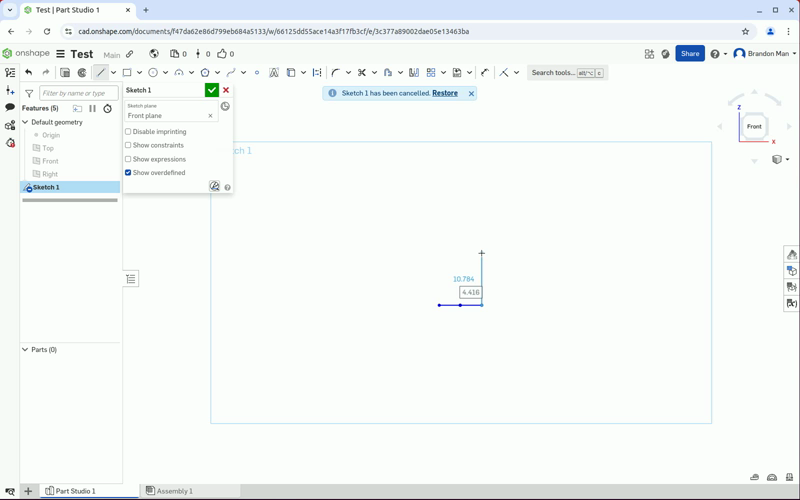
key_down(shift)
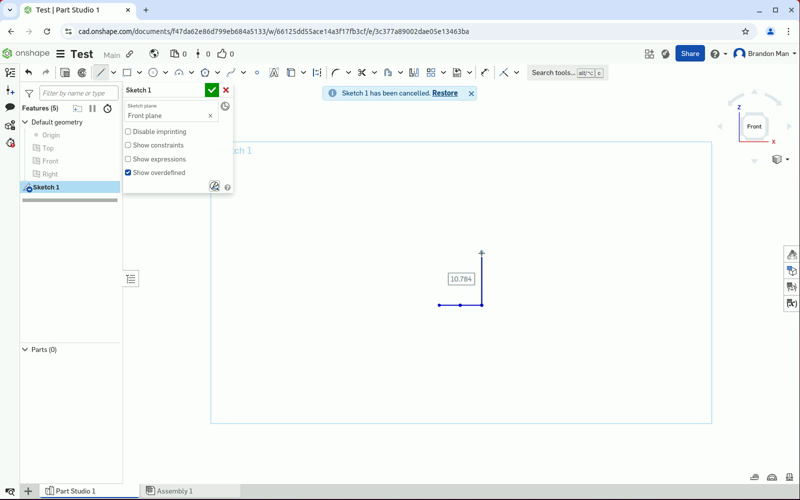
mouse_move(511, 252)
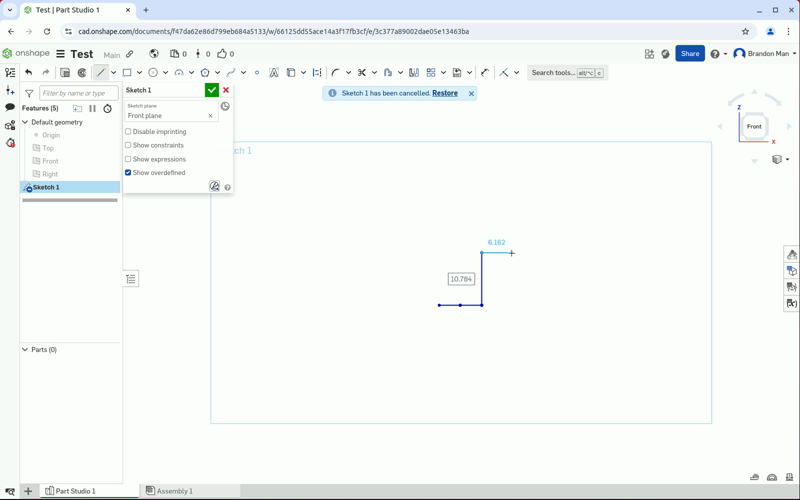
mouse_move(465, 252)
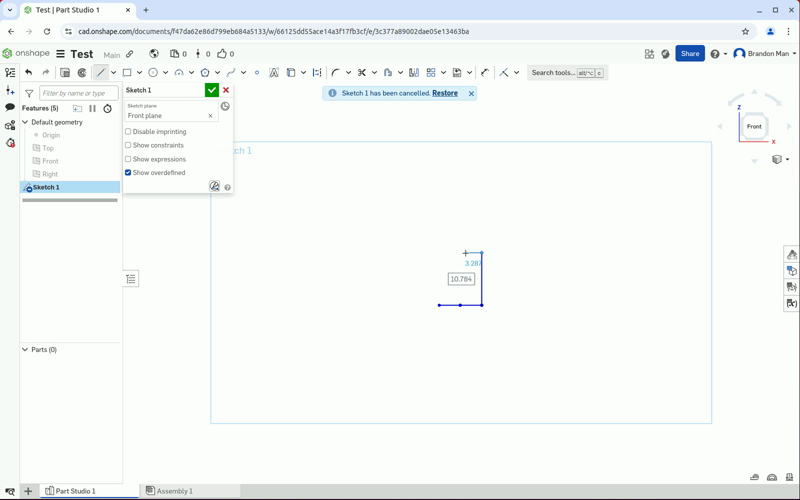
click(465, 252)
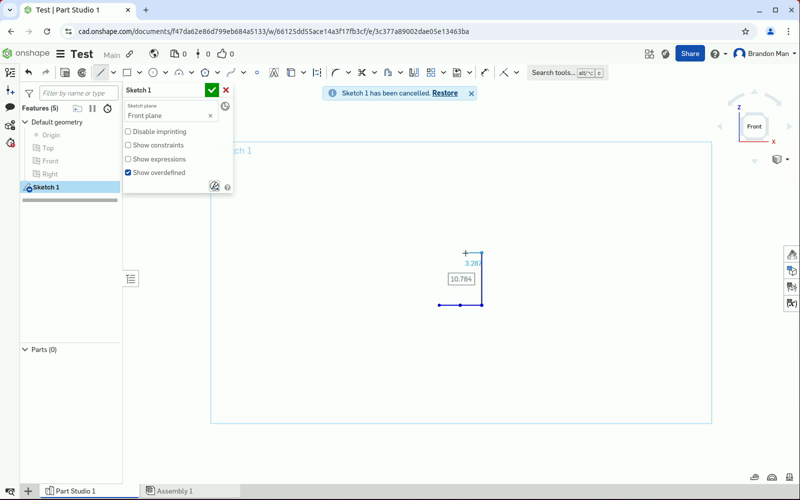
key_up(shift)
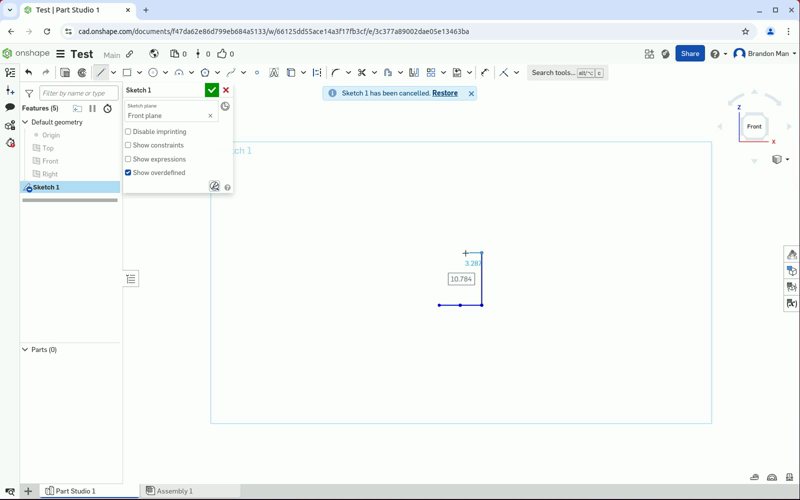
key_down(shift)
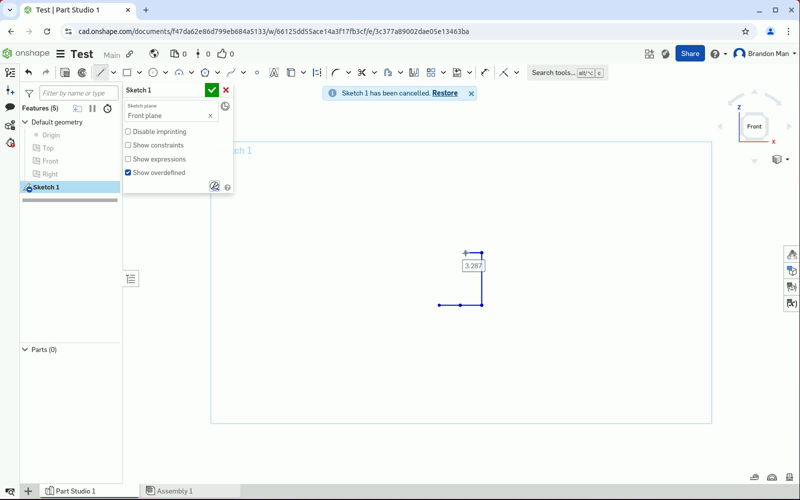
mouse_move(495, 252)
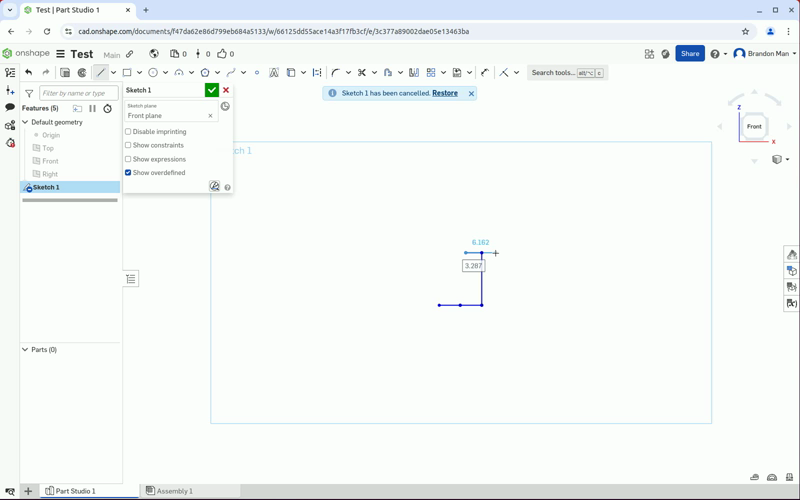
mouse_move(455, 252)
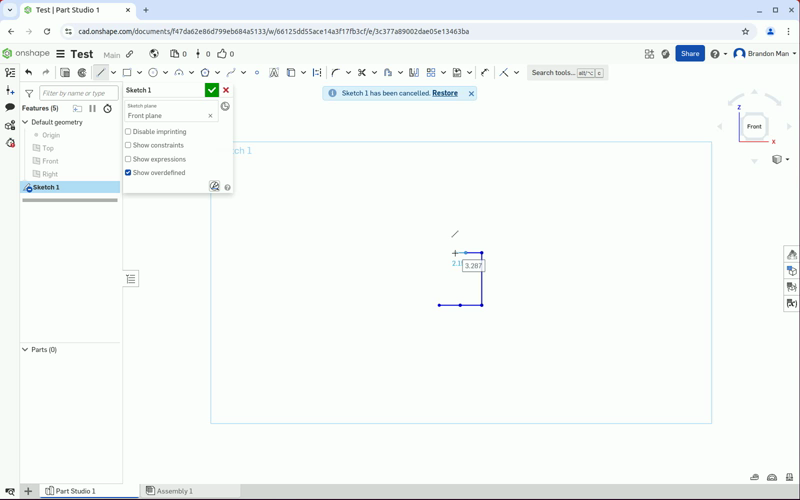
click(455, 252)
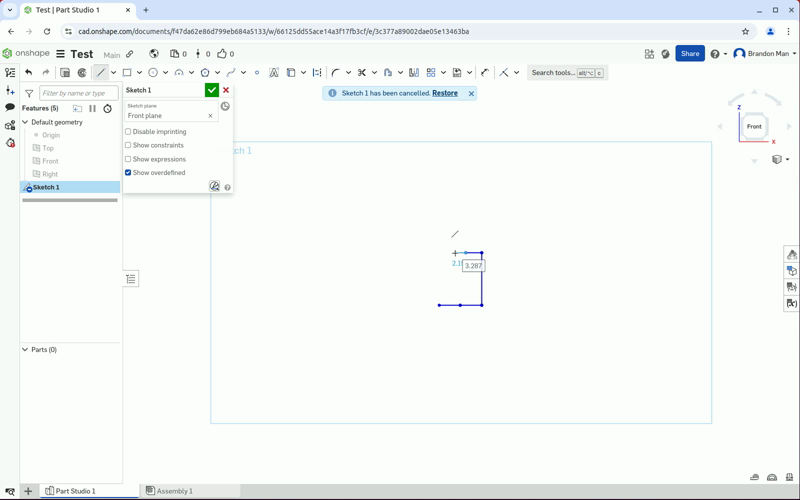
key_up(shift)
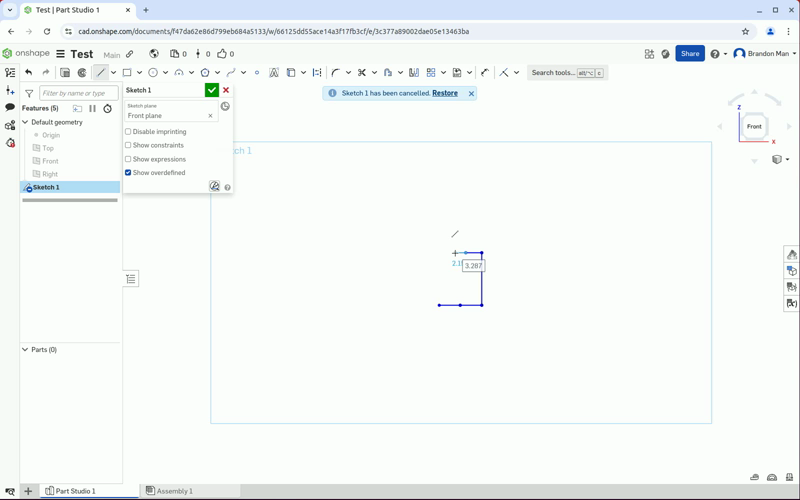
key_down(shift)
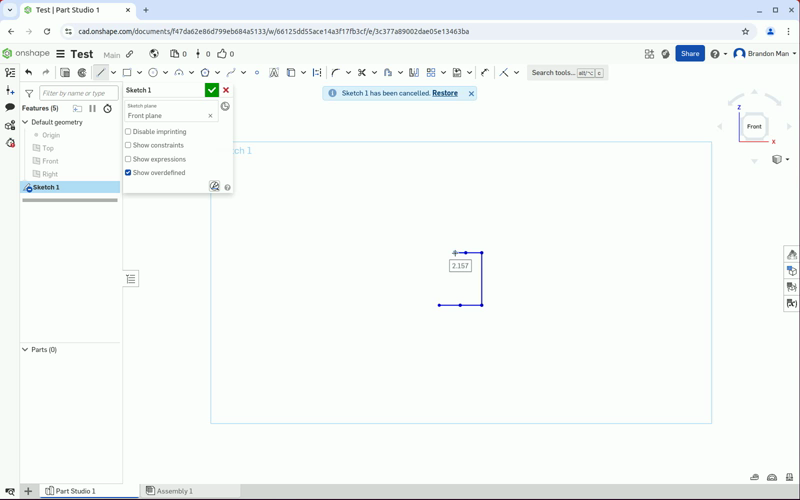
mouse_move(485, 252)
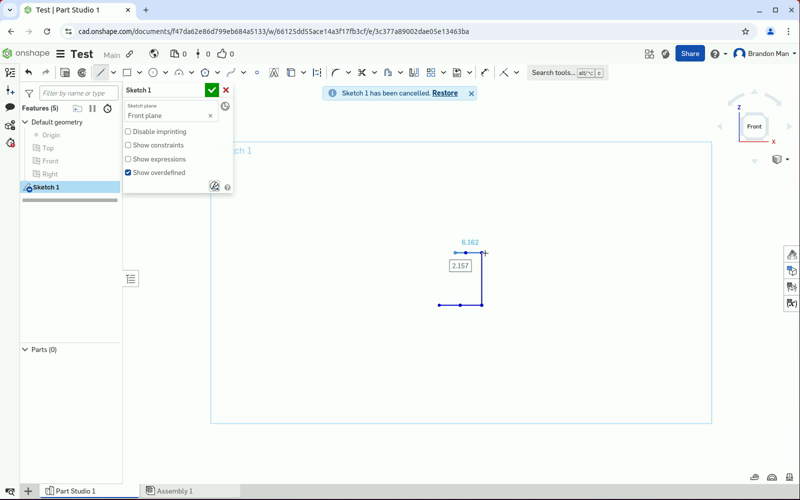
mouse_move(450, 252)
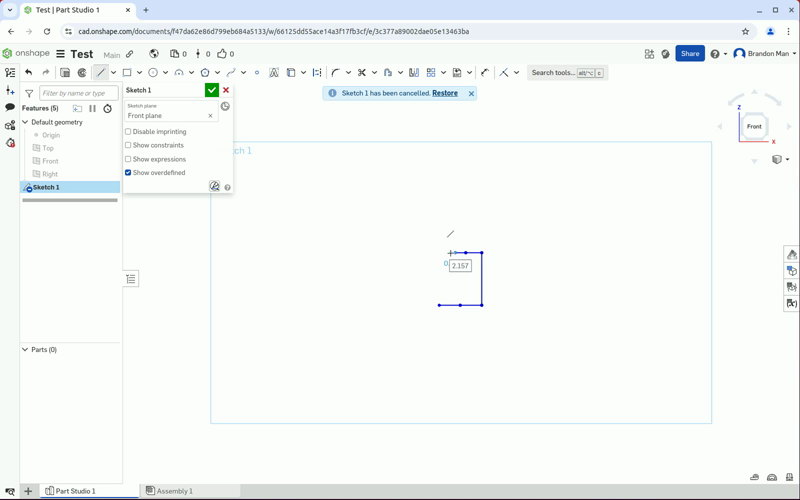
scroll(6)
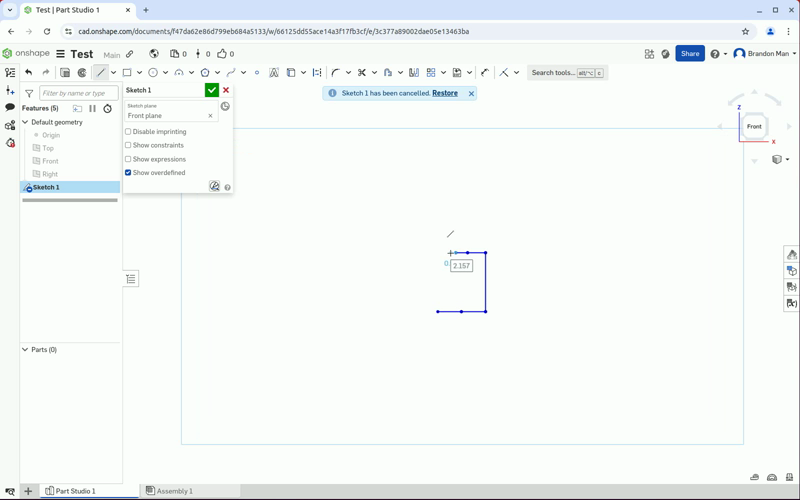
scroll(6)
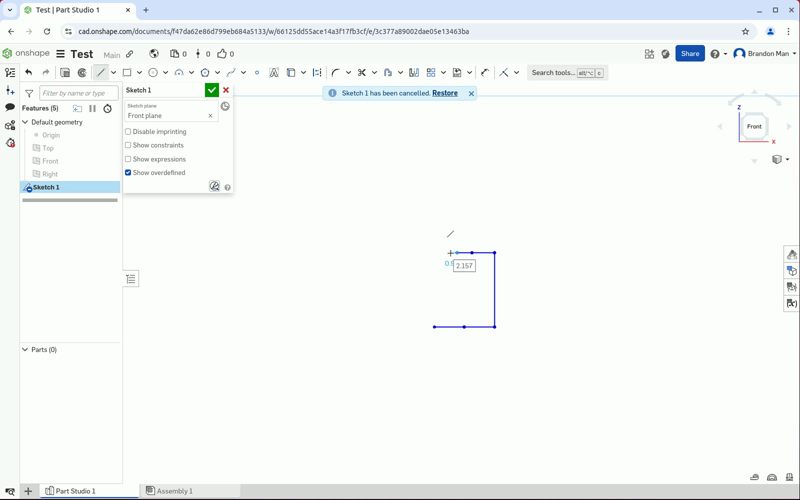
scroll(6)
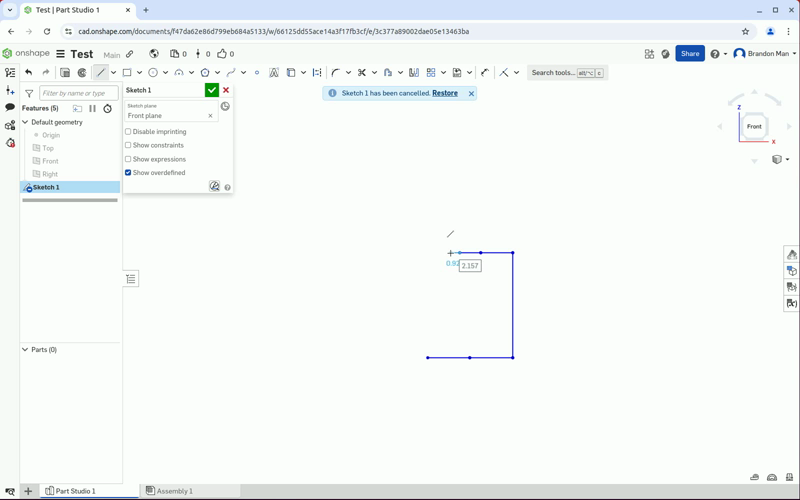
scroll(6)
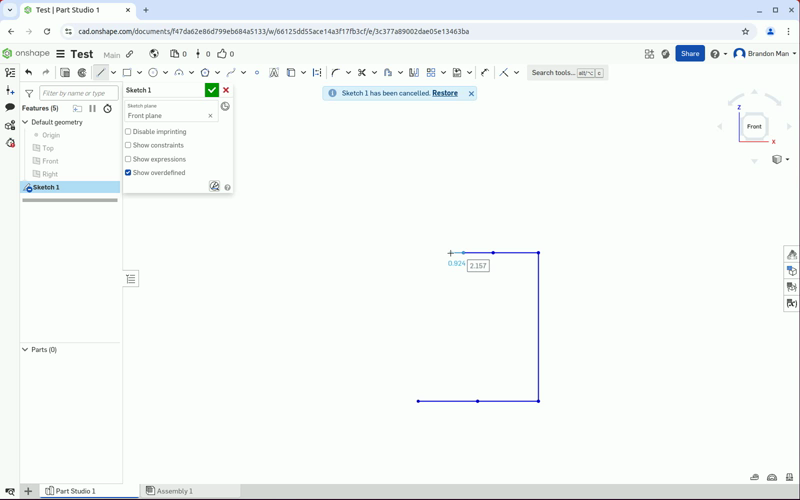
scroll(6)
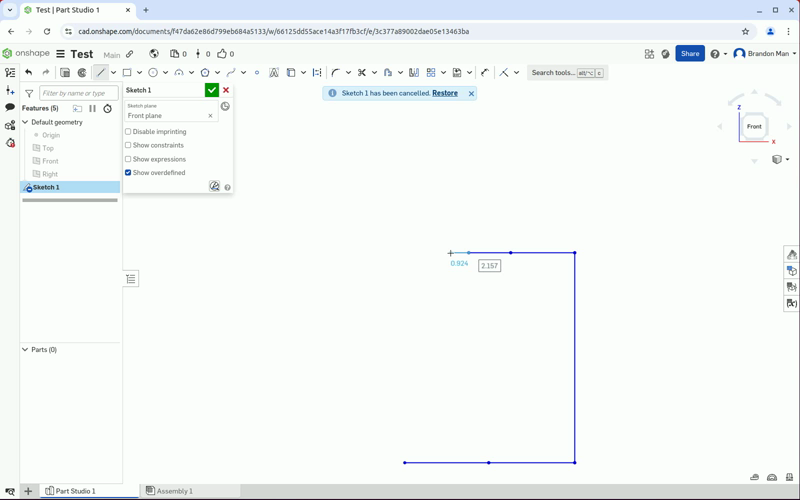
scroll(6)
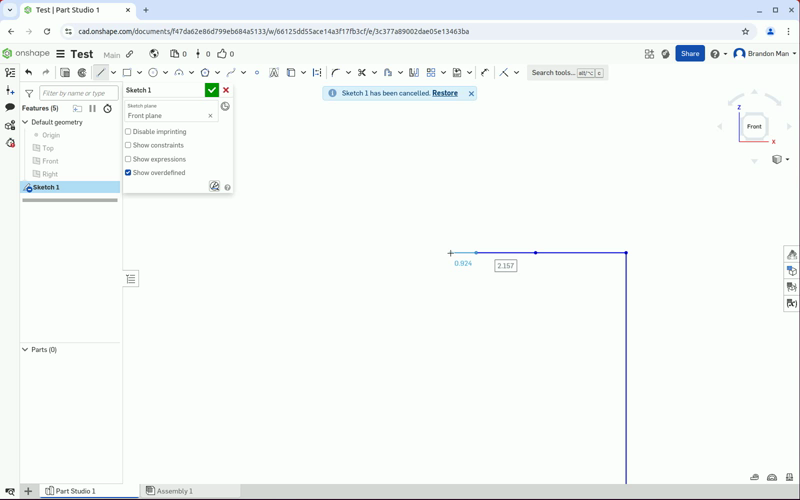
scroll(6)
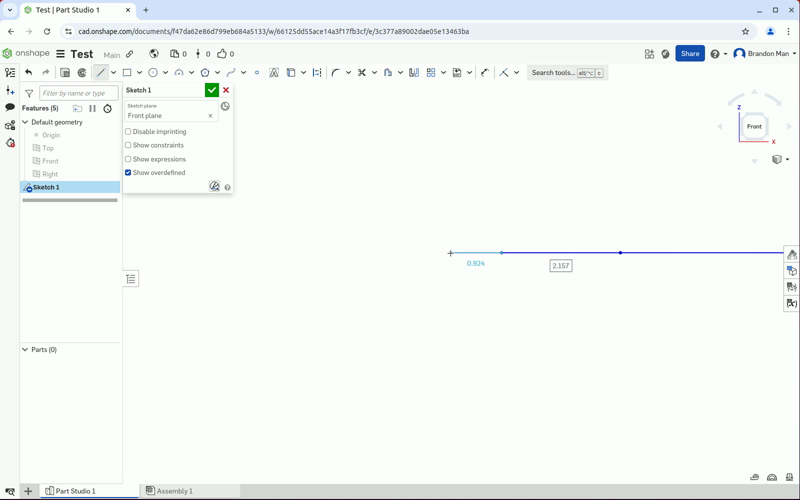
click(450, 252)
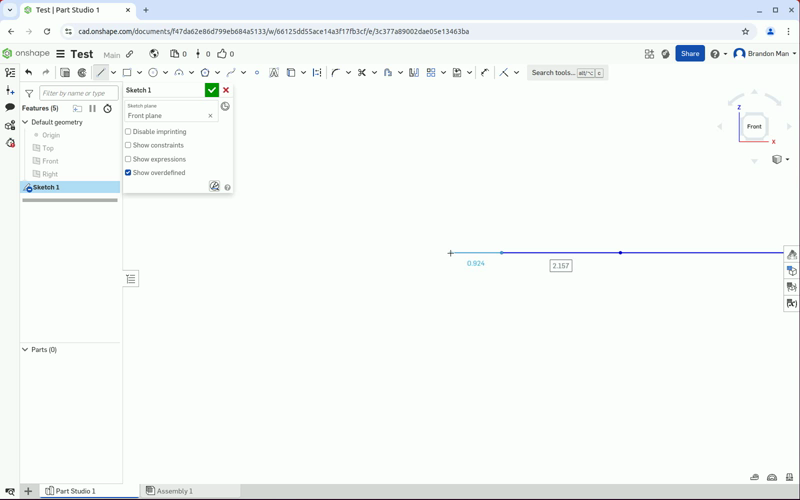
scroll(-6)
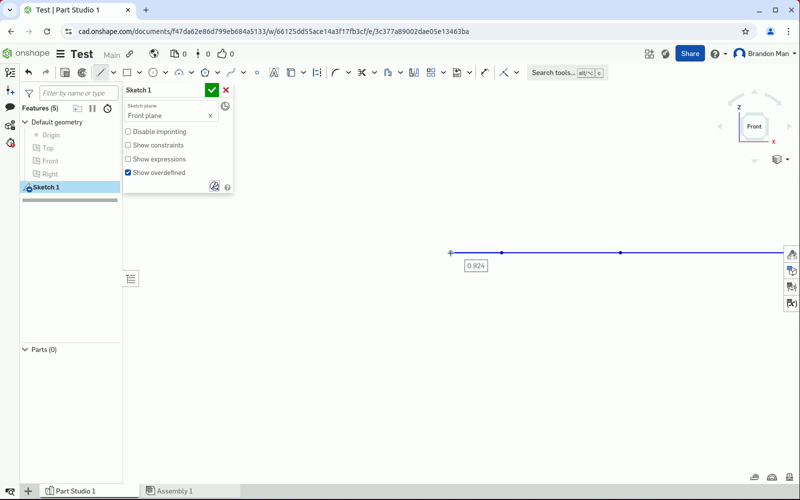
scroll(-6)
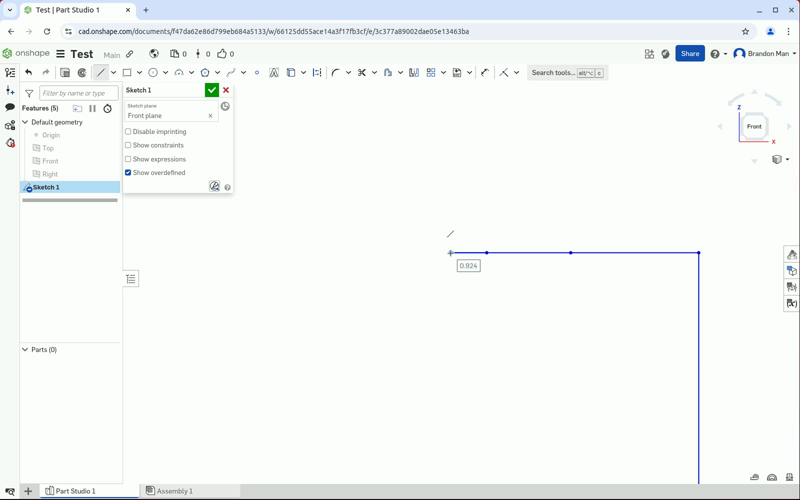
scroll(-6)
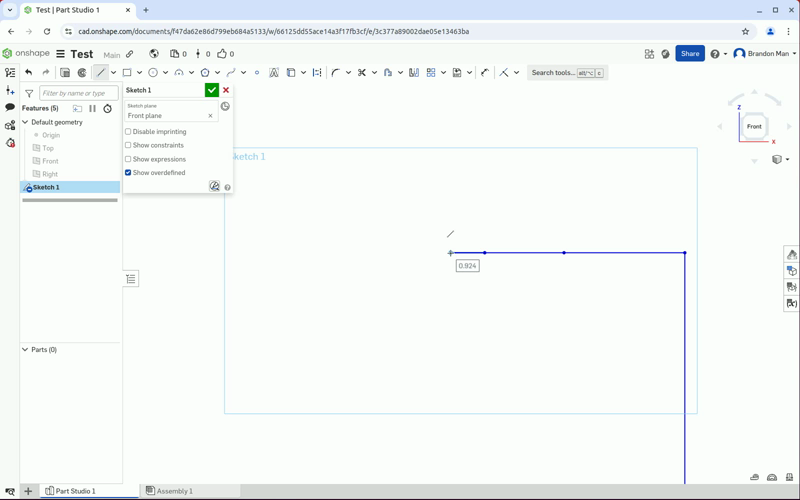
scroll(-6)
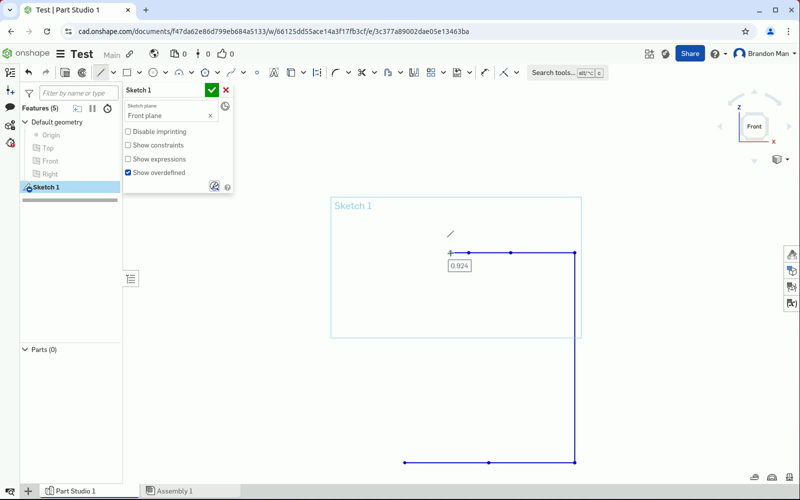
scroll(-6)
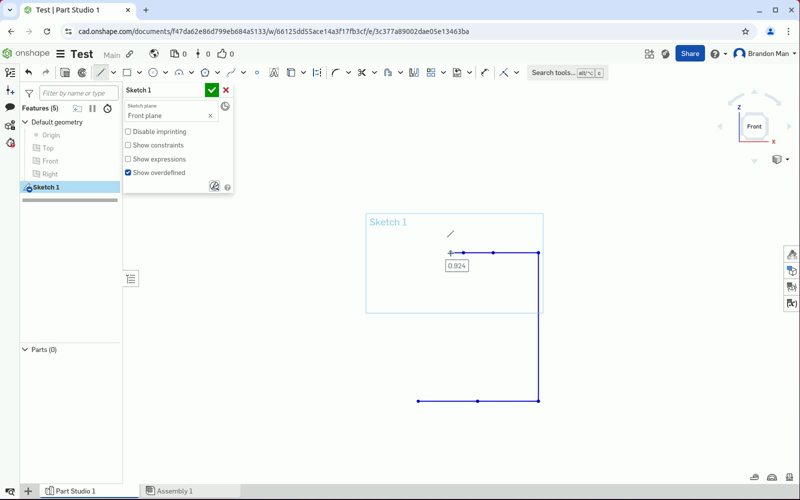
scroll(-6)
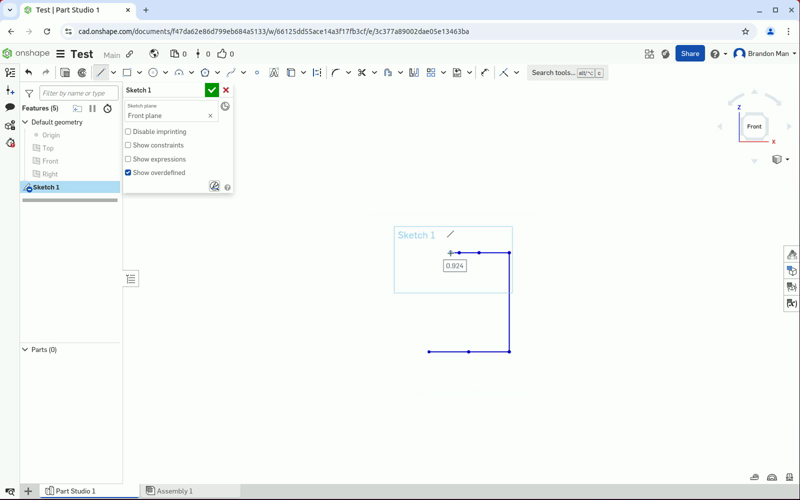
scroll(-6)
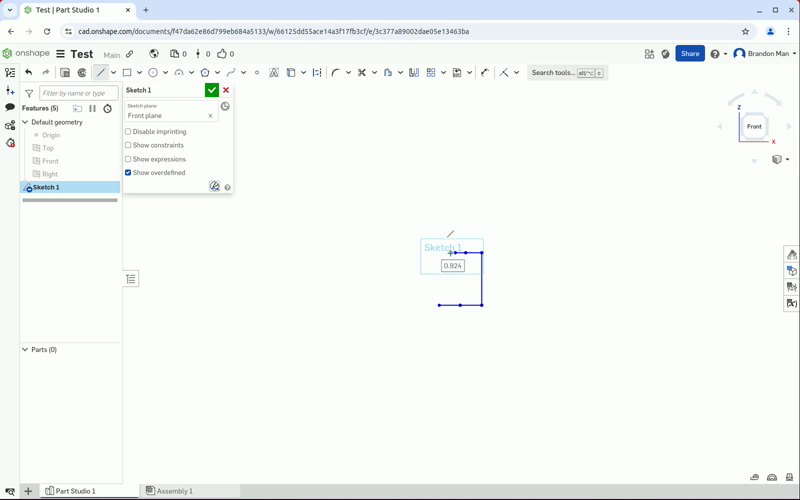
key_up(shift)
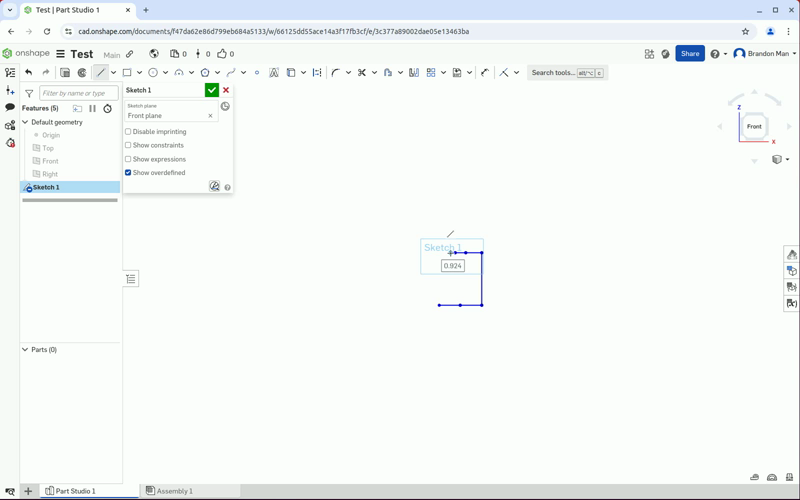
key_down(shift)
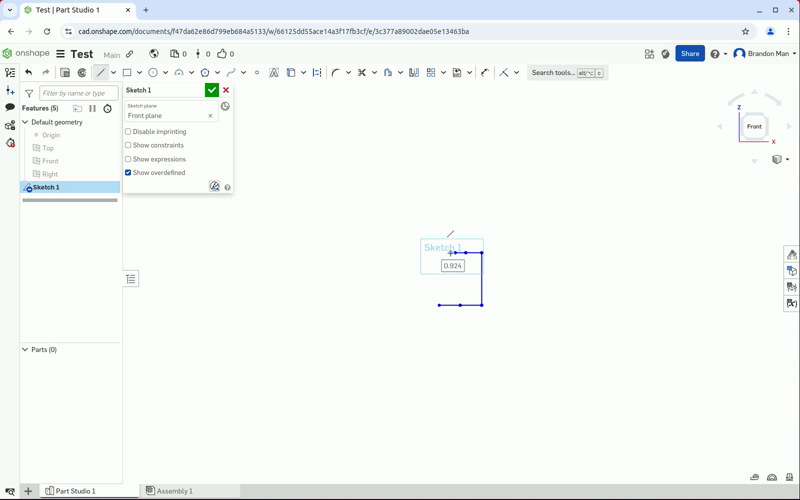
mouse_move(480, 252)
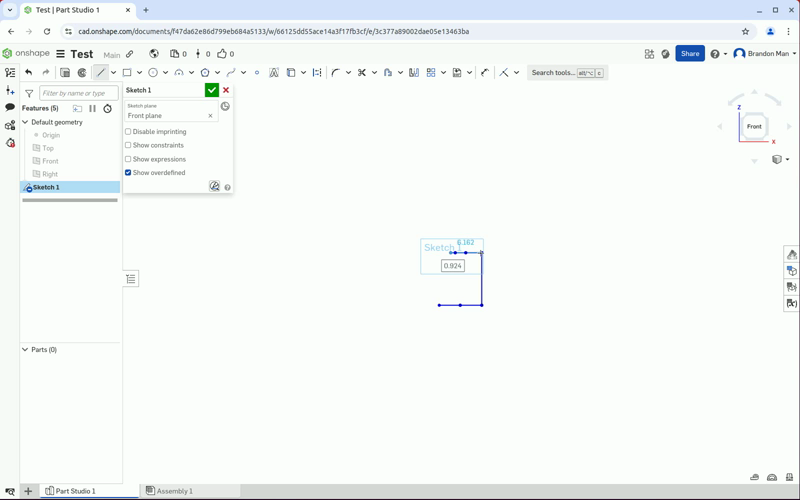
mouse_move(439, 252)
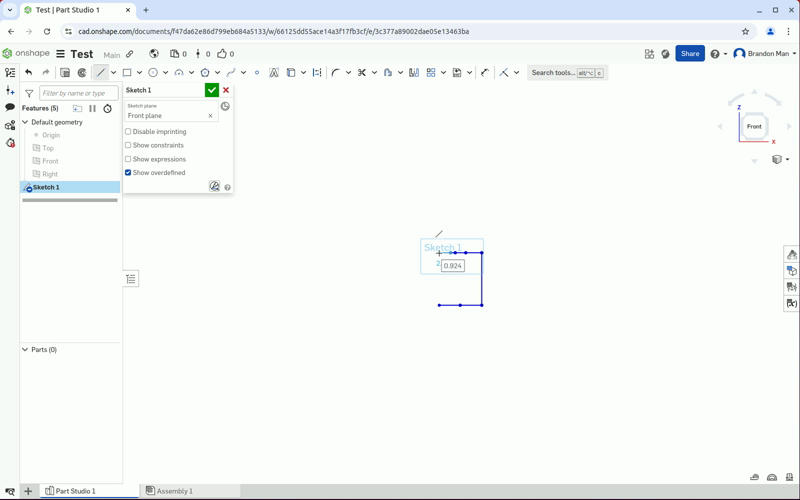
click(439, 252)
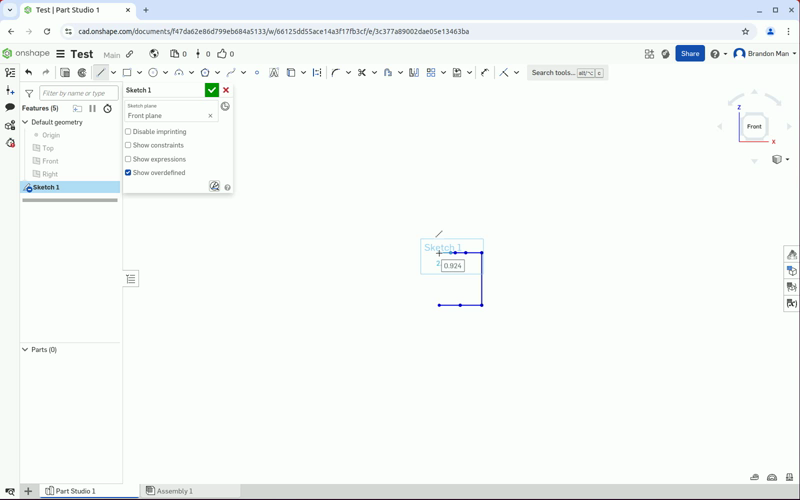
key_up(shift)
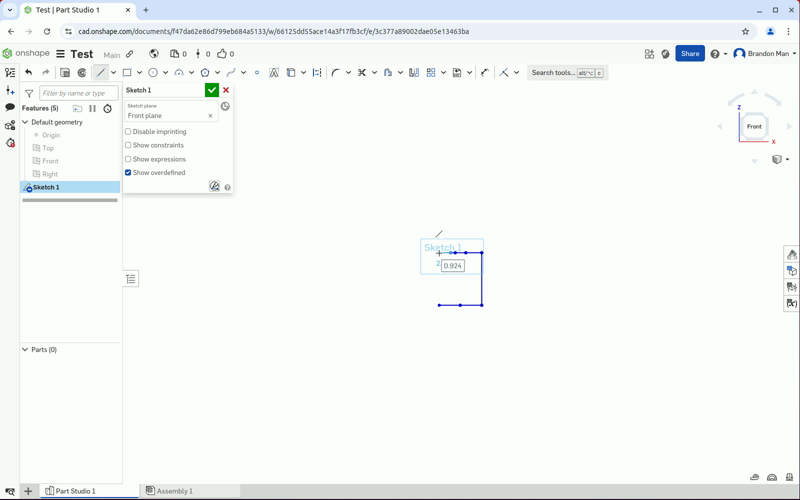
mouse_move(469, 252)
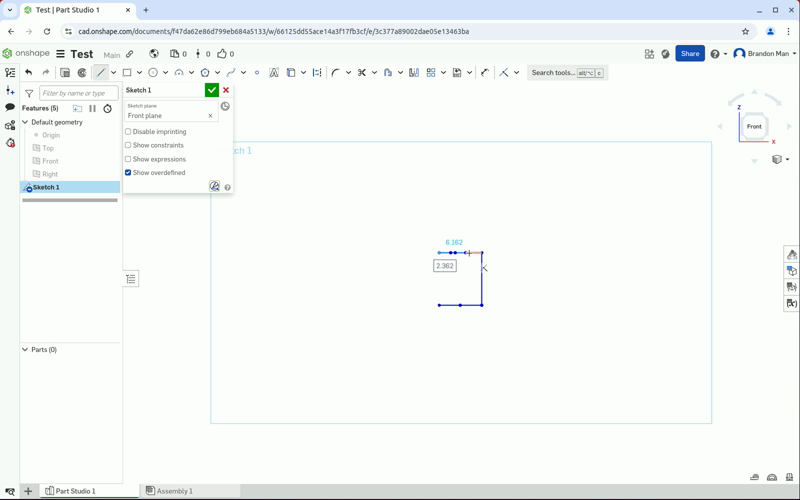
key_down(shift)
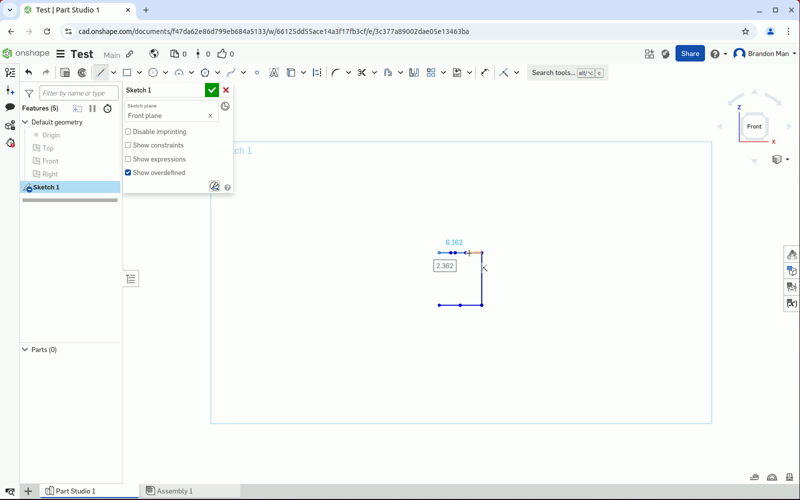
mouse_move(439, 305)
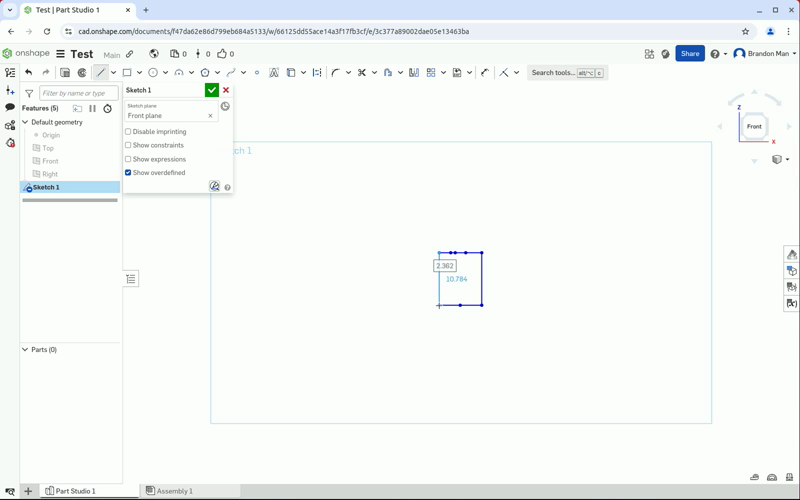
key_up(shift)
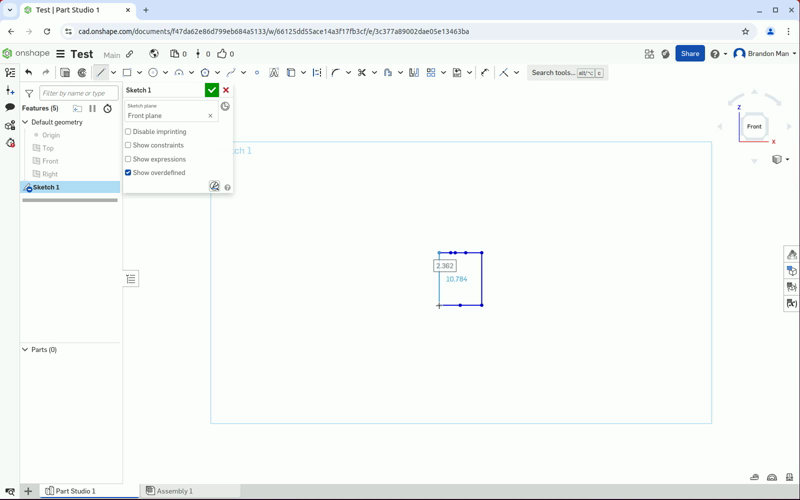
click(439, 305)
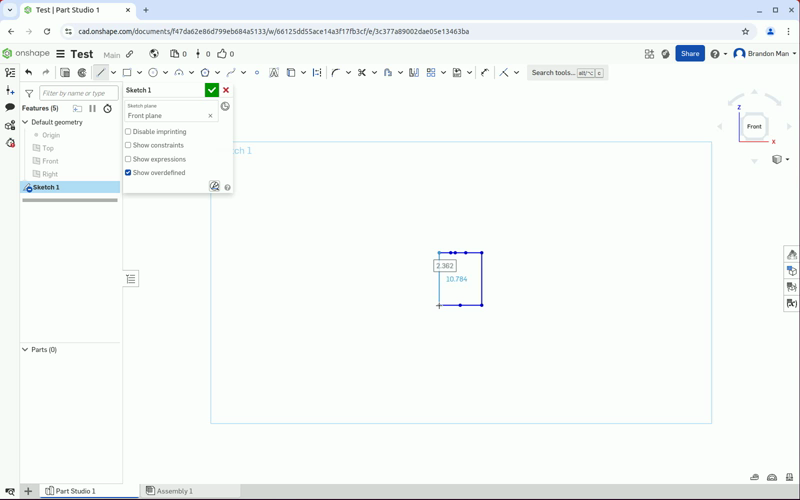
key(esc)
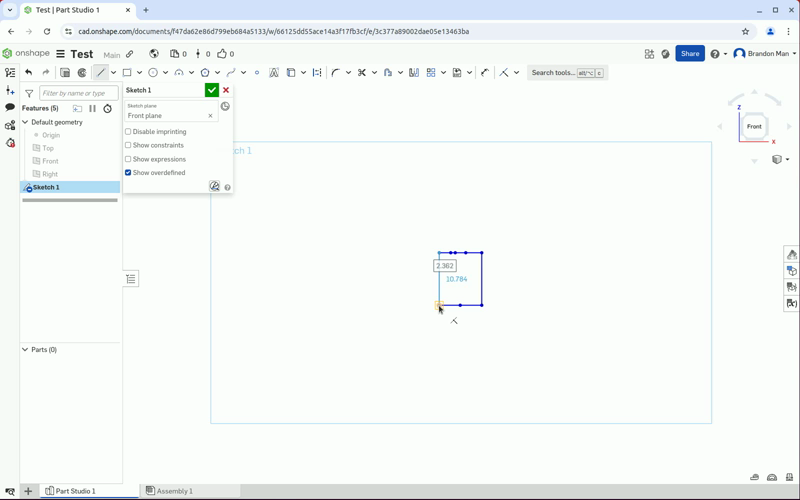
mouse_move(475, 260)
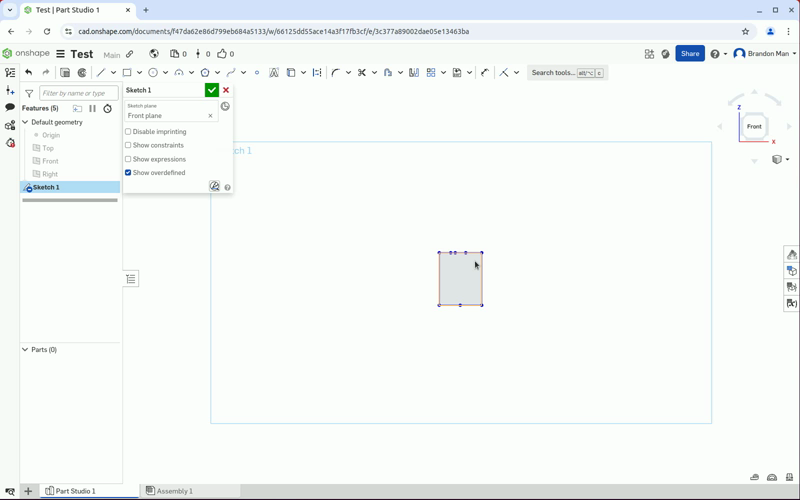
click(475, 260)
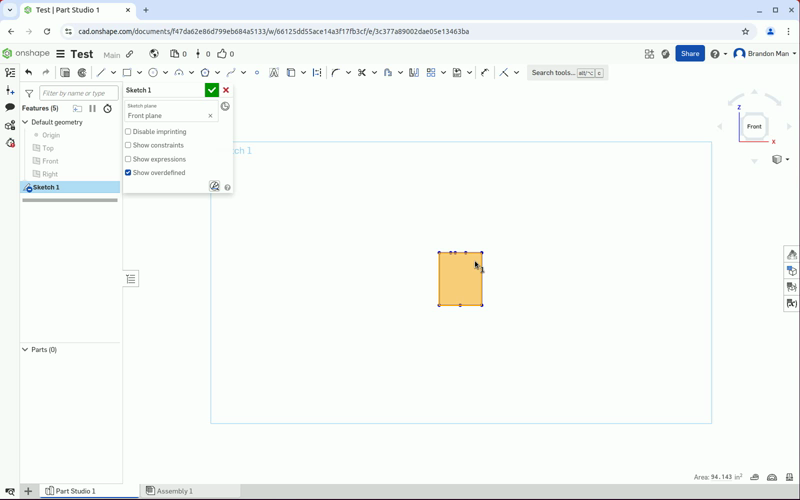
mouse_move(73, 352)
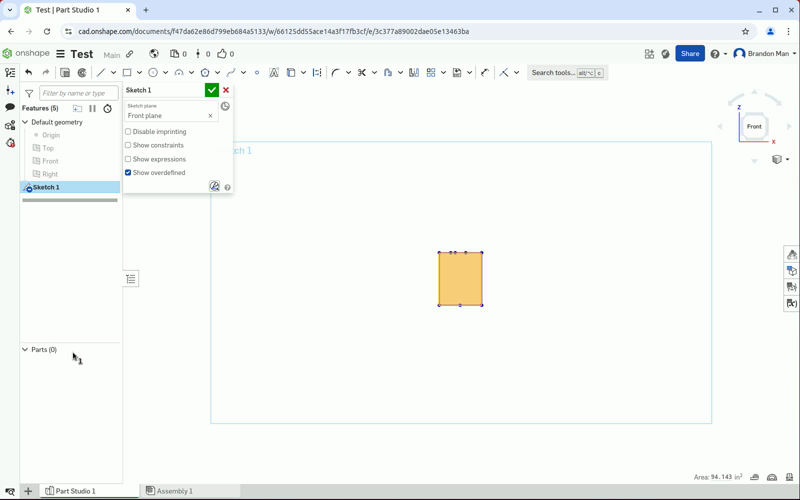
key(shift+y)
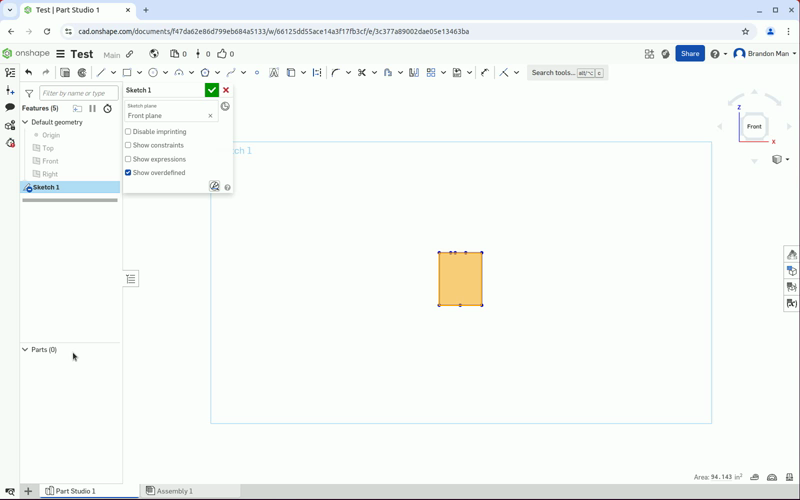
key(shift+e)
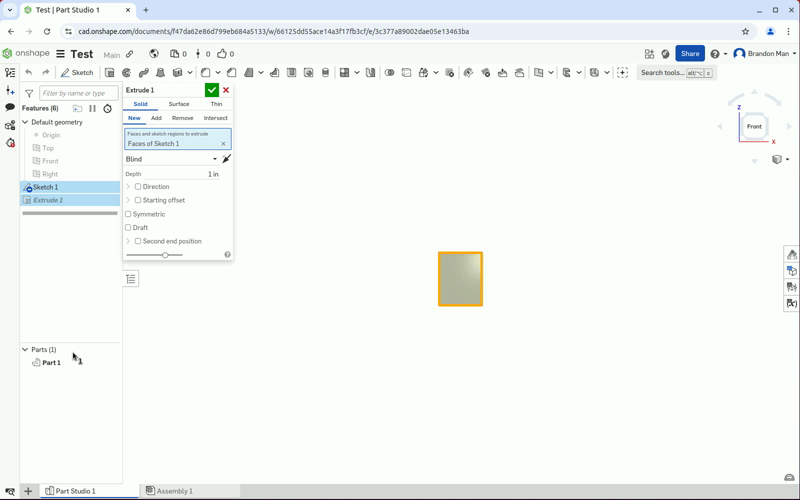
mouse_move(143, 106)
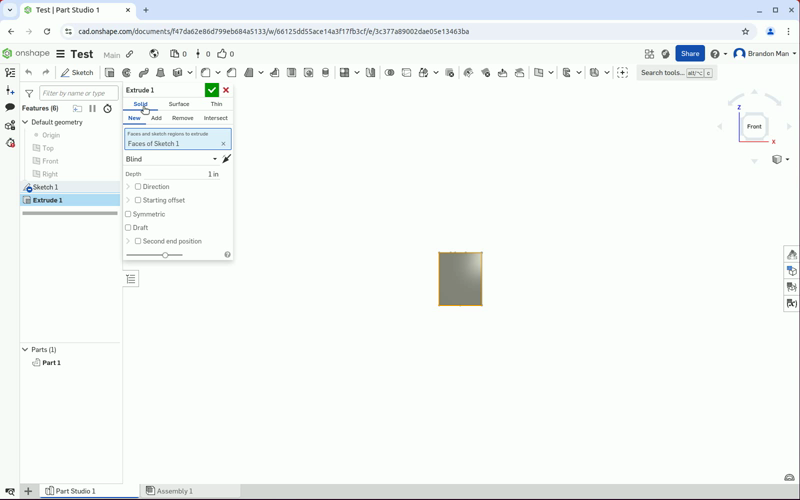
click(143, 106)
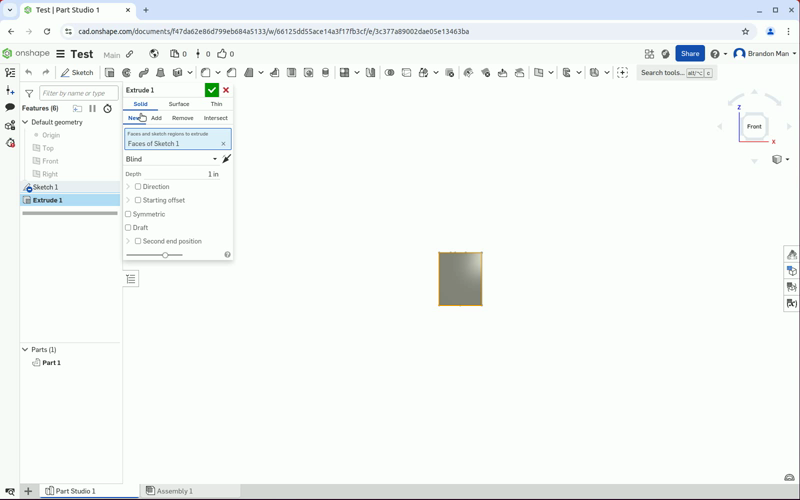
mouse_move(137, 120)
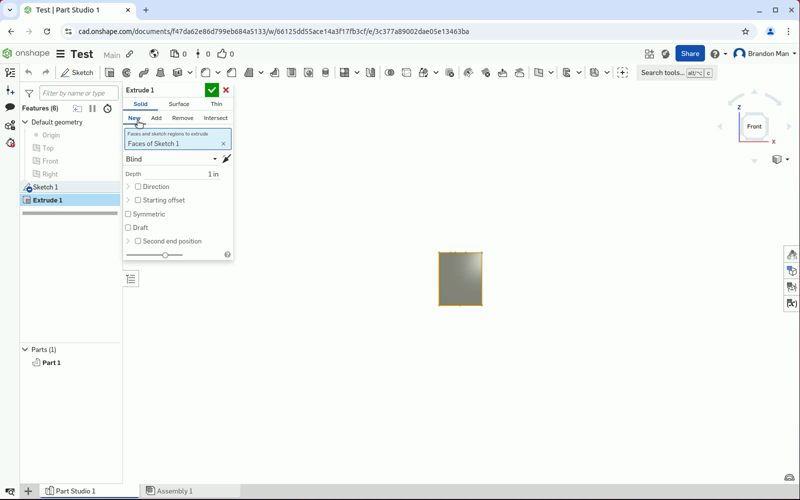
click(137, 120)
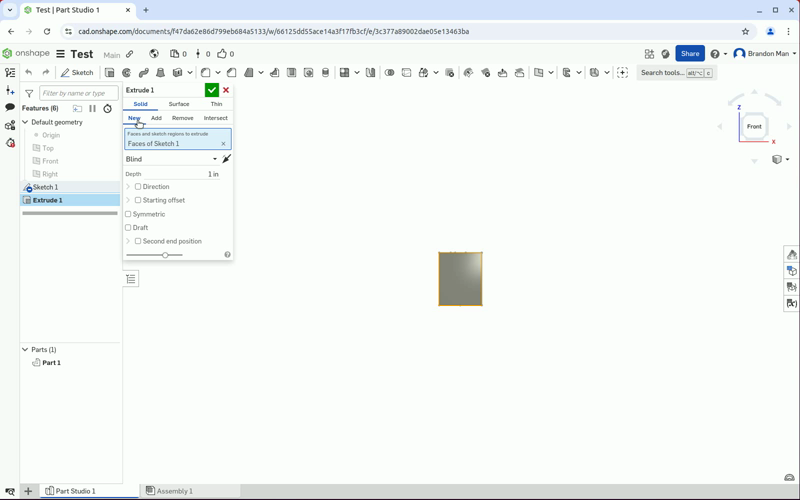
key(tab, 4)
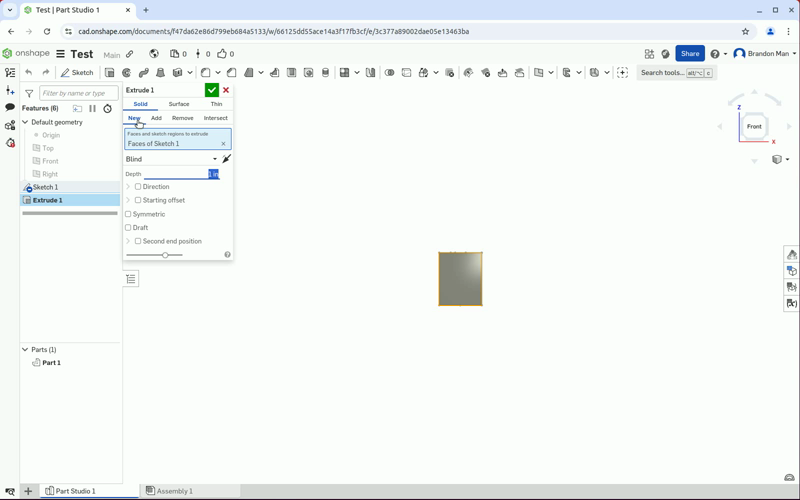
text(6.981)
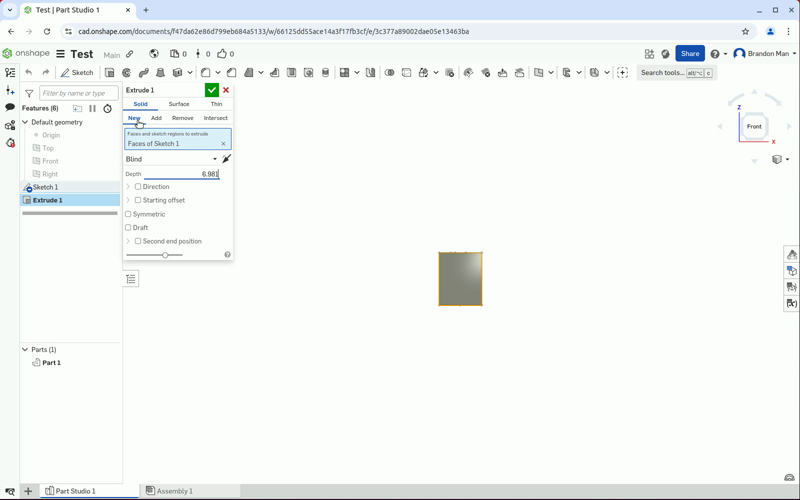
key(enter)
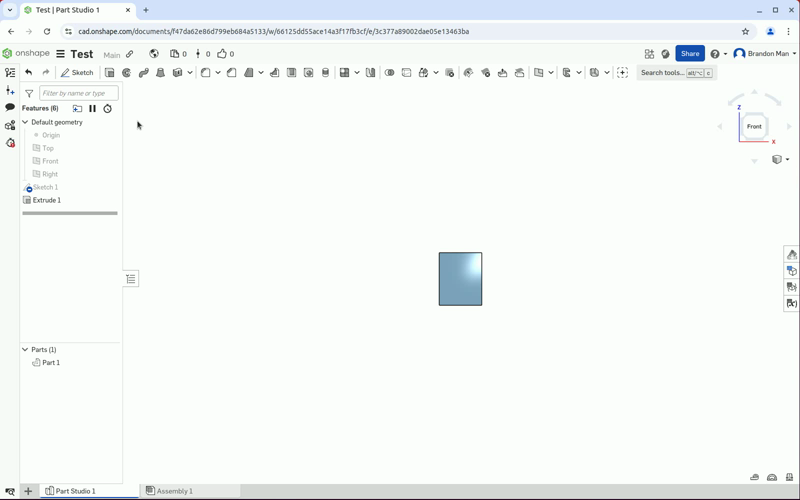
key(shift+h)
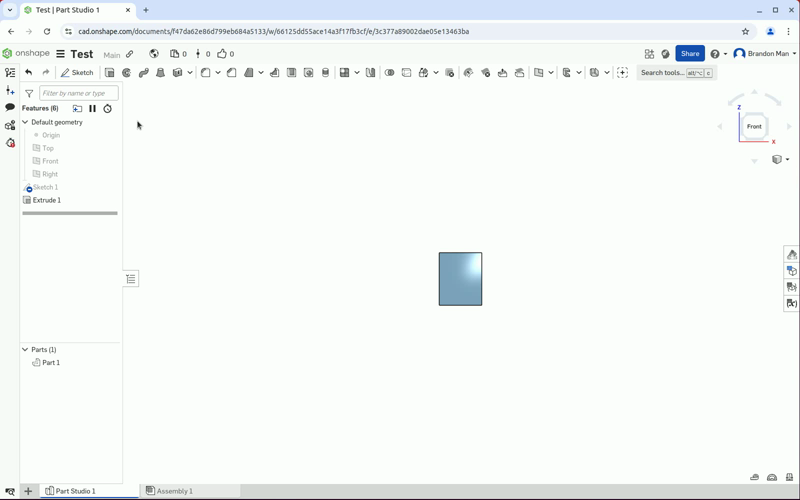
key(shift+h)
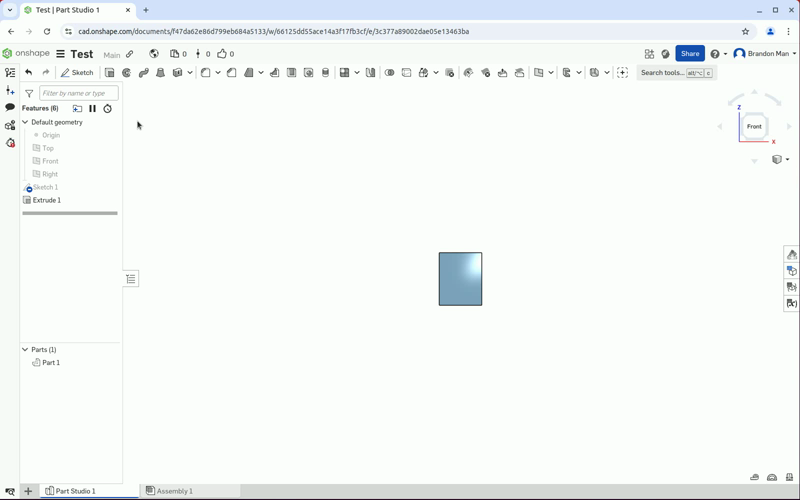
mouse_move(73, 189)
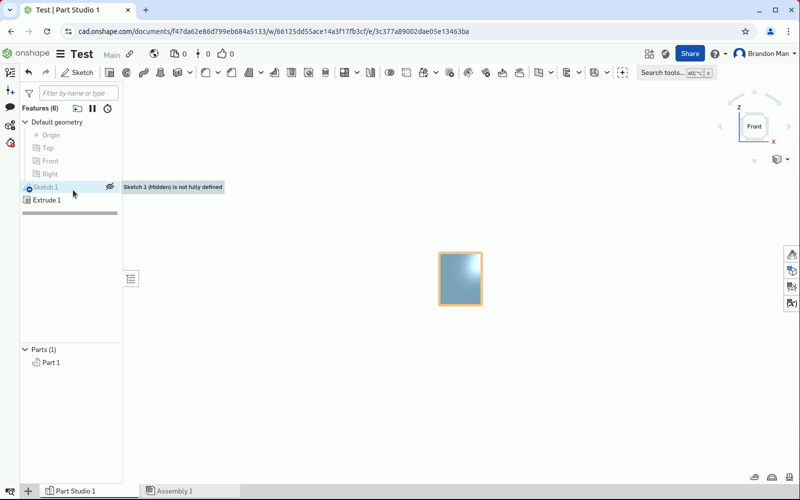
click(73, 189)
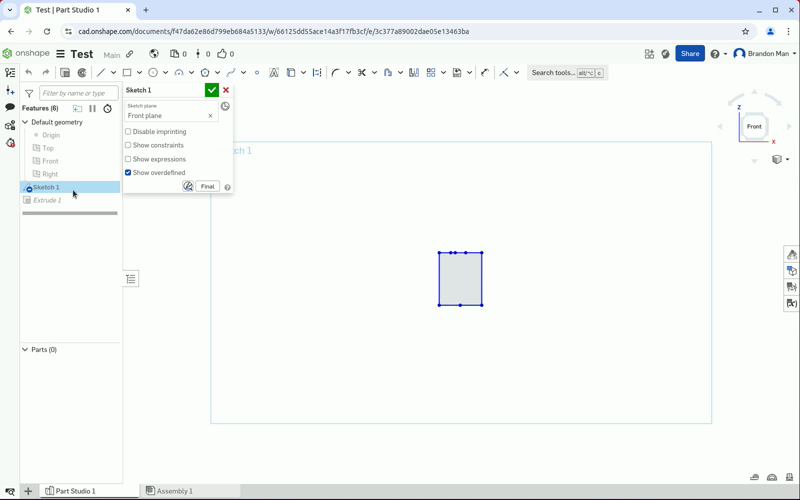
mouse_move(229, 92)
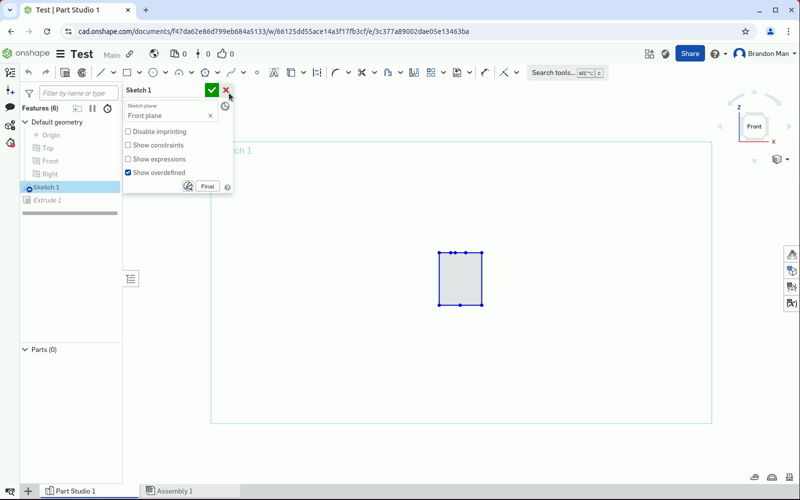
click(229, 92)
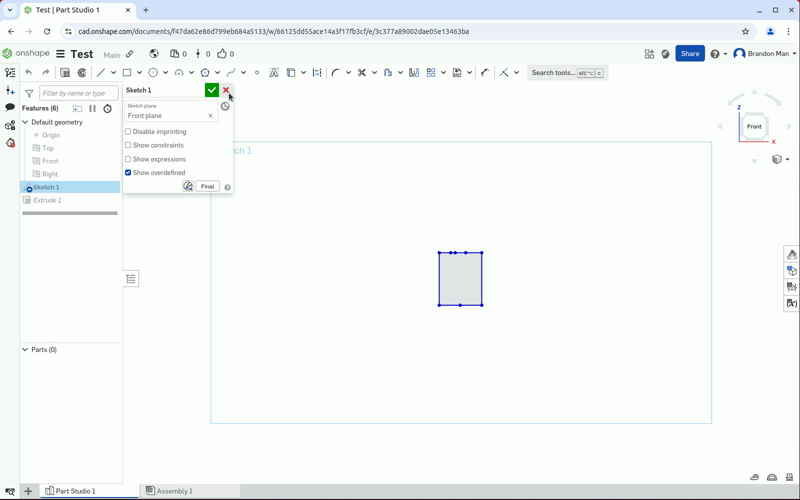
key(shift+s)
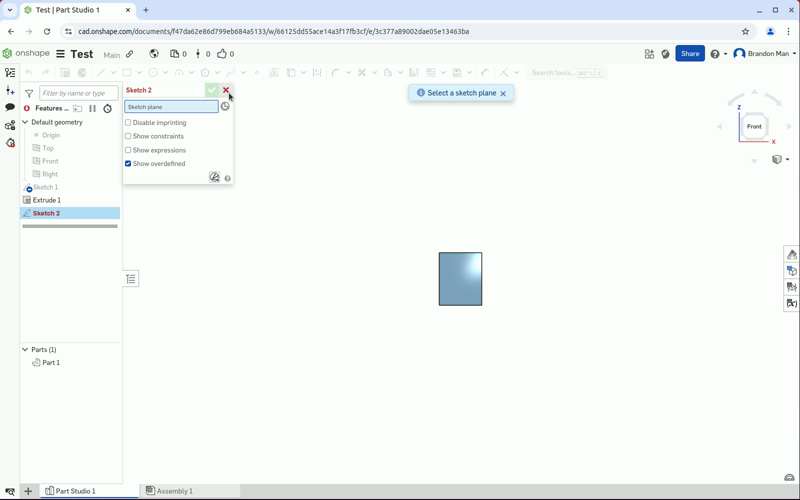
mouse_move(73, 163)
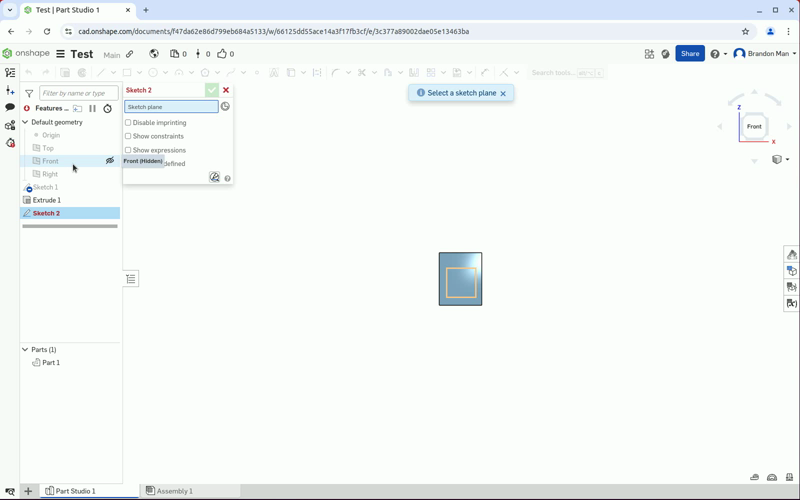
click(73, 163)
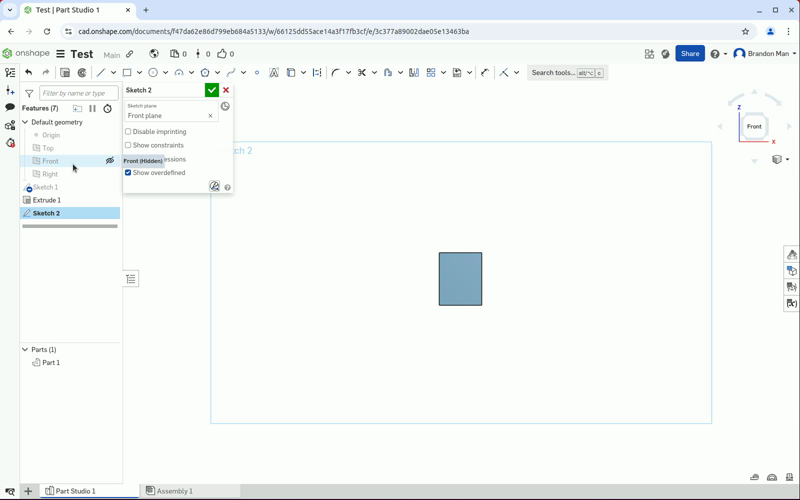
mouse_move(73, 352)
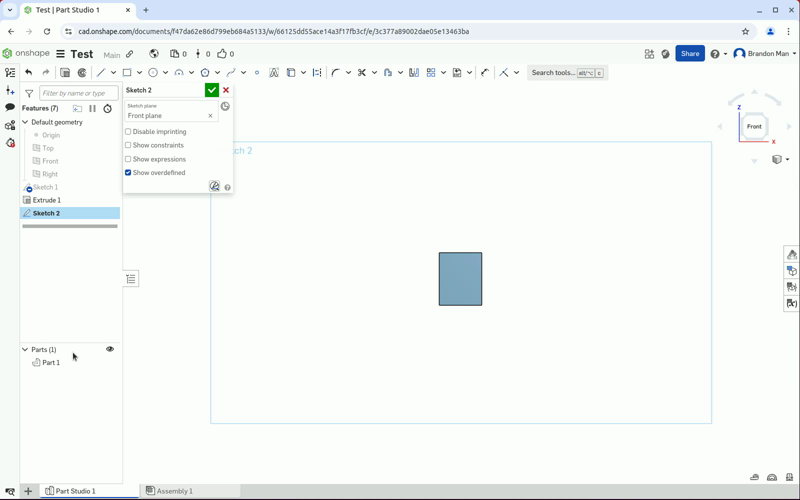
key(y)
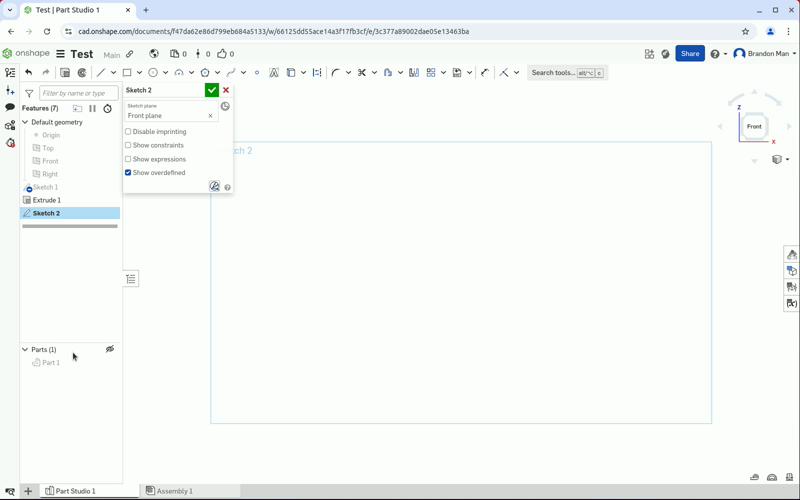
key(l)
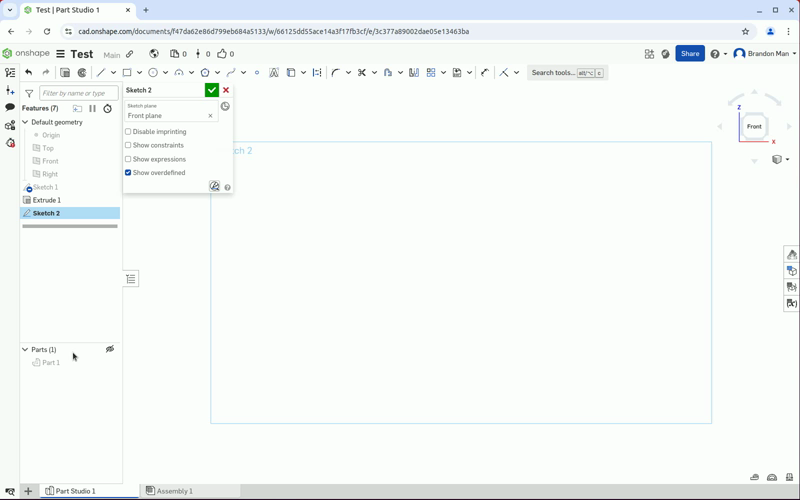
key_down(shift)
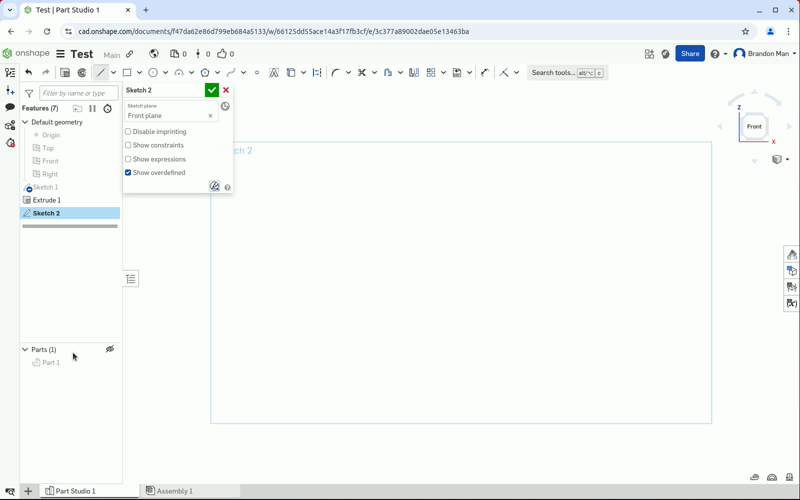
mouse_move(454, 253)
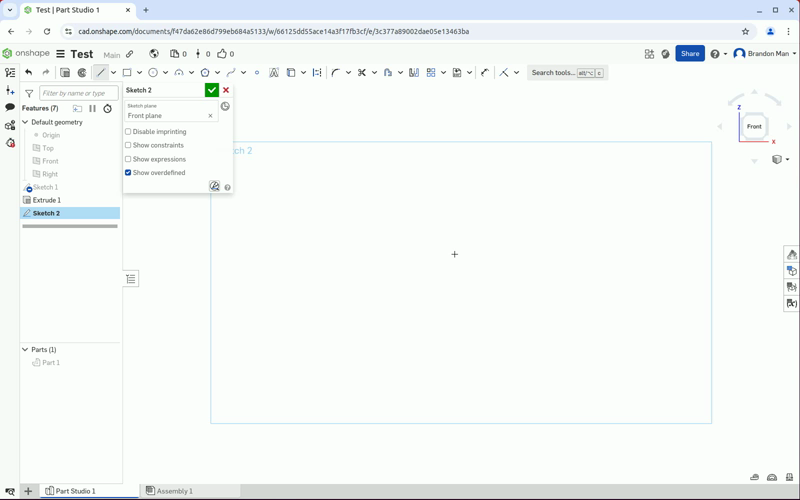
click(454, 253)
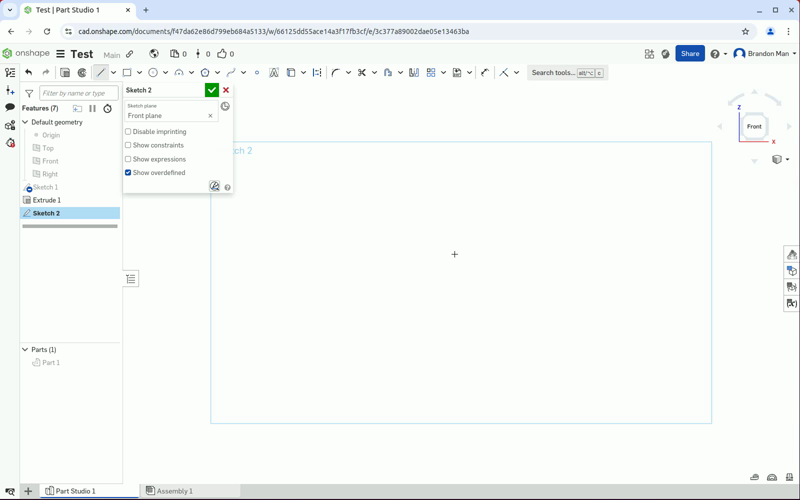
key_up(shift)
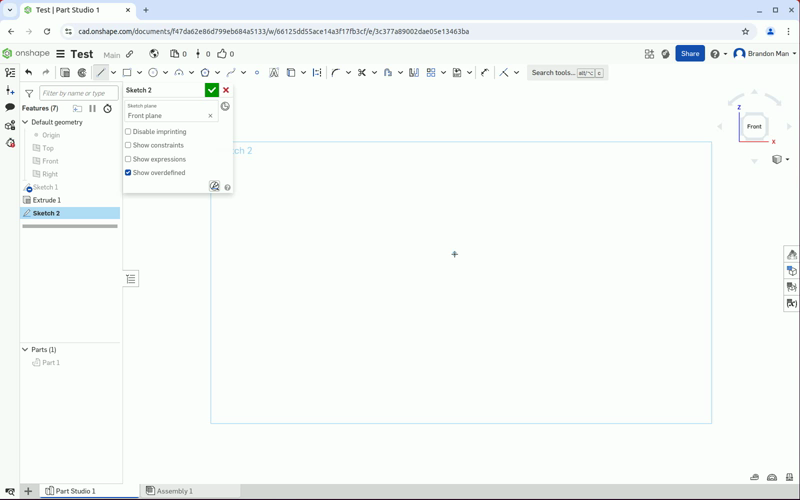
key_down(shift)
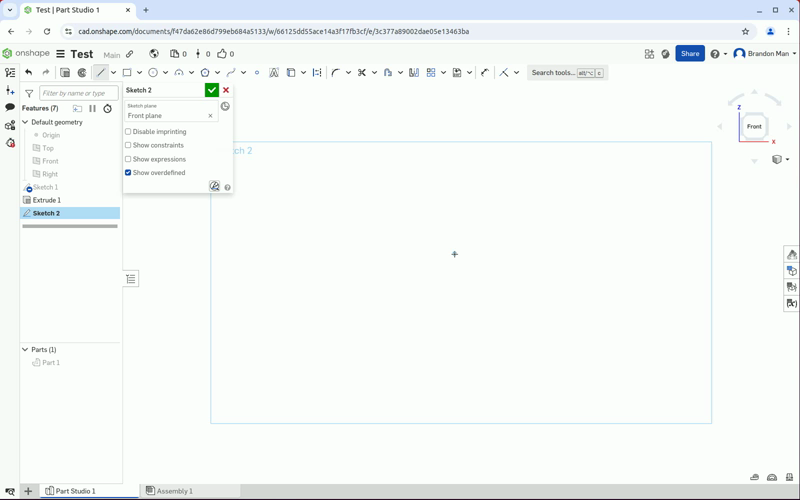
mouse_move(484, 253)
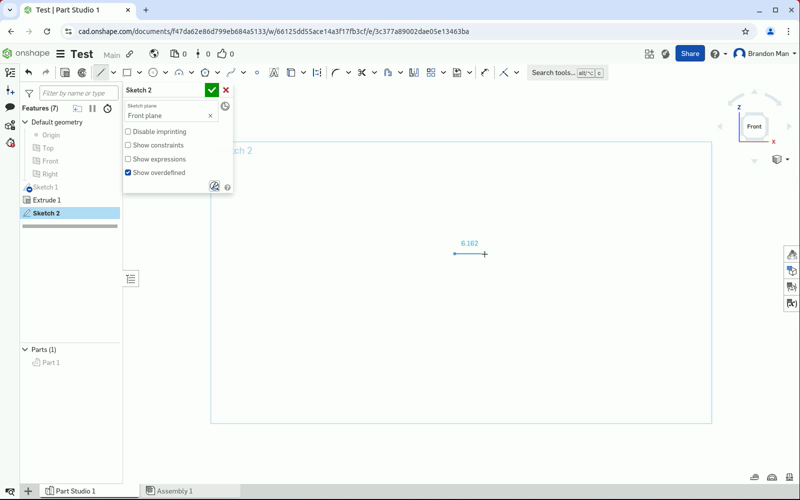
mouse_move(467, 253)
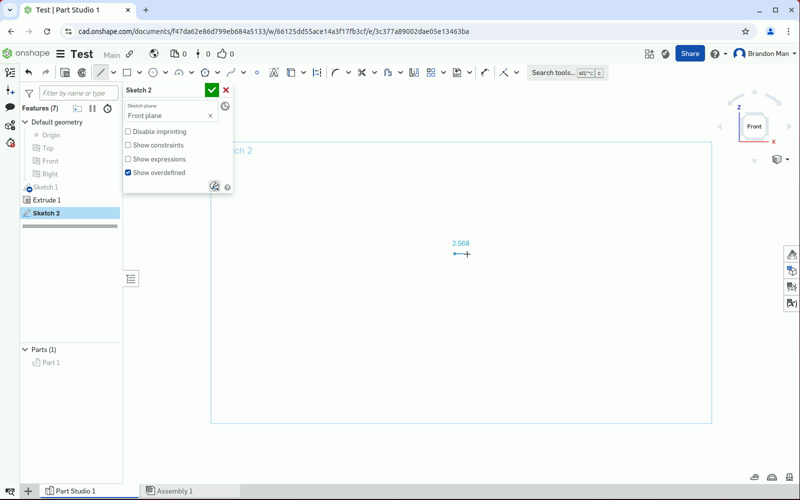
click(467, 253)
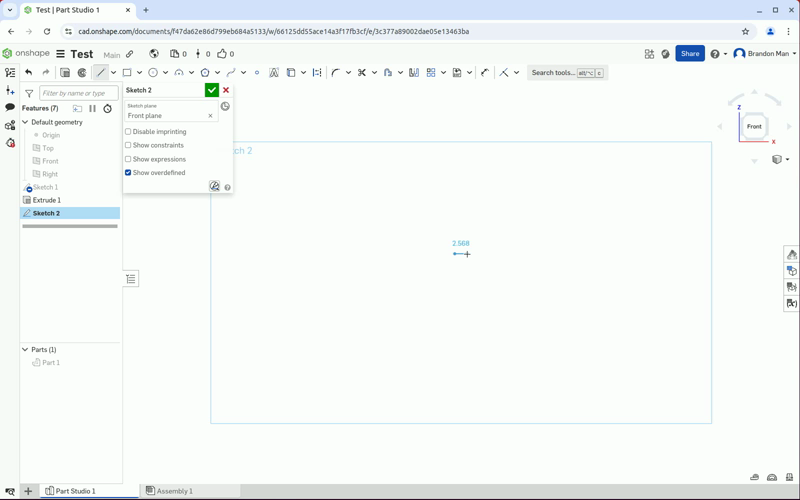
key_up(shift)
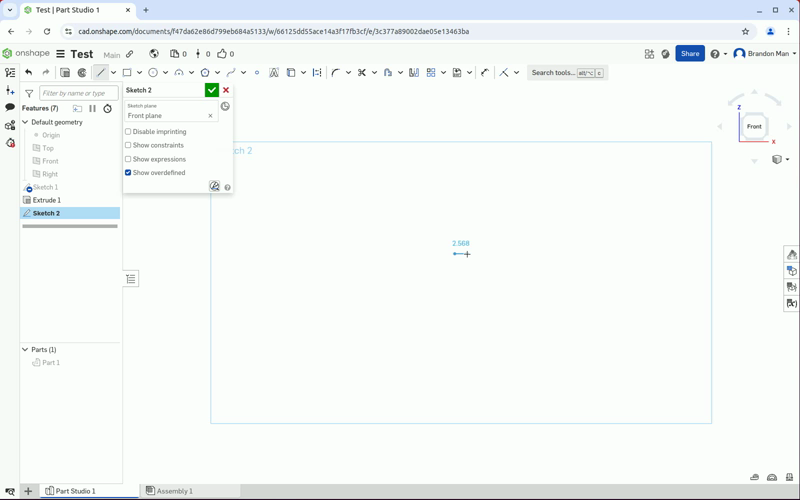
key_down(shift)
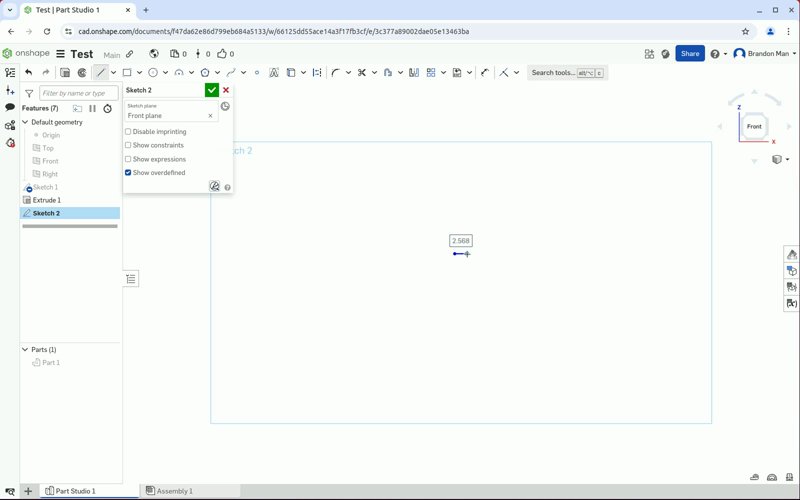
mouse_move(497, 253)
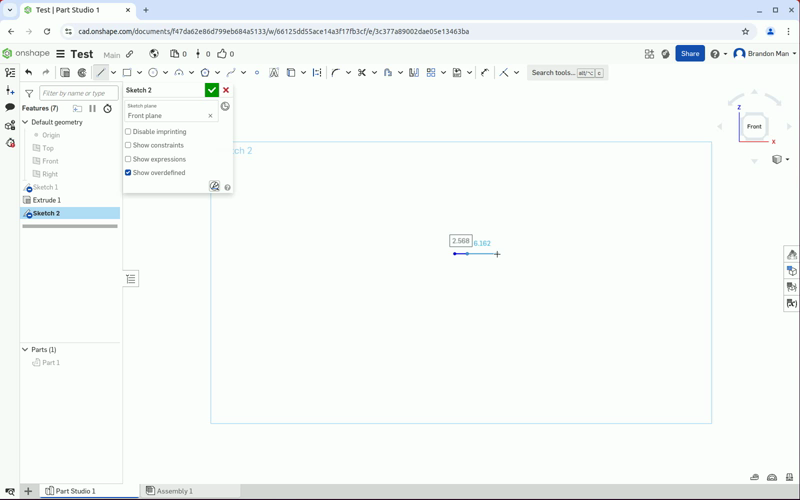
mouse_move(467, 238)
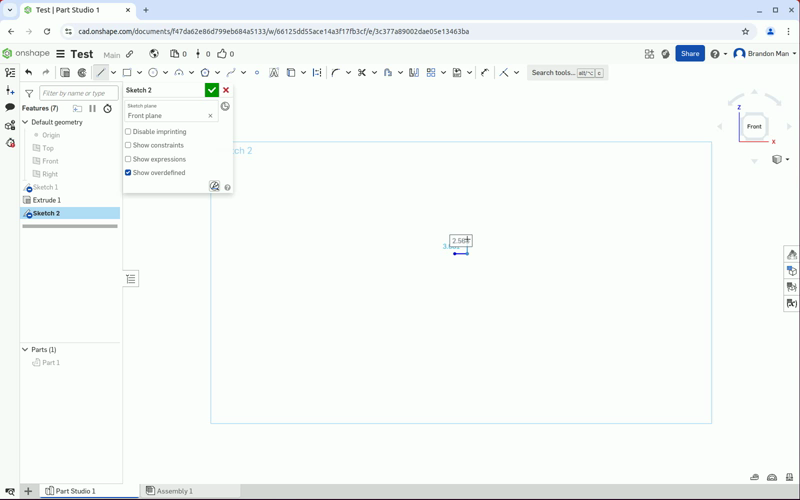
click(467, 238)
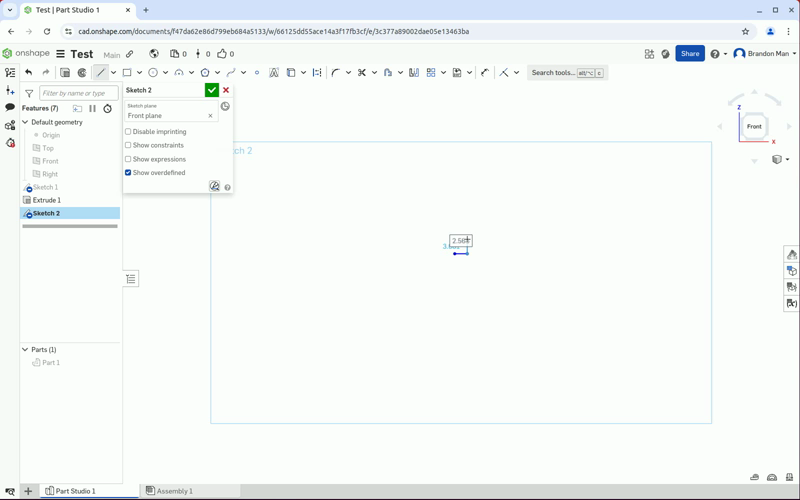
key_up(shift)
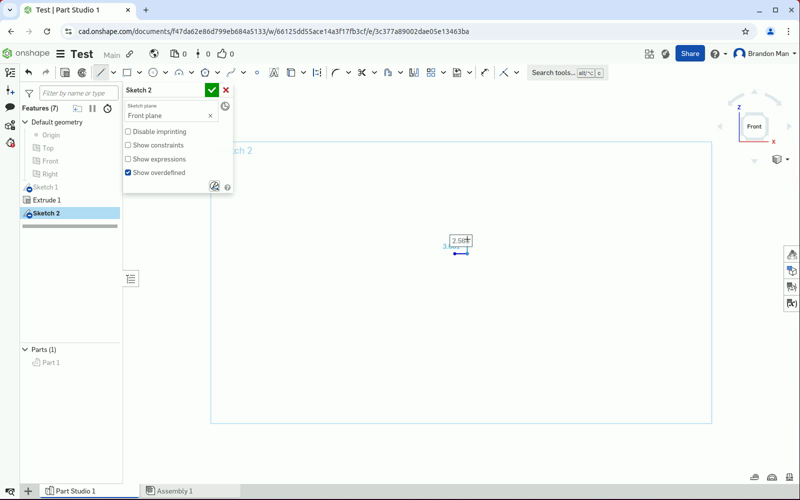
key_down(shift)
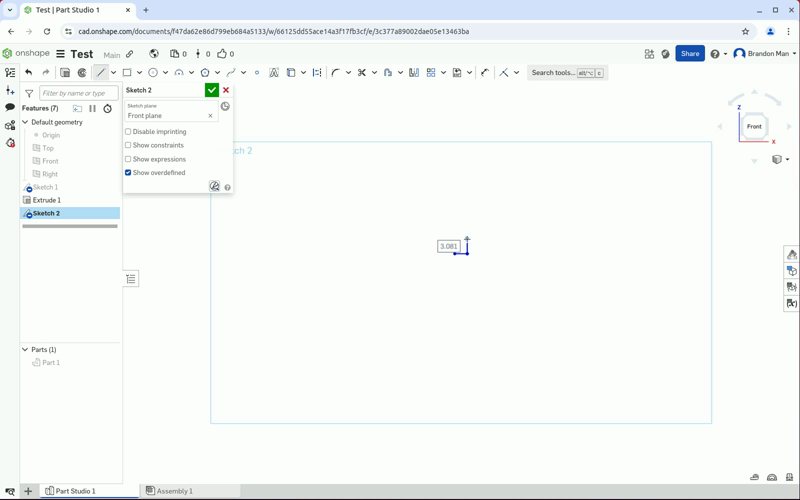
mouse_move(497, 238)
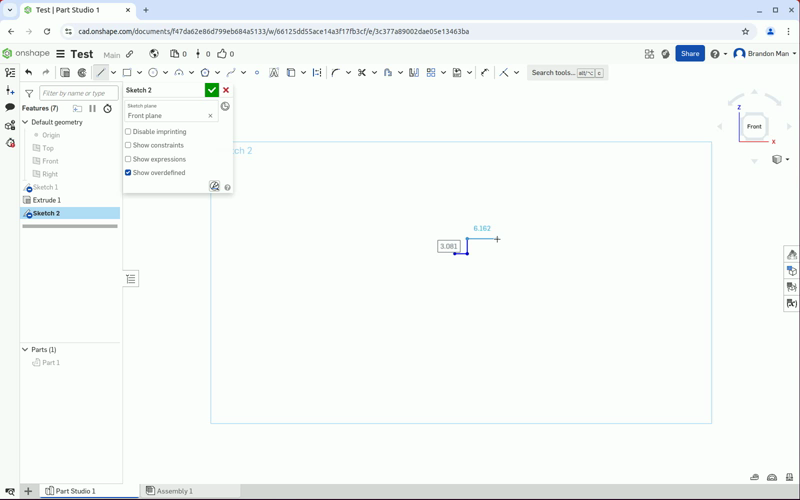
mouse_move(454, 238)
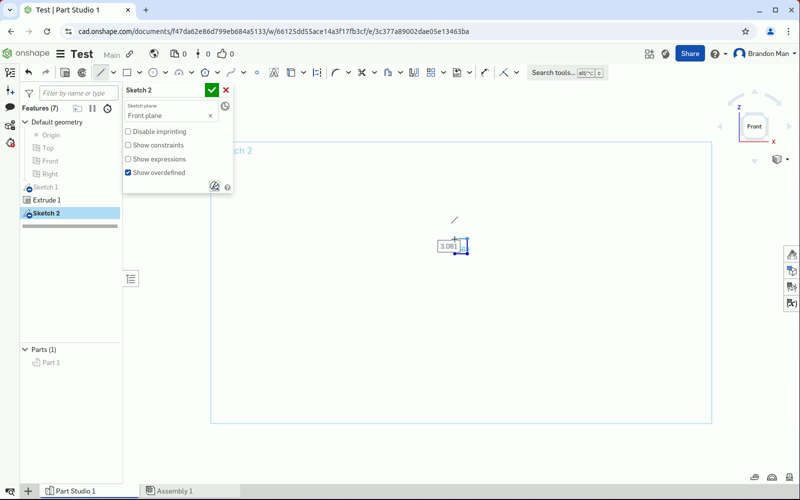
click(454, 238)
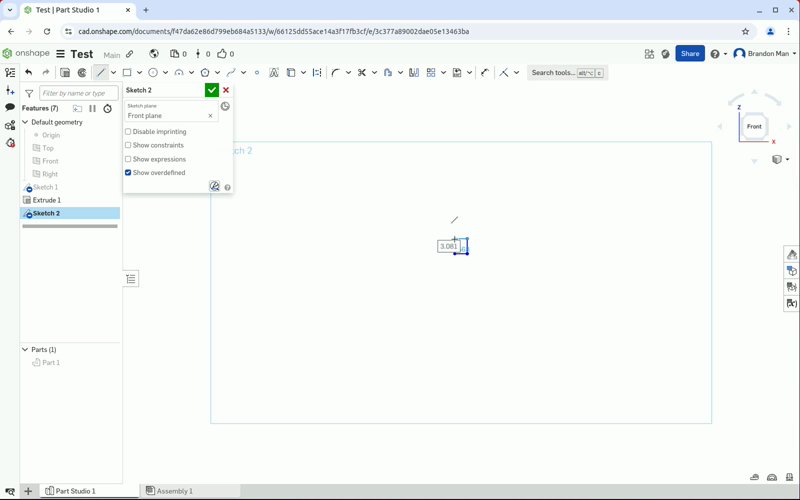
key_up(shift)
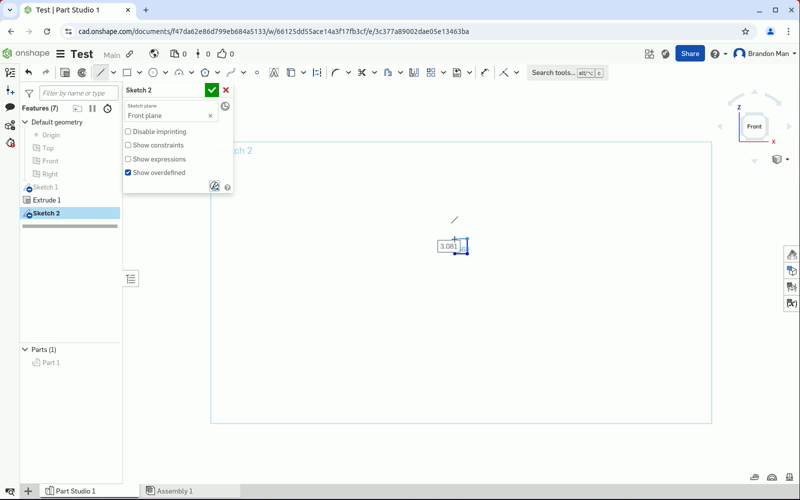
mouse_move(484, 238)
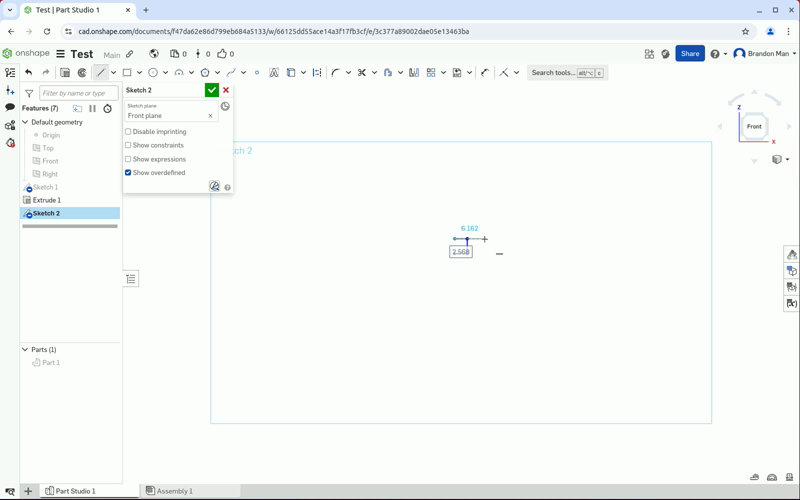
key_down(shift)
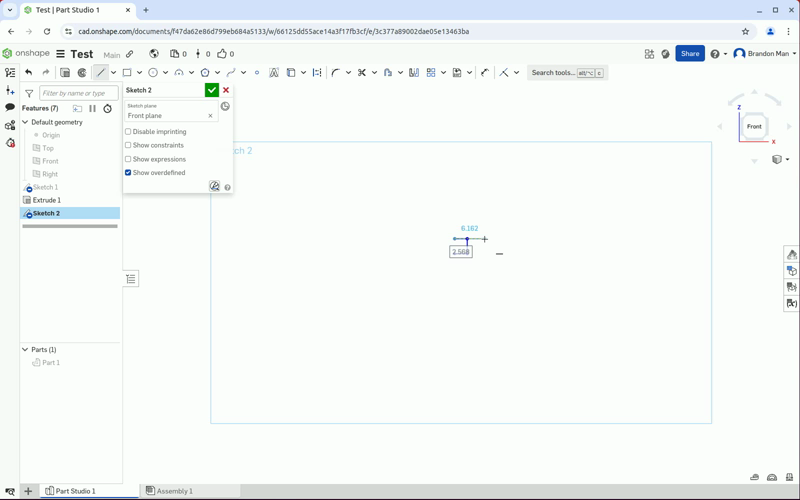
mouse_move(454, 253)
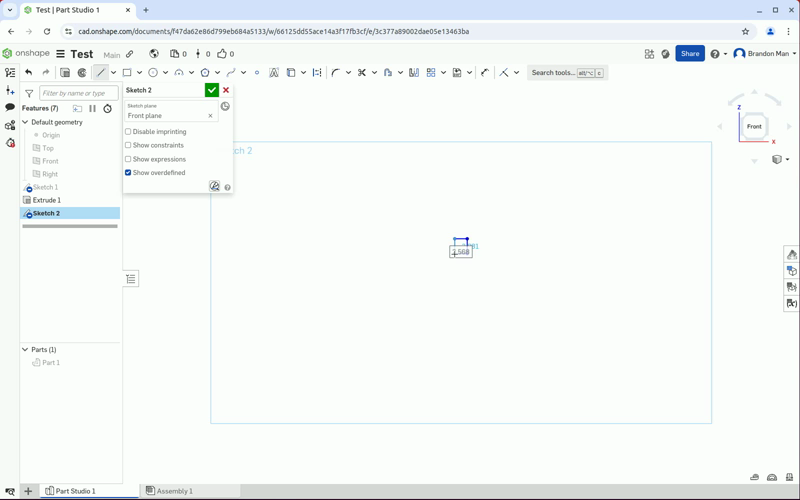
key_up(shift)
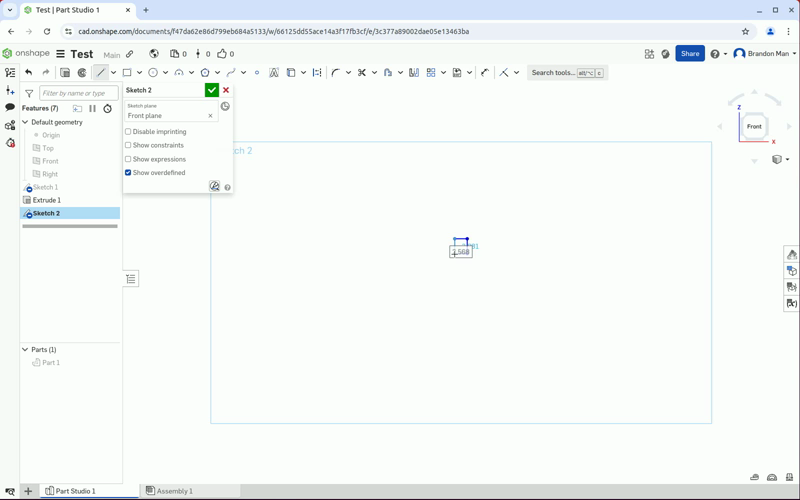
click(454, 253)
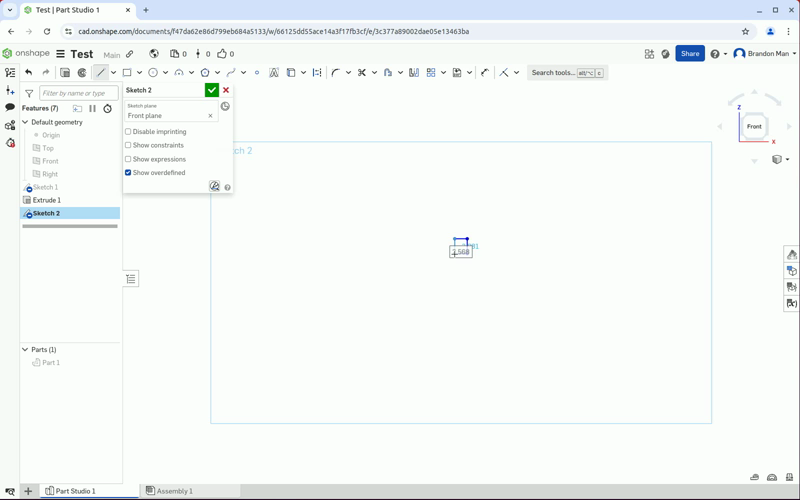
key(esc)
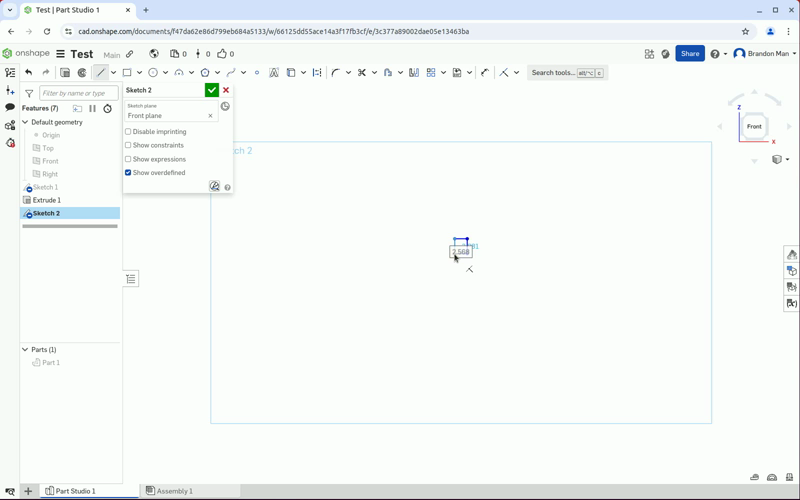
mouse_move(462, 239)
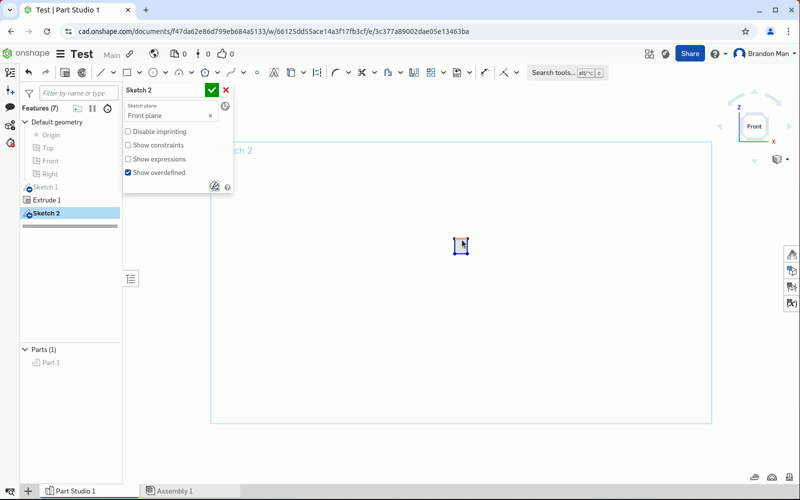
scroll(6)
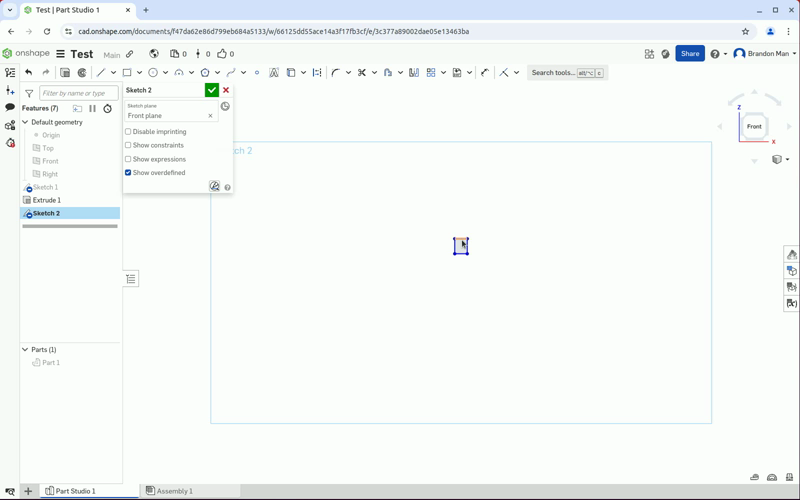
scroll(6)
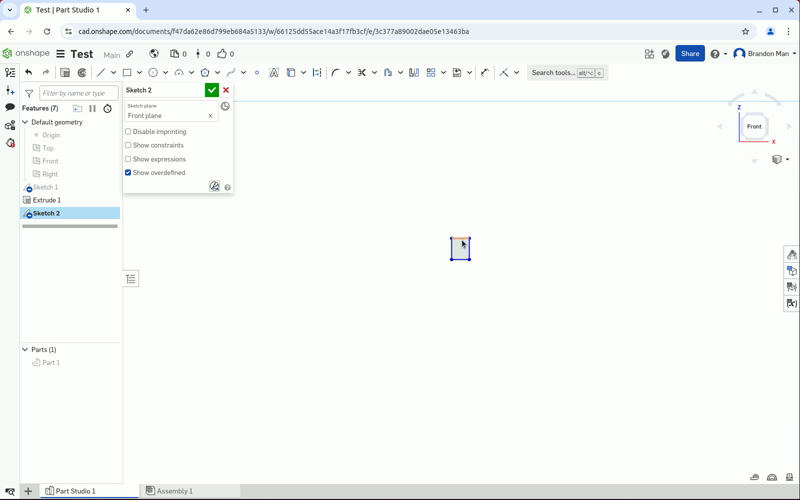
scroll(6)
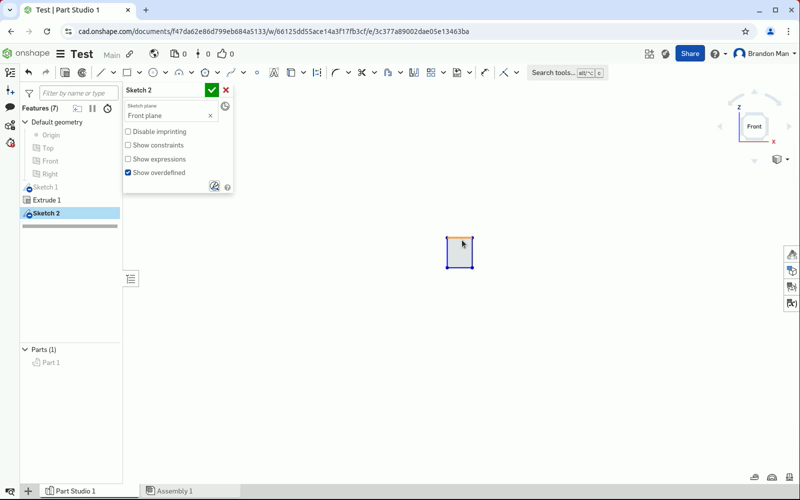
scroll(6)
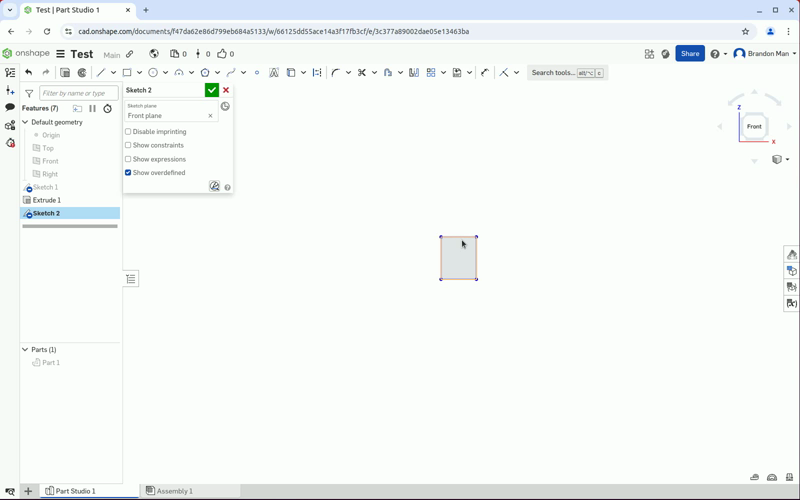
scroll(6)
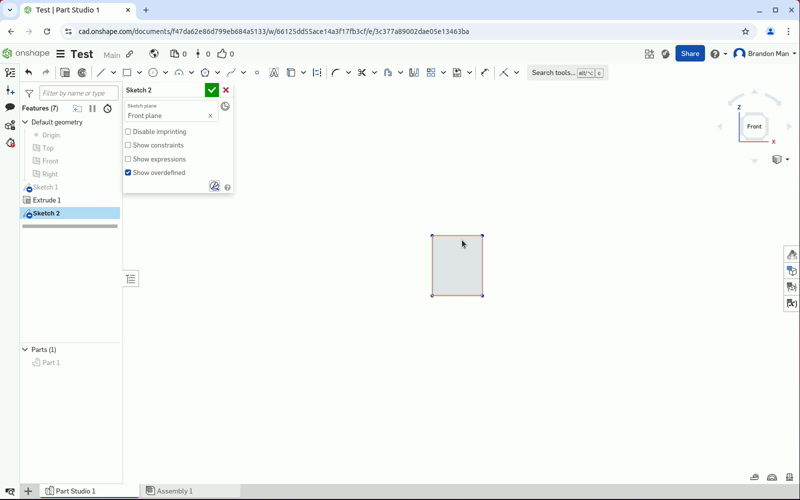
scroll(6)
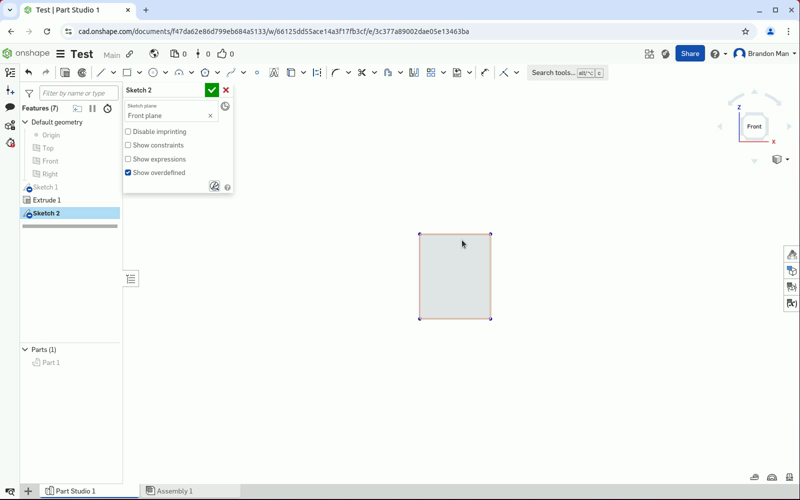
scroll(6)
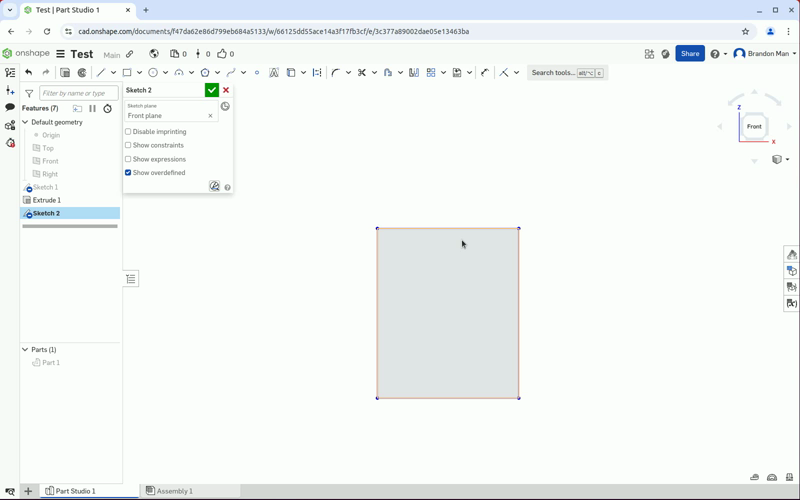
click(462, 239)
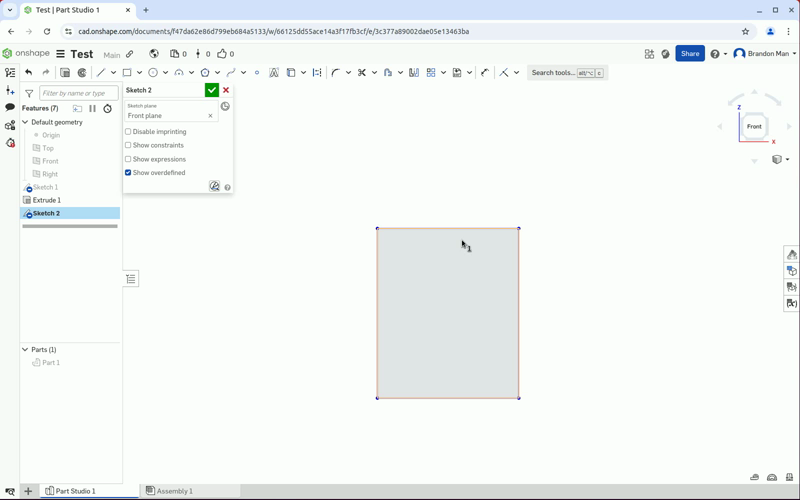
scroll(-6)
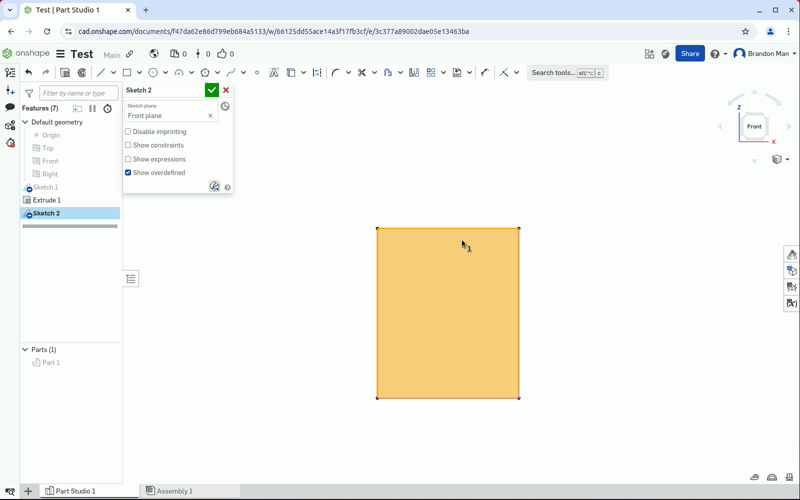
scroll(-6)
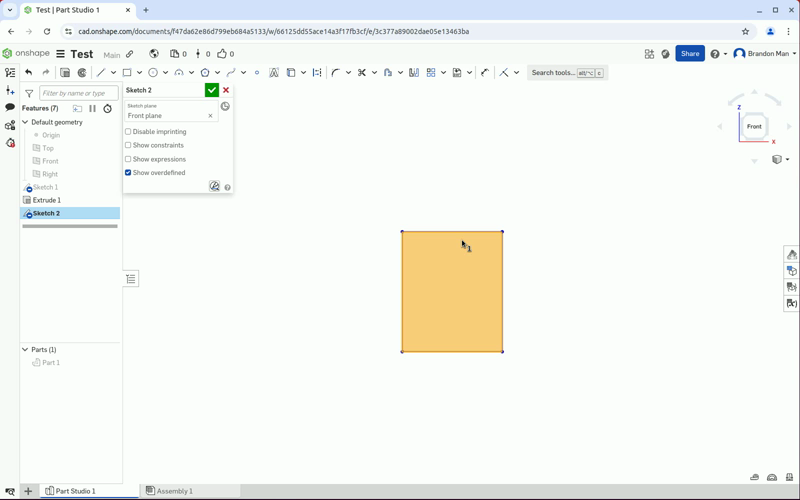
scroll(-6)
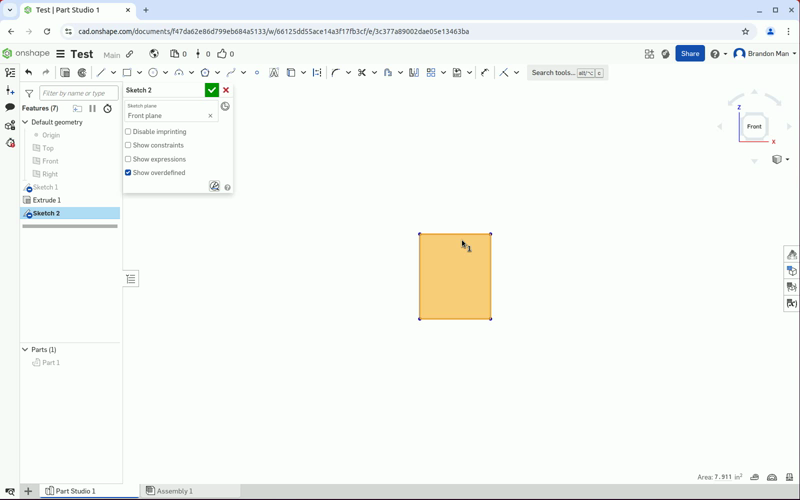
scroll(-6)
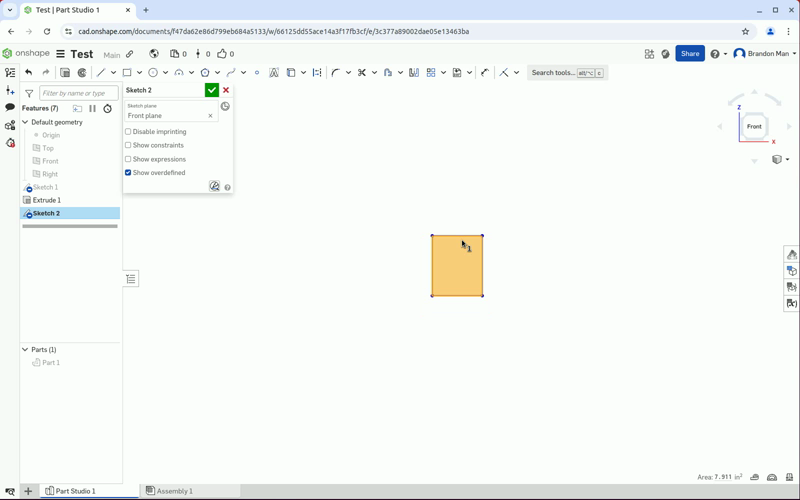
scroll(-6)
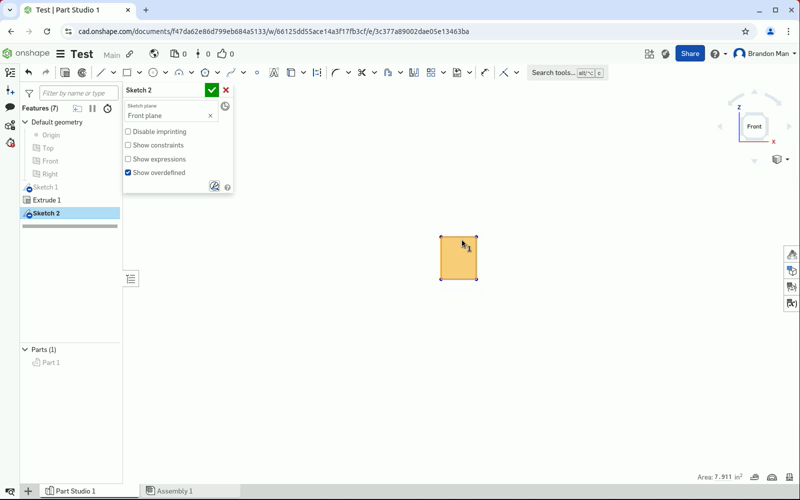
scroll(-6)
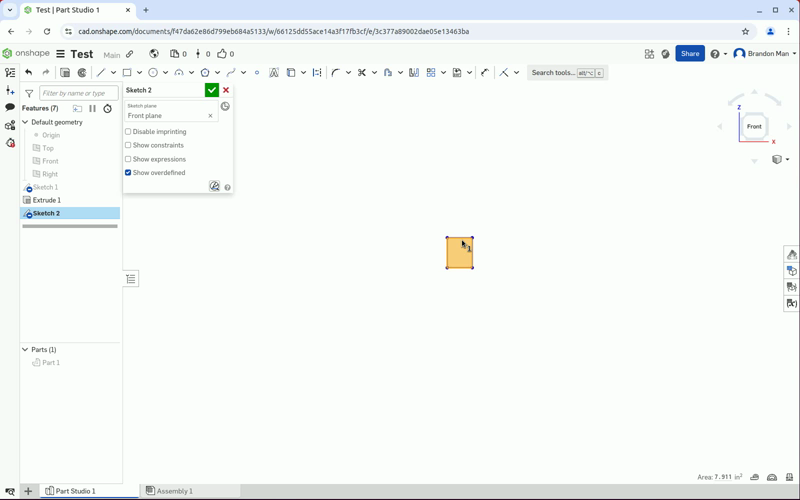
scroll(-6)
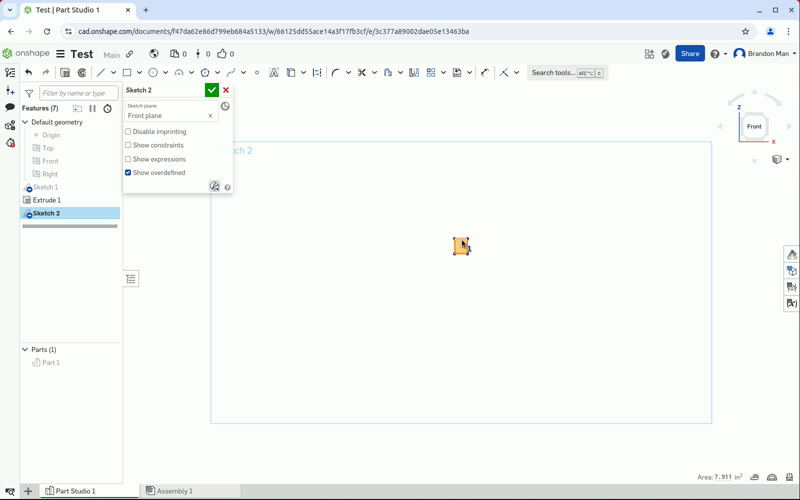
mouse_move(73, 352)
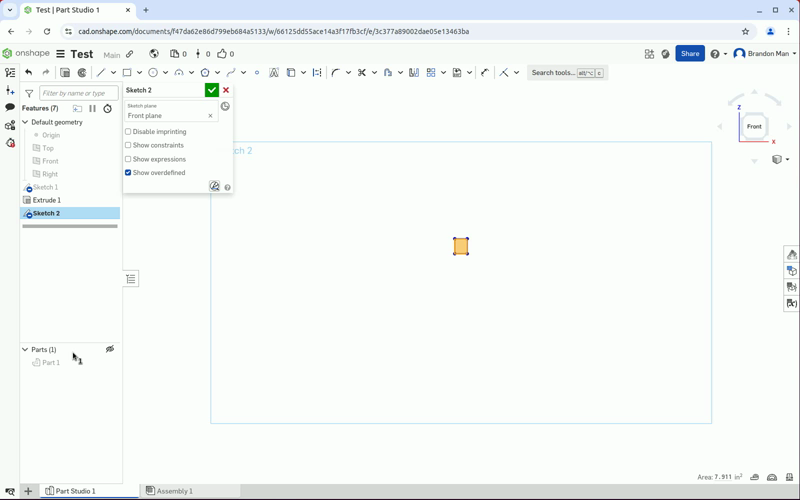
key(shift+y)
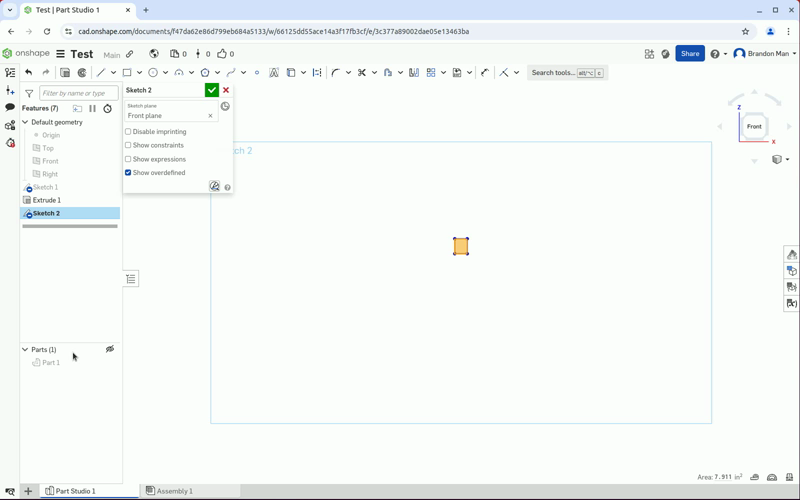
key(shift+e)
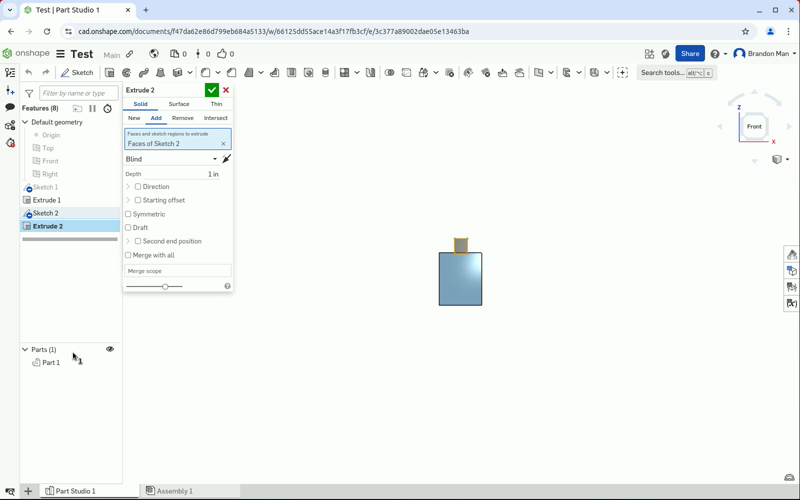
mouse_move(143, 106)
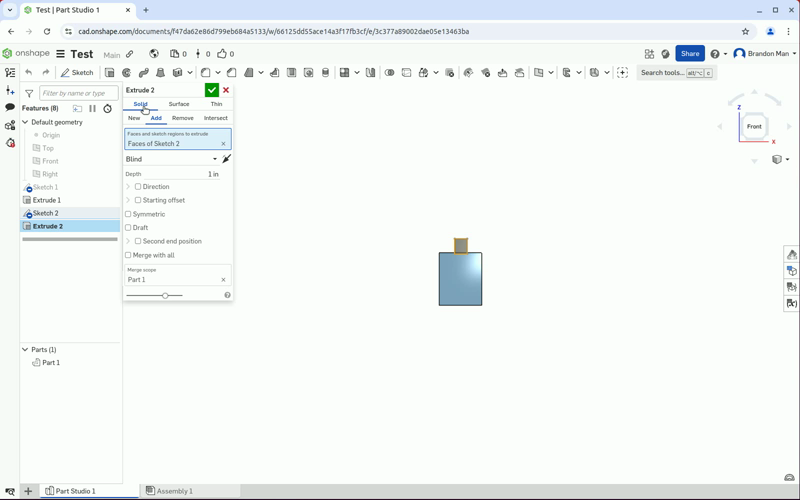
click(143, 106)
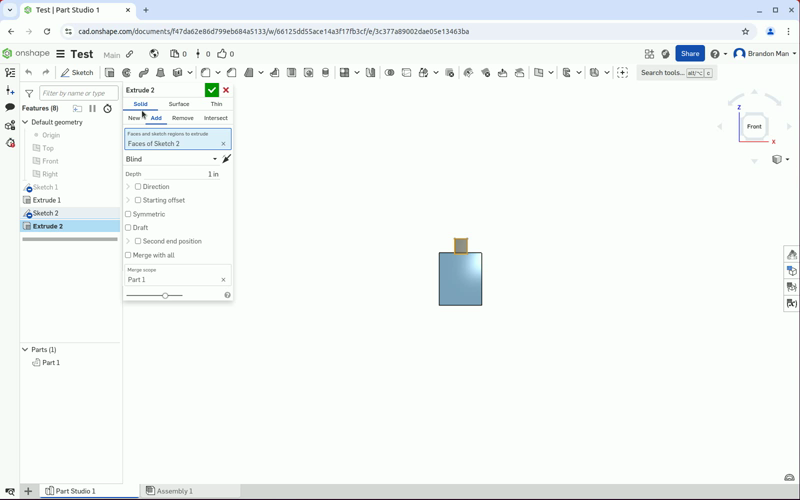
mouse_move(137, 120)
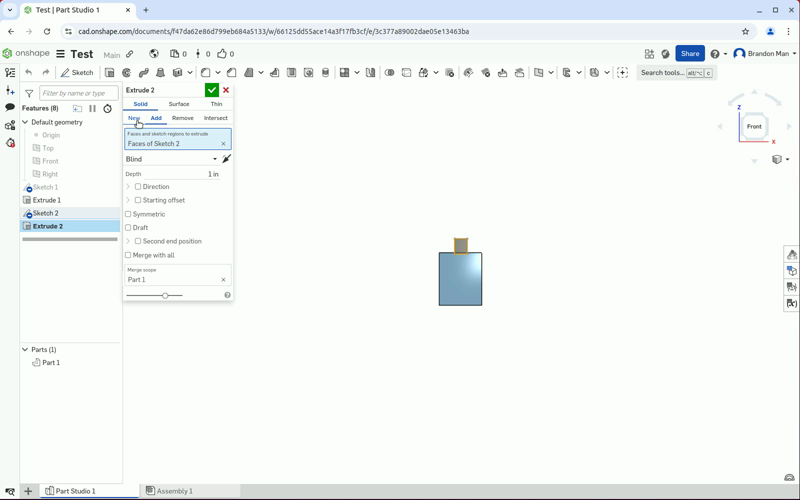
click(137, 120)
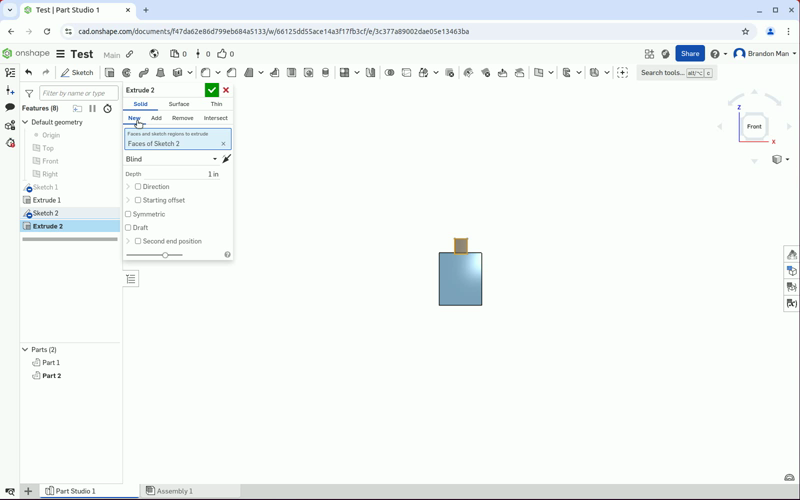
key(tab, 4)
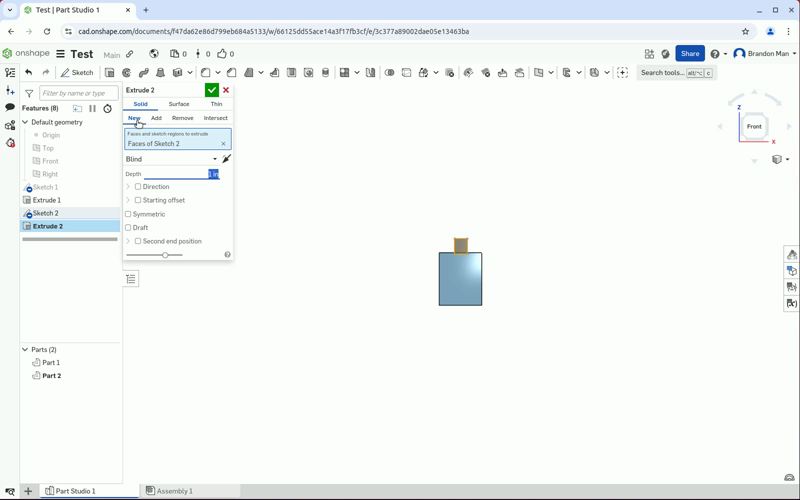
text(6.981)
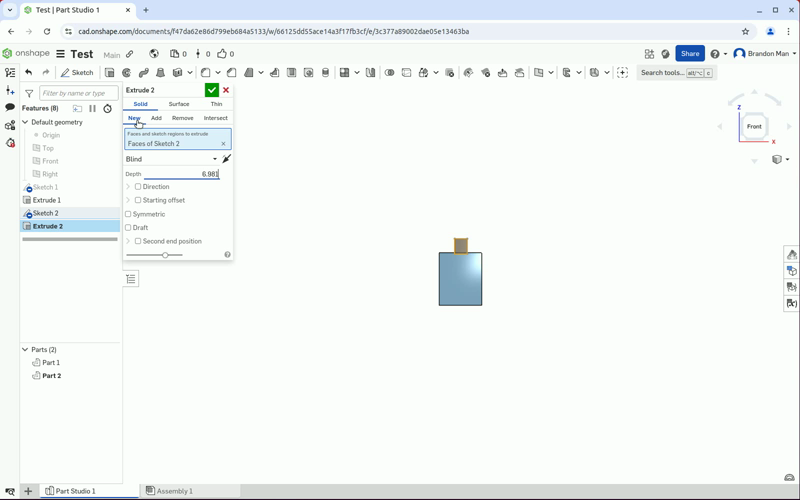
key(enter)
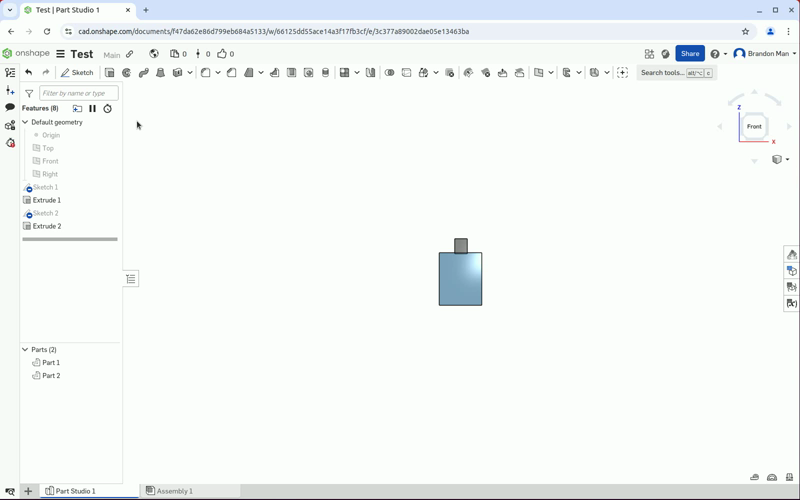
key(shift+h)
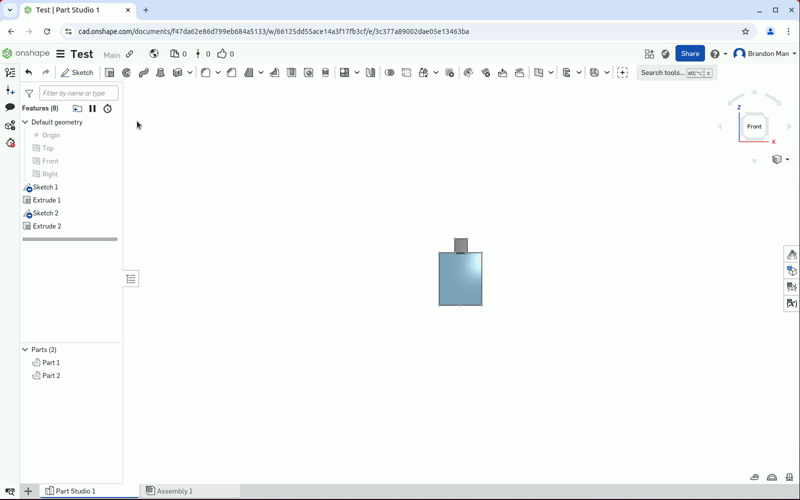
key(shift+h)
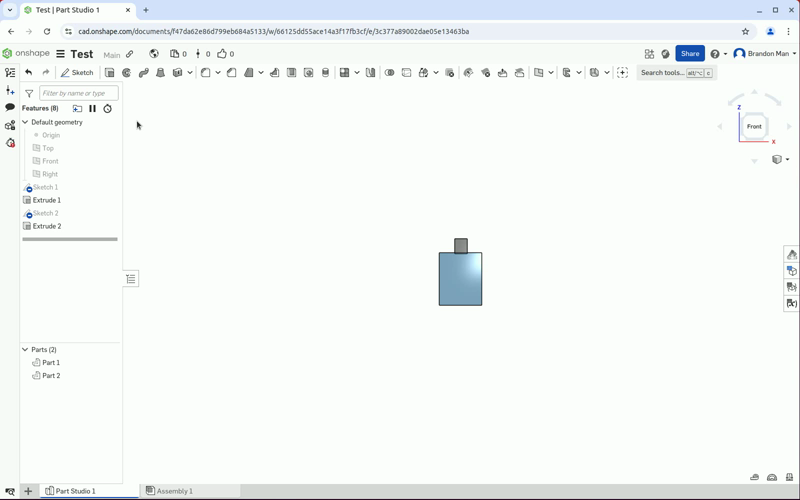
mouse_move(73, 189)
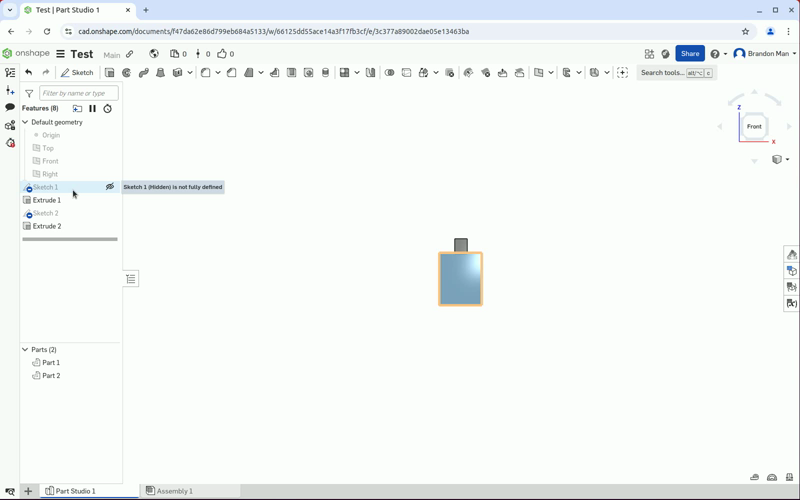
click(73, 189)
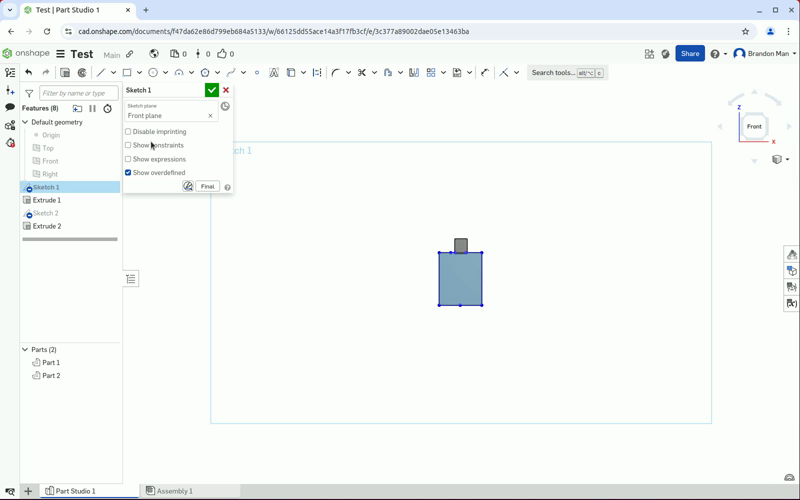
mouse_move(229, 92)
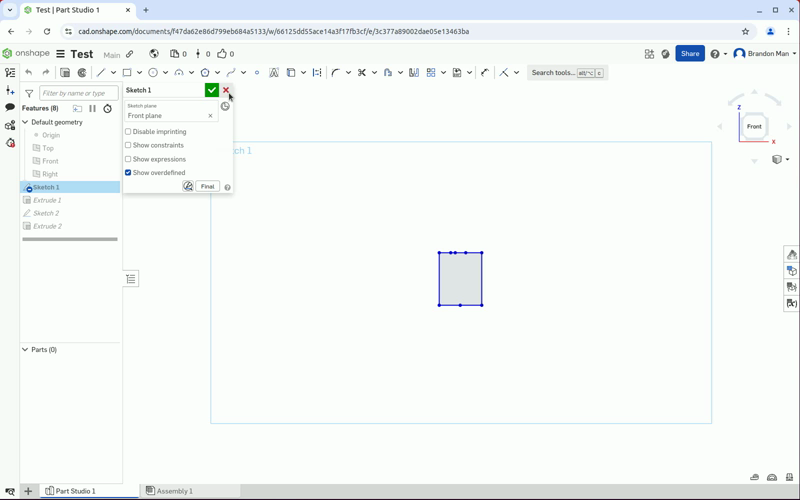
click(229, 92)
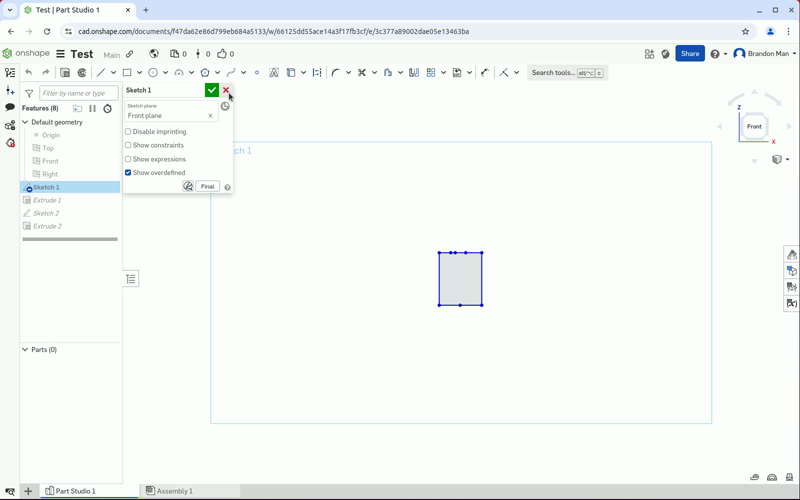
key(shift+s)
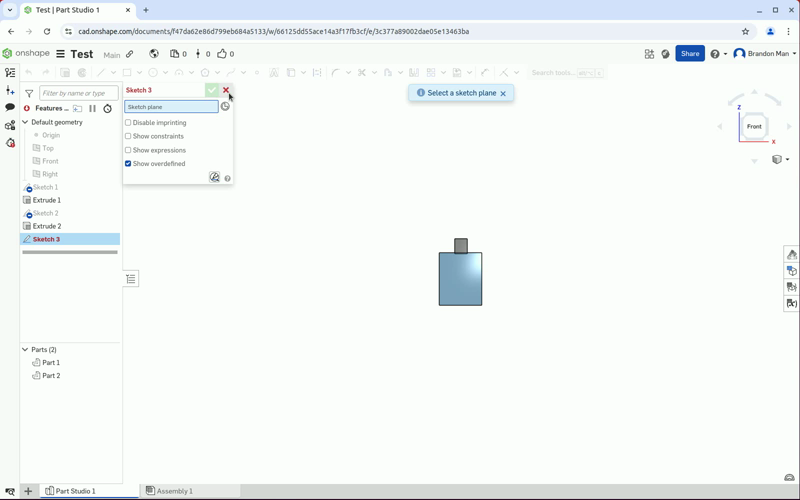
mouse_move(73, 163)
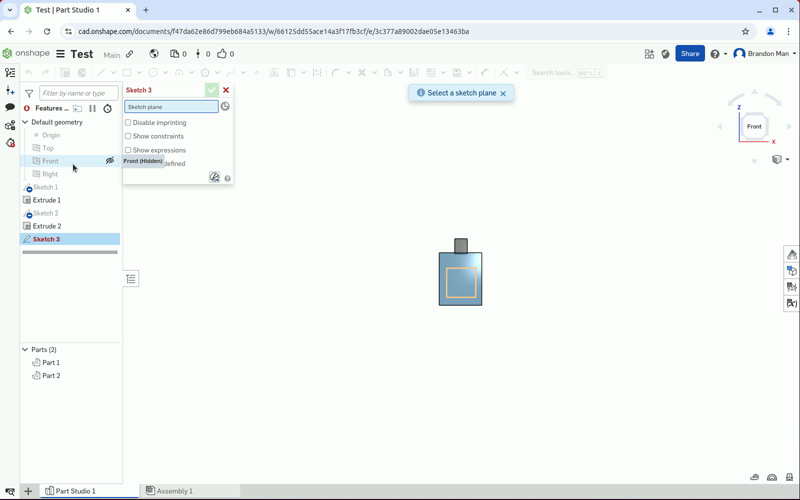
click(73, 163)
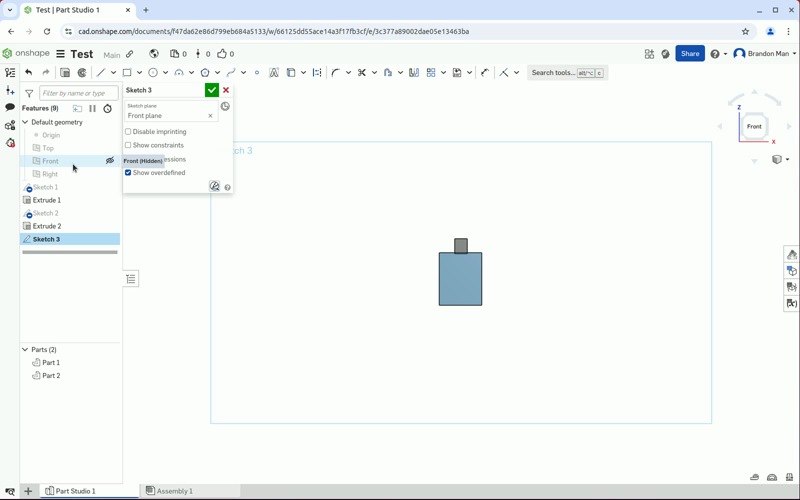
mouse_move(73, 352)
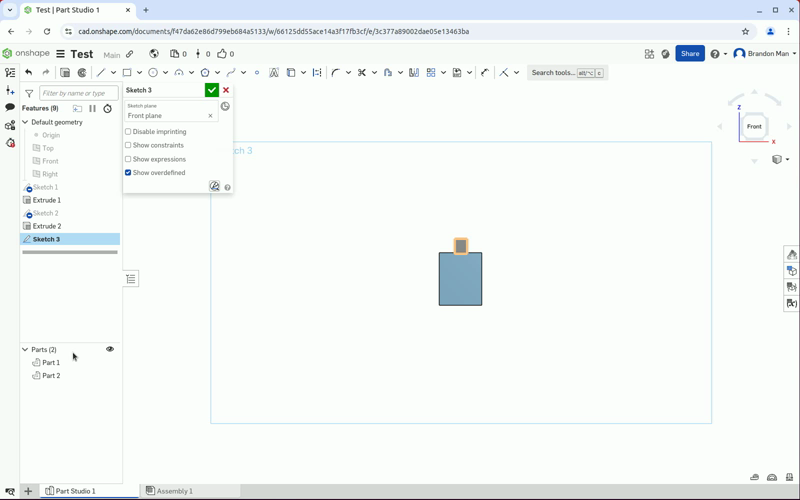
key(y)
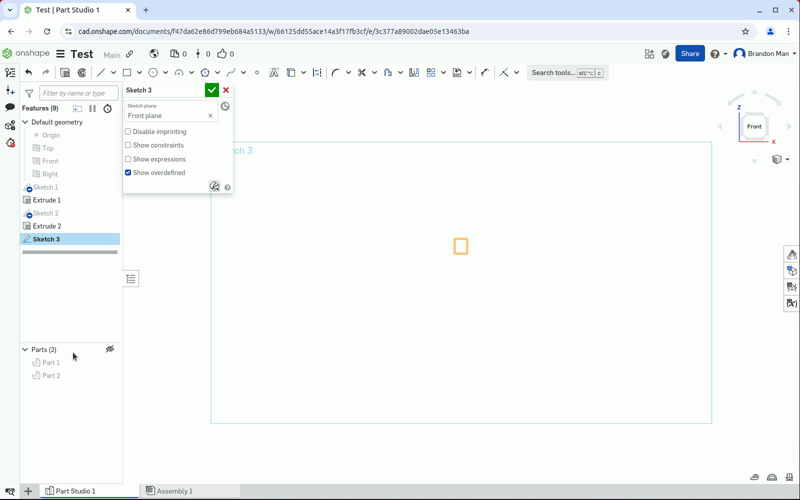
key(l)
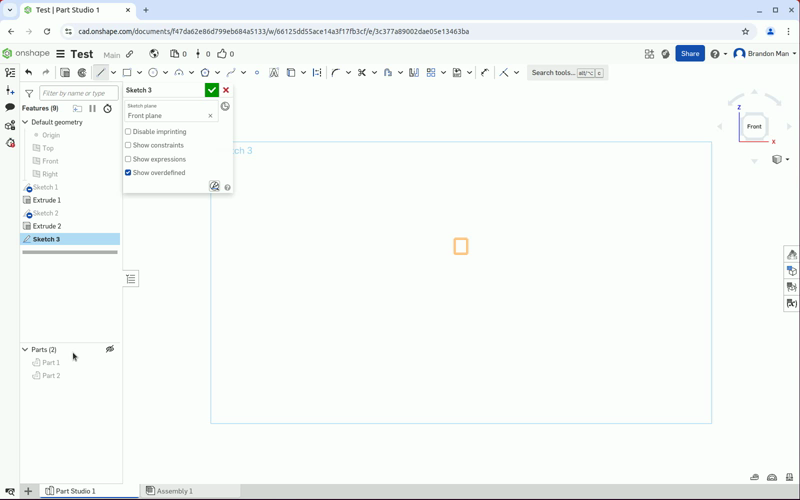
key_down(shift)
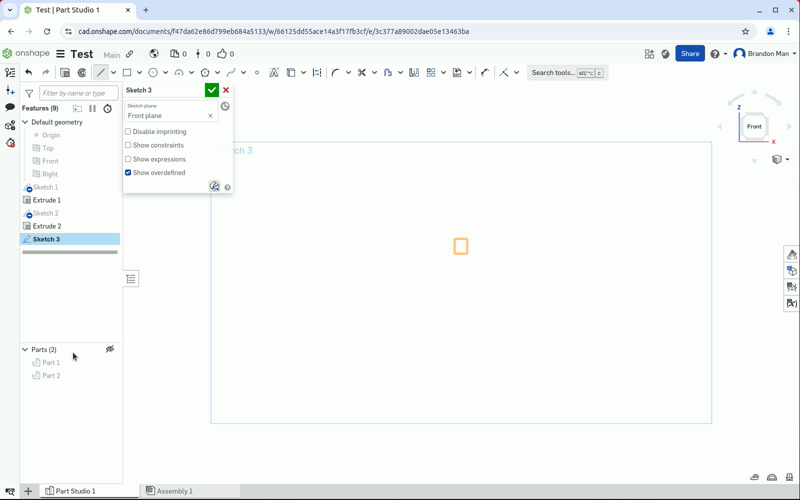
mouse_move(439, 239)
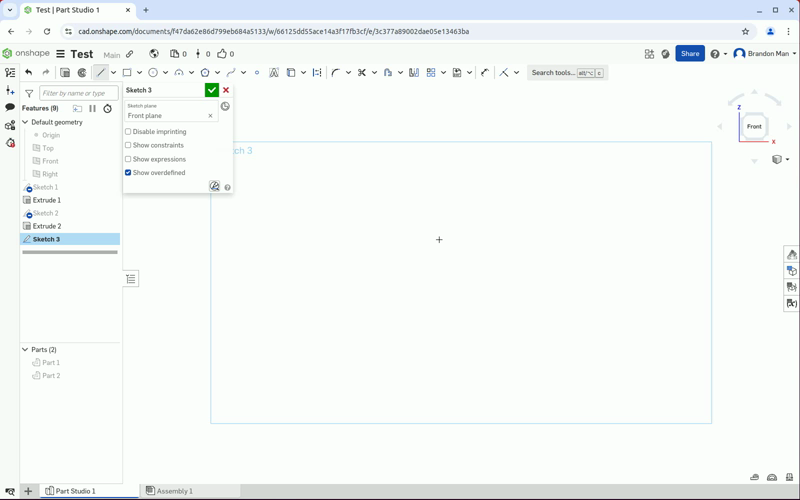
click(439, 239)
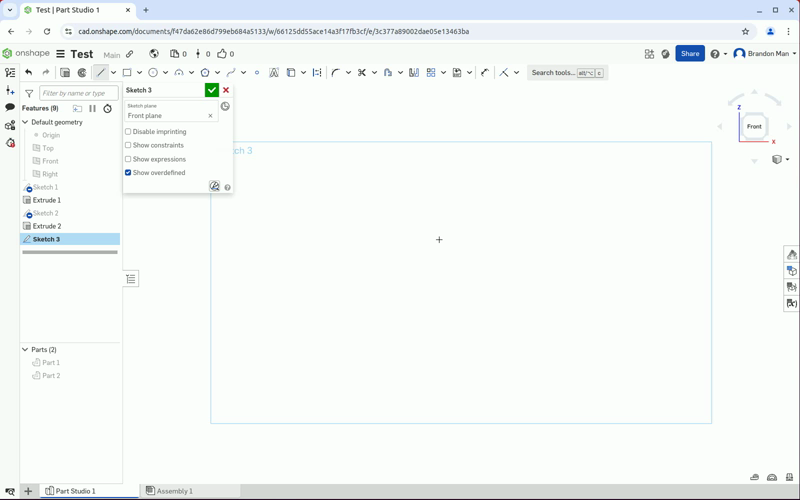
key_up(shift)
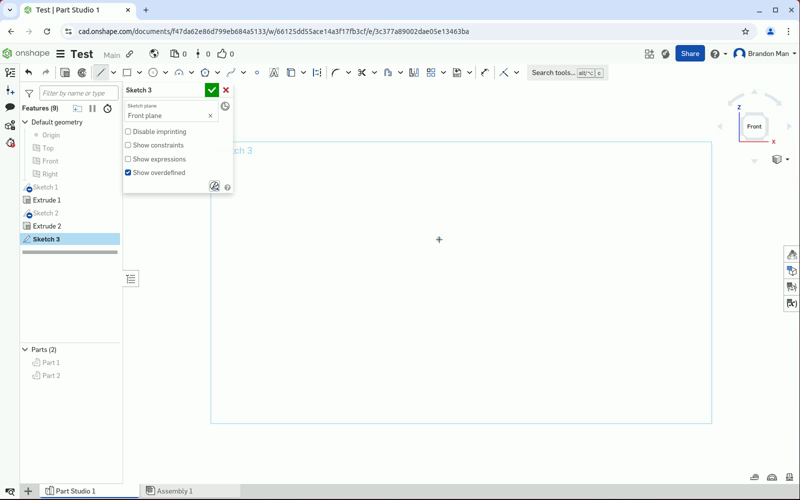
key_down(shift)
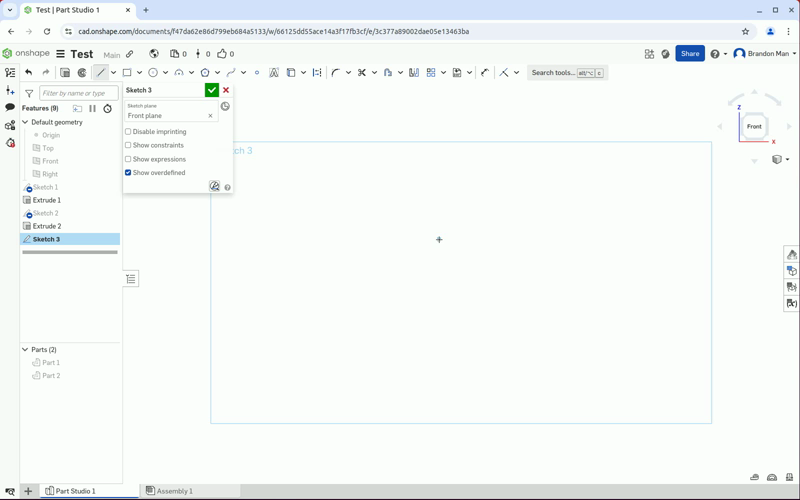
mouse_move(469, 239)
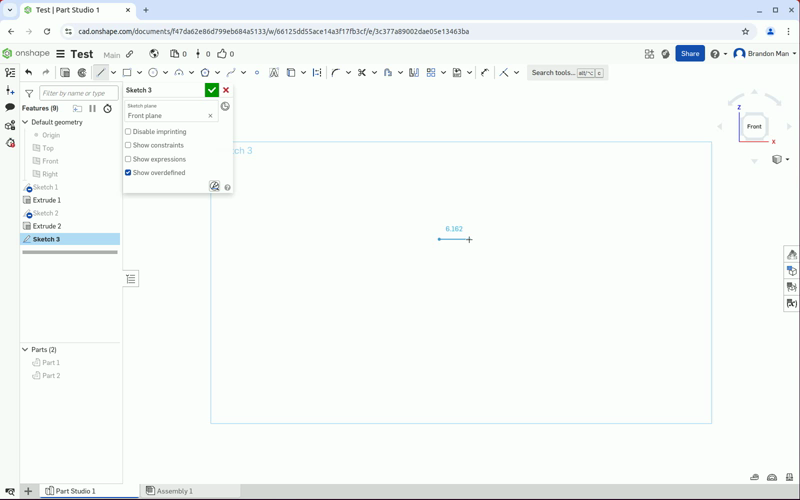
mouse_move(450, 239)
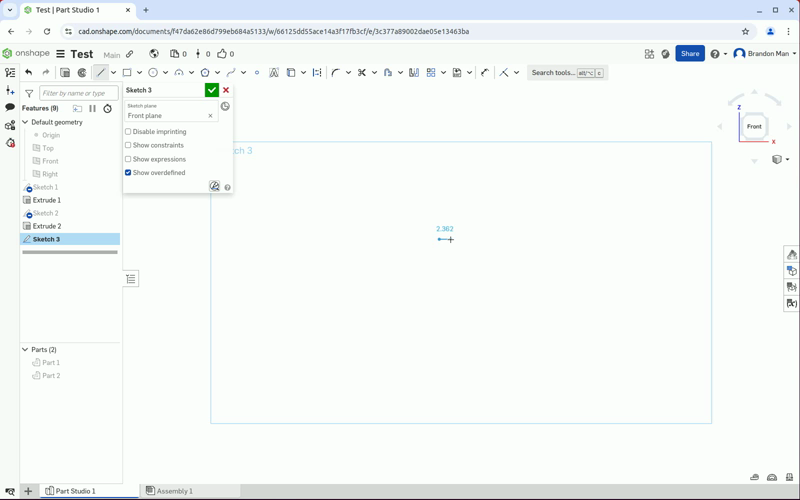
click(450, 239)
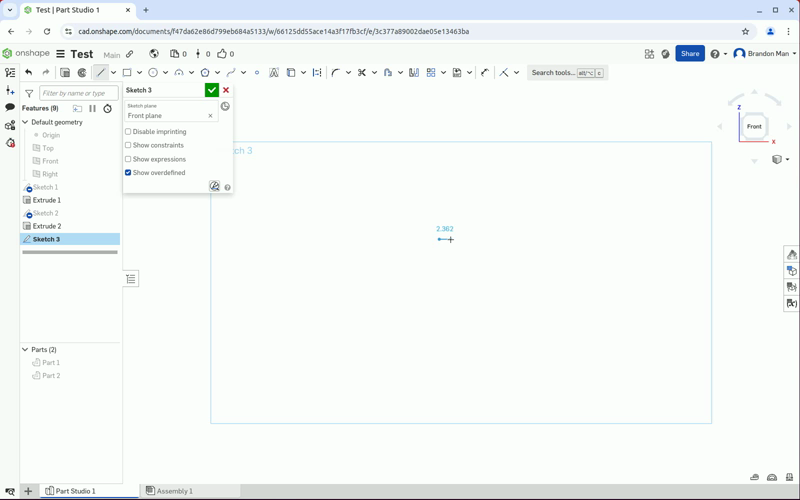
key_up(shift)
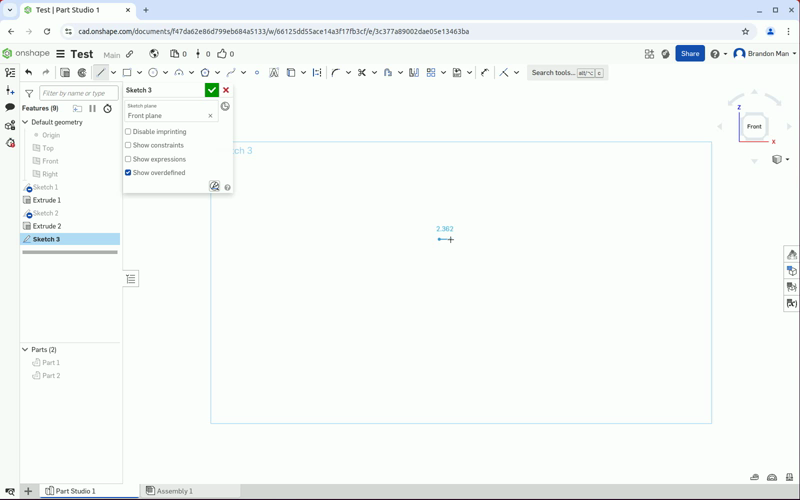
key_down(shift)
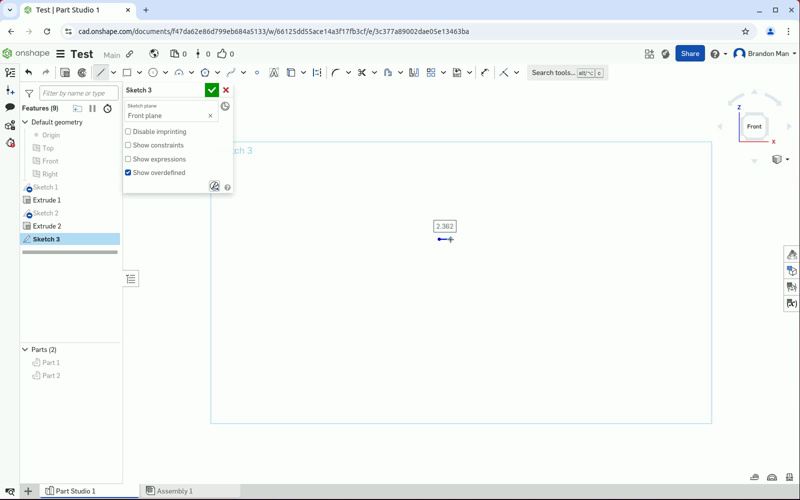
mouse_move(480, 239)
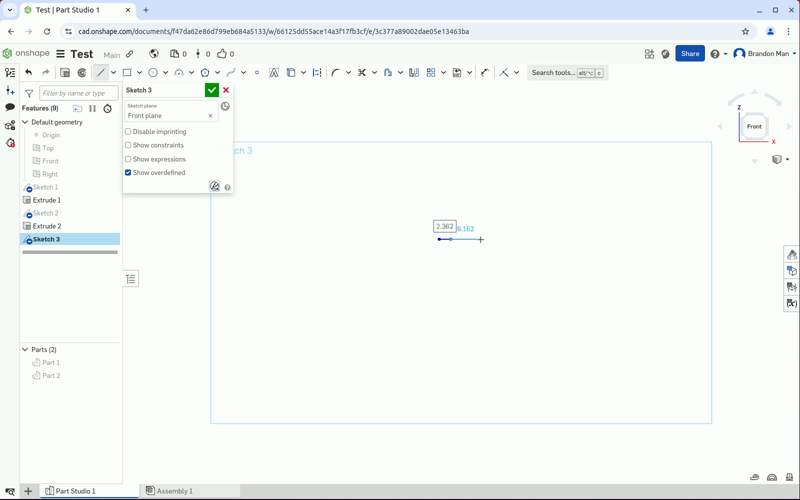
mouse_move(455, 239)
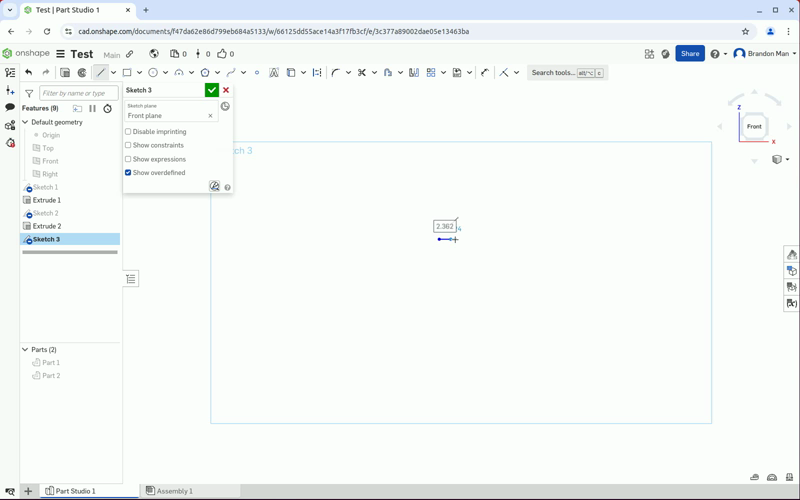
scroll(6)
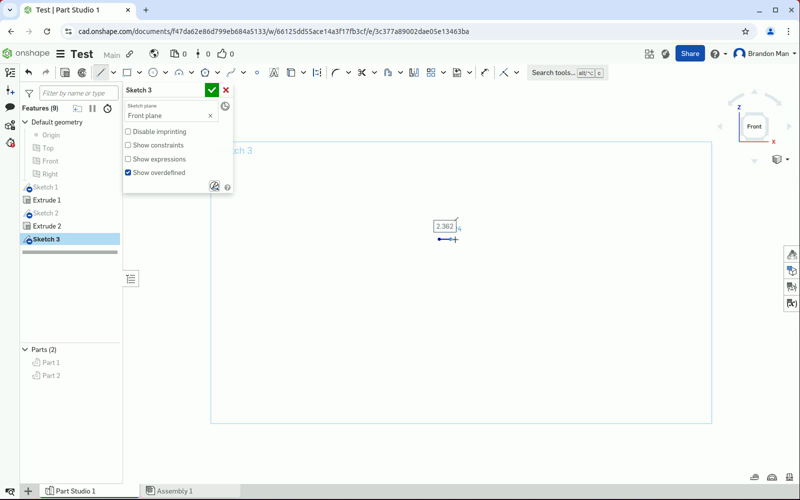
scroll(6)
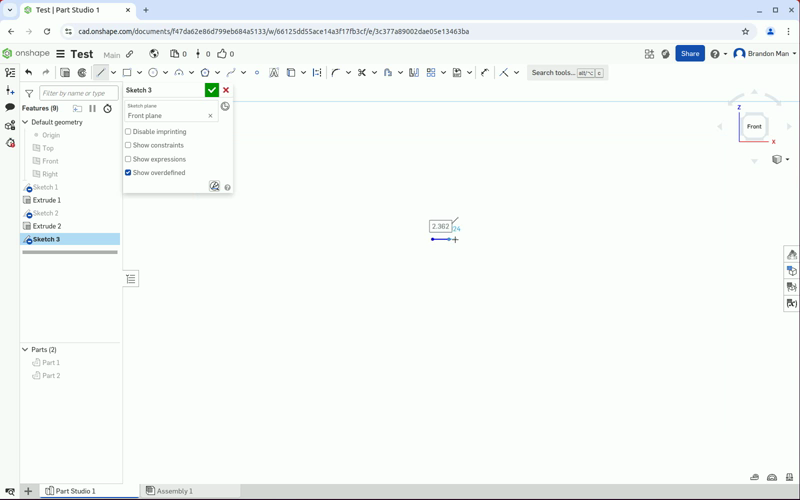
scroll(6)
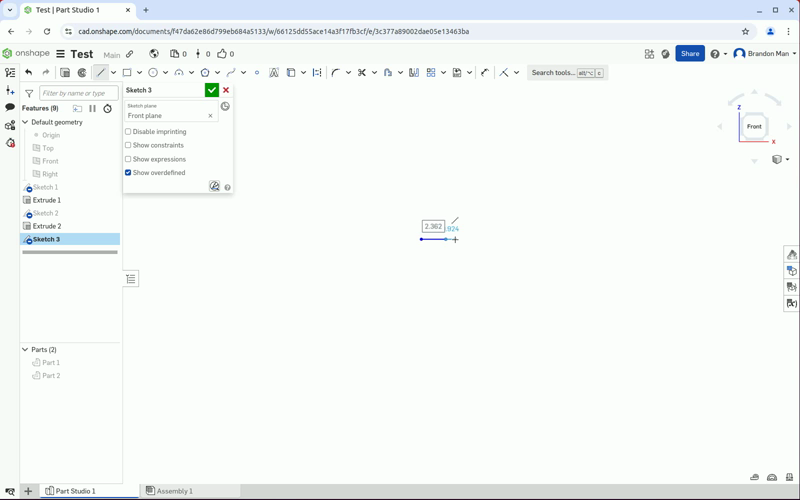
scroll(6)
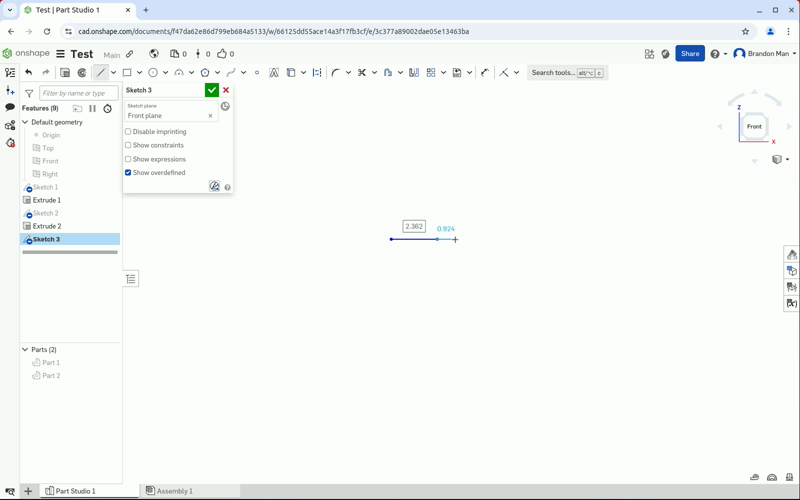
scroll(6)
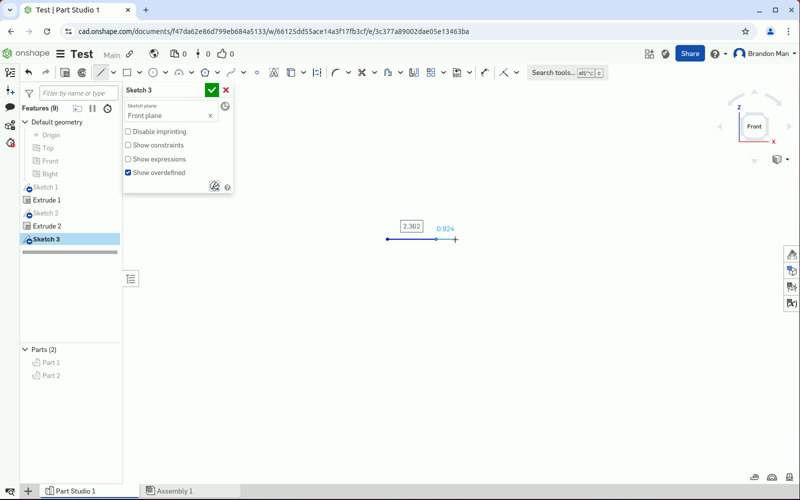
scroll(6)
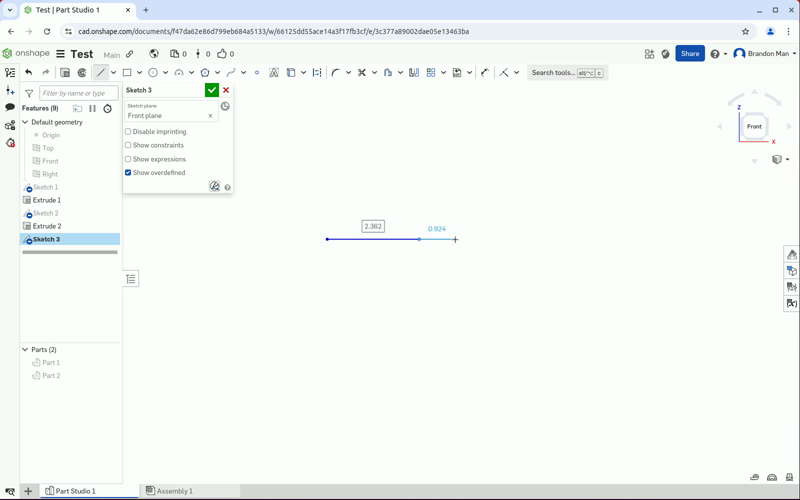
scroll(6)
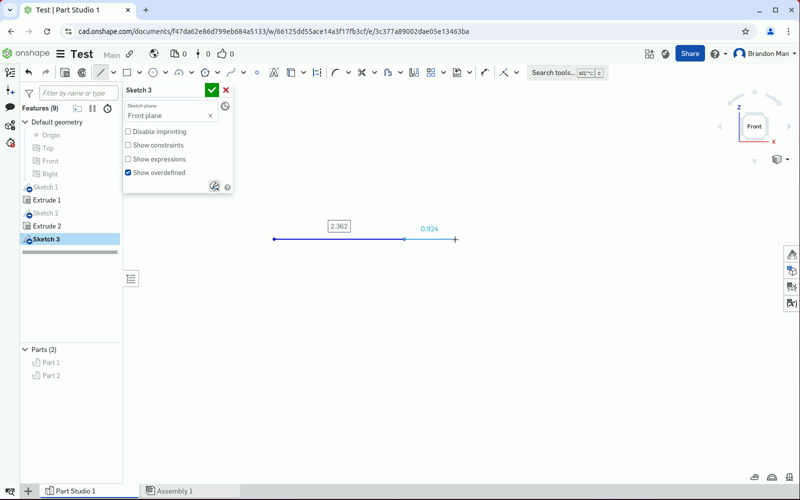
click(455, 239)
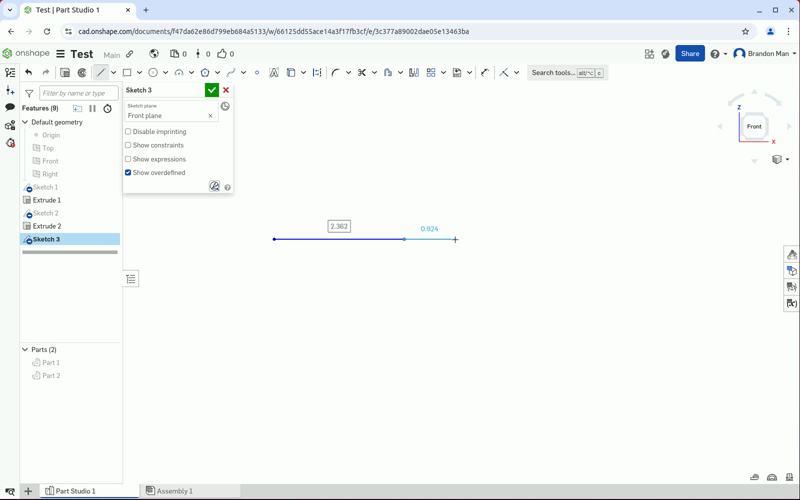
scroll(-6)
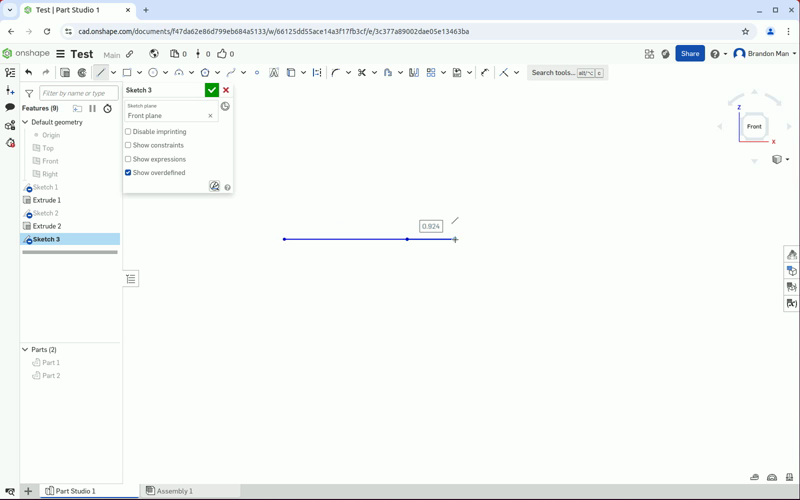
scroll(-6)
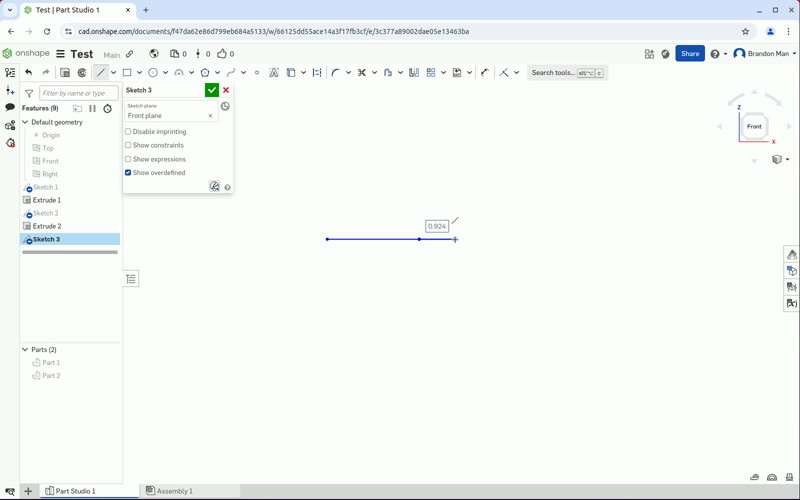
scroll(-6)
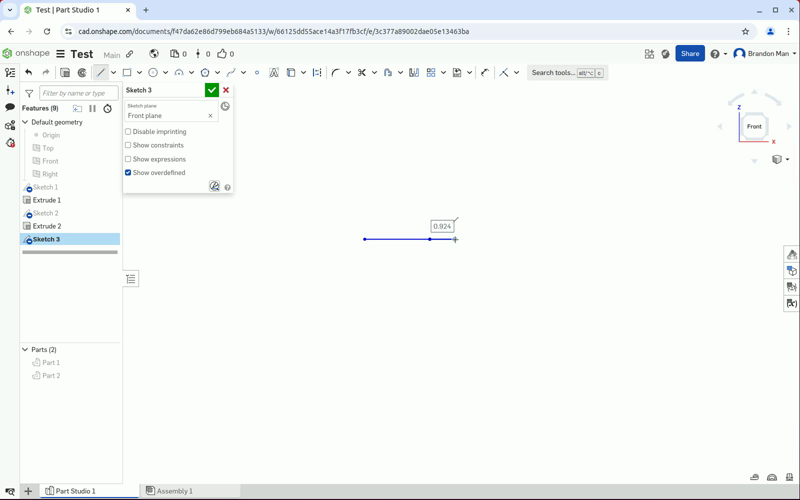
scroll(-6)
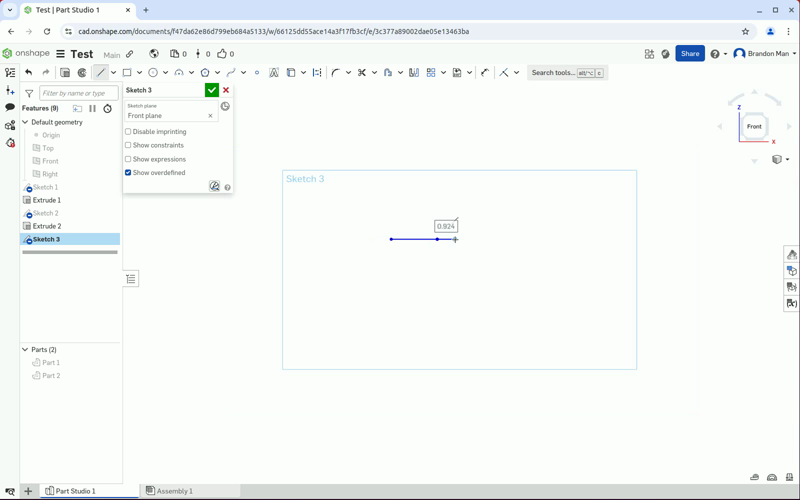
scroll(-6)
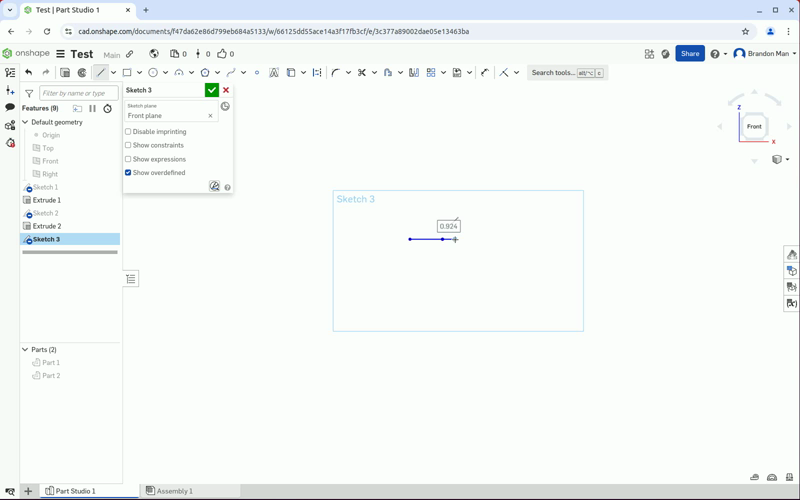
scroll(-6)
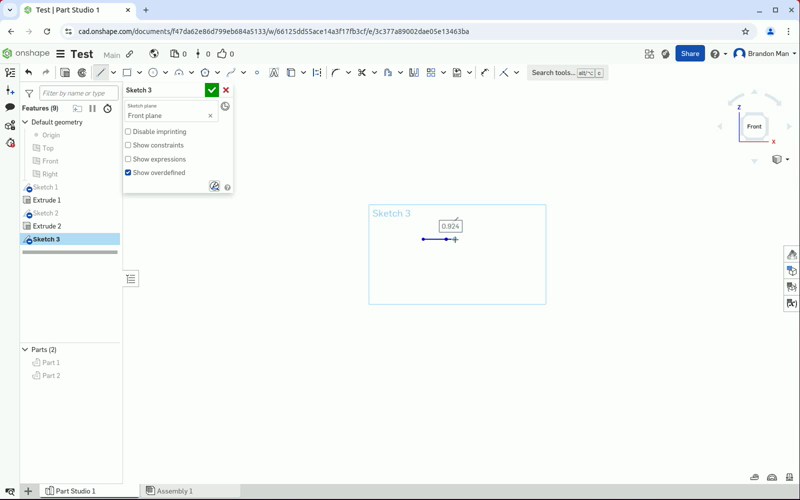
scroll(-6)
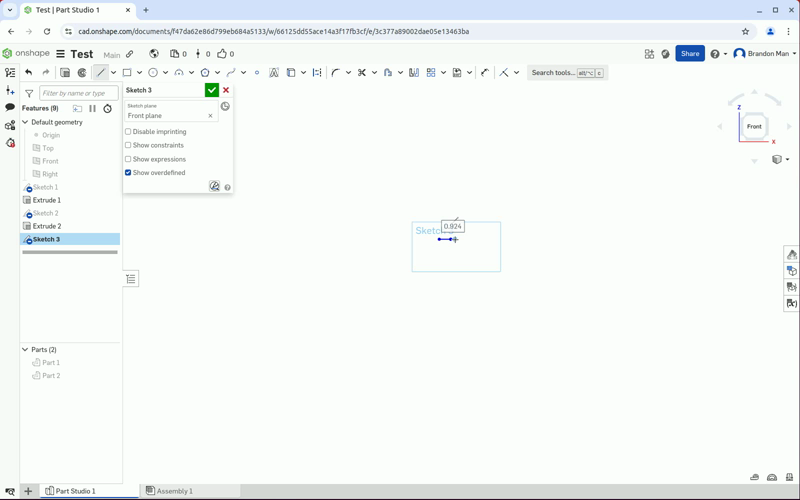
key_up(shift)
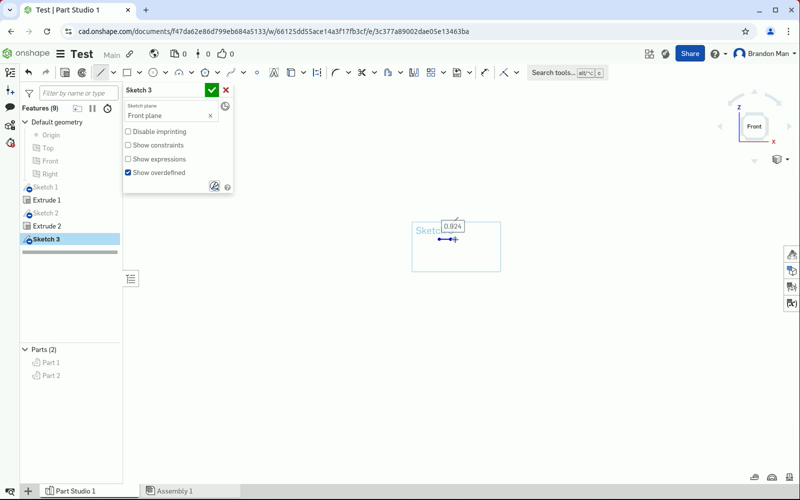
key_down(shift)
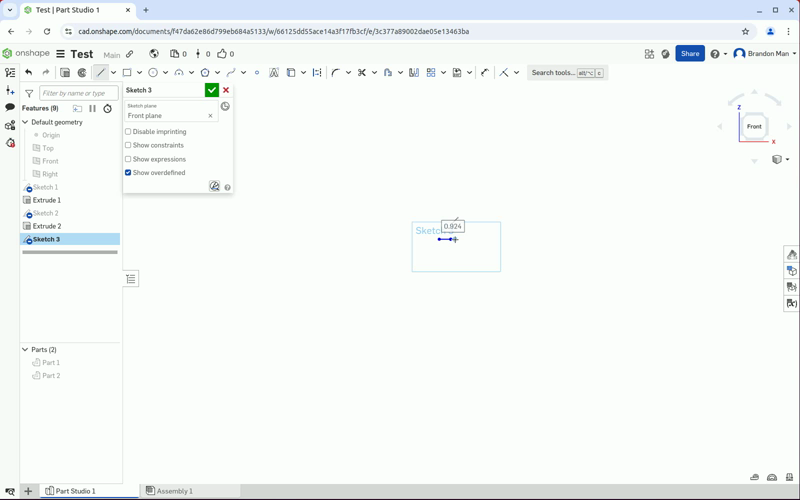
mouse_move(485, 239)
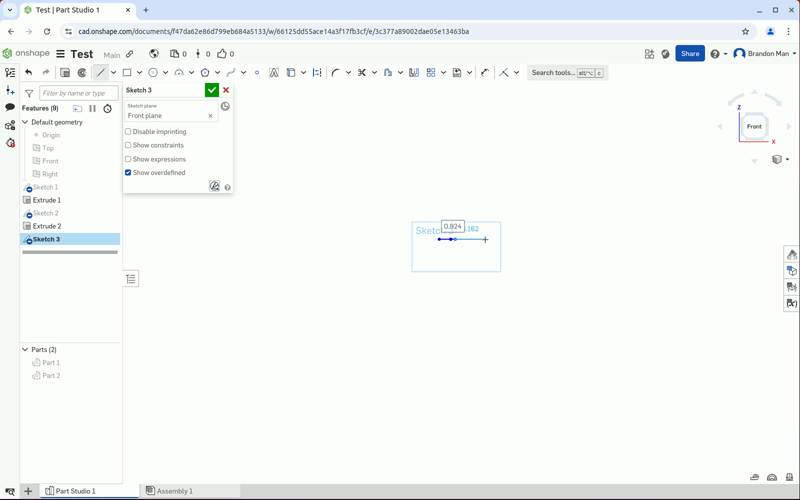
mouse_move(465, 239)
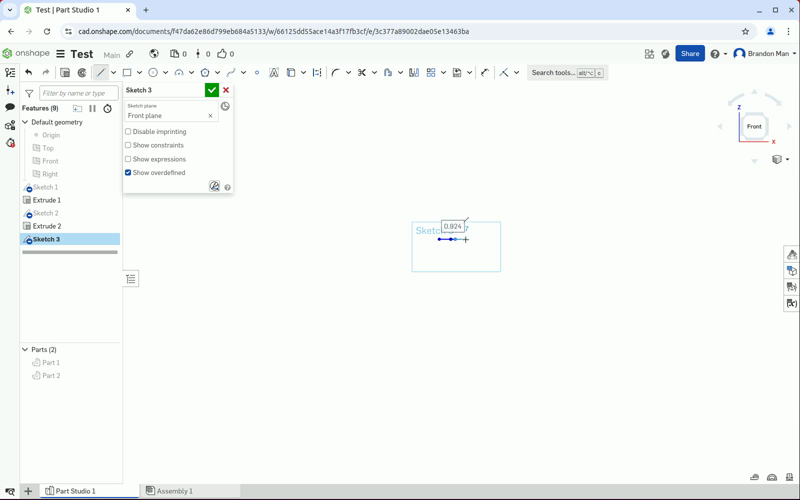
click(465, 239)
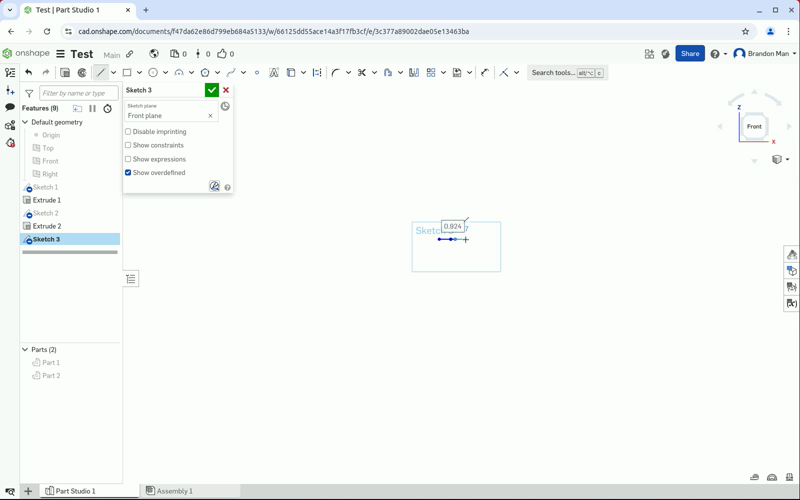
key_up(shift)
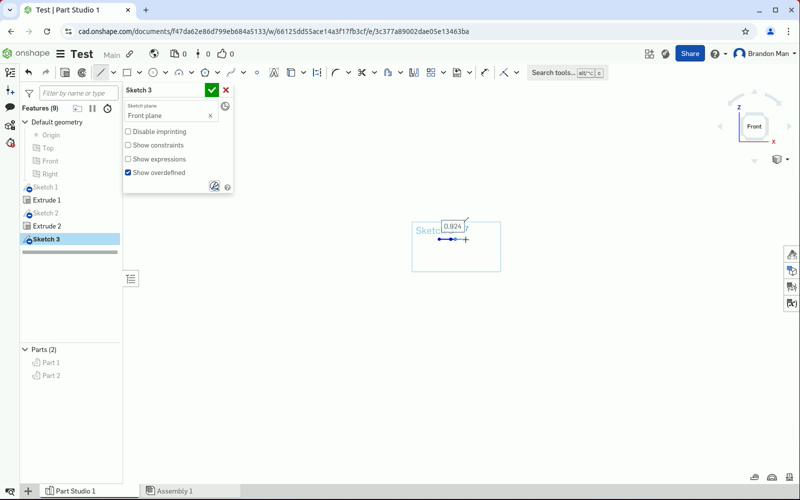
key_down(shift)
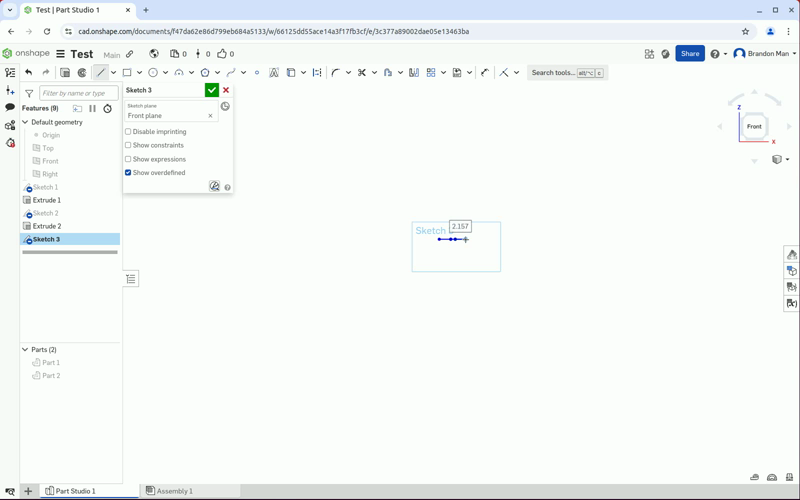
mouse_move(495, 239)
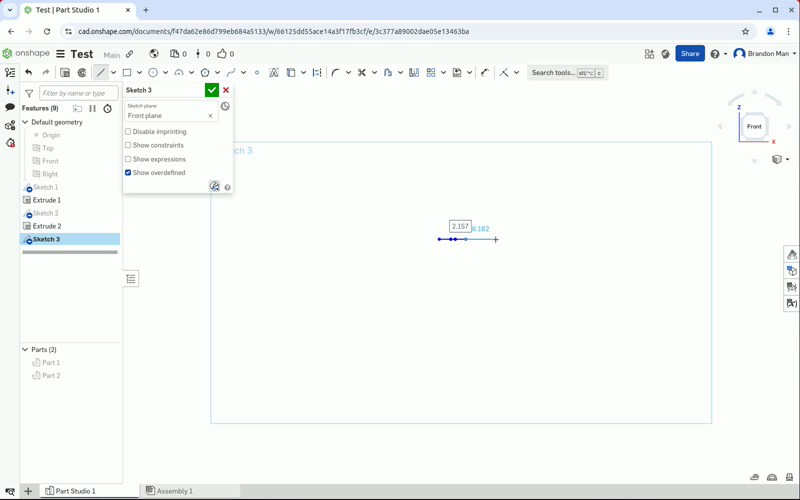
mouse_move(481, 239)
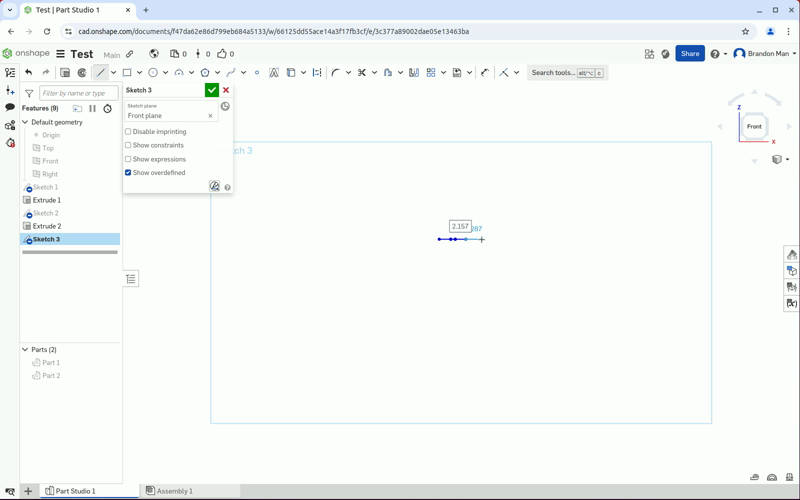
click(481, 239)
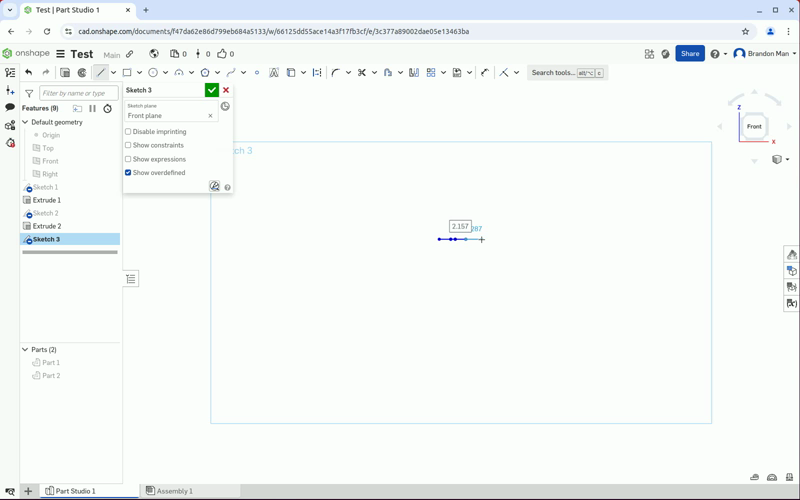
key_up(shift)
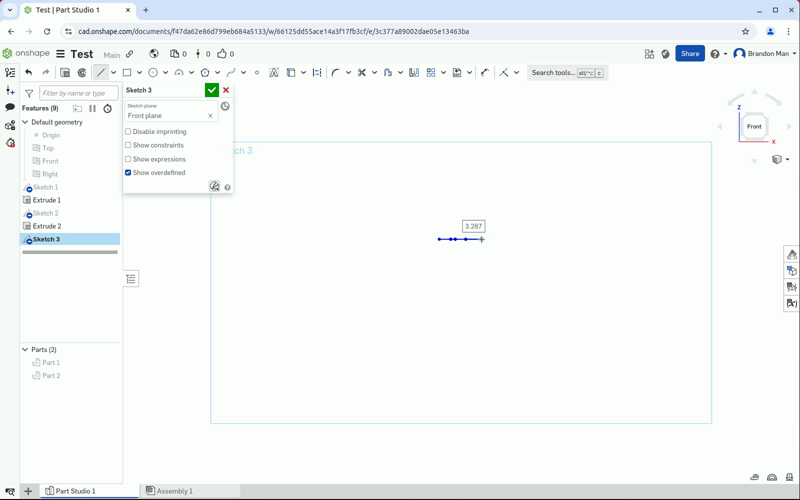
key_down(shift)
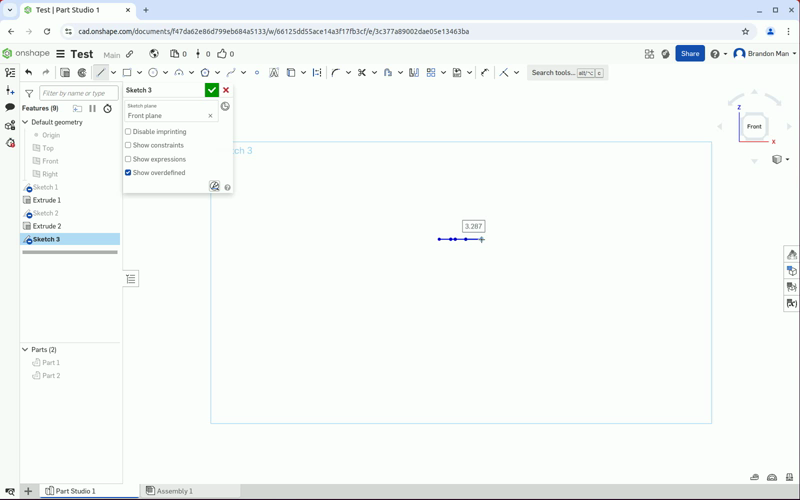
mouse_move(481, 170)
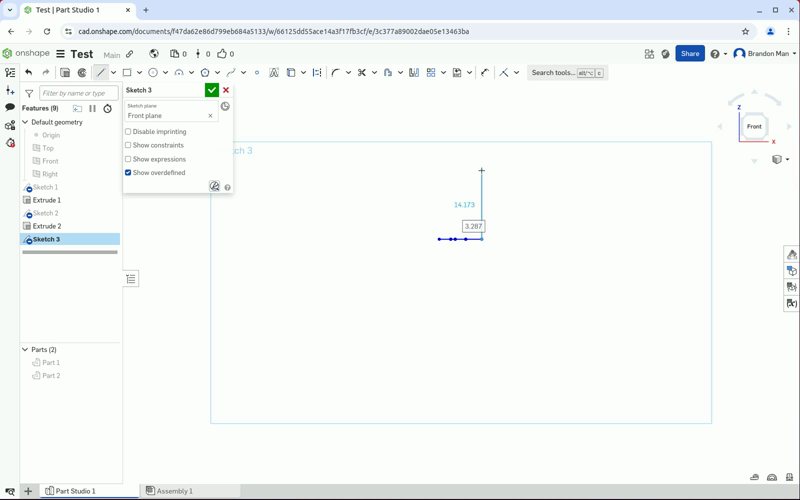
click(481, 170)
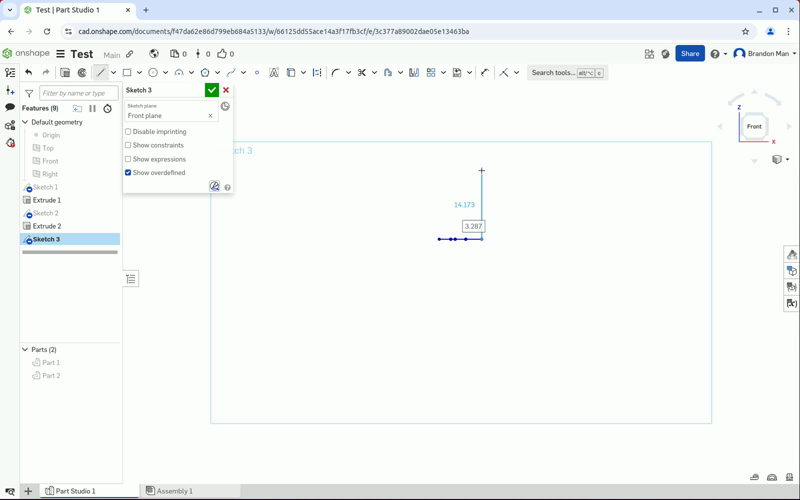
key_up(shift)
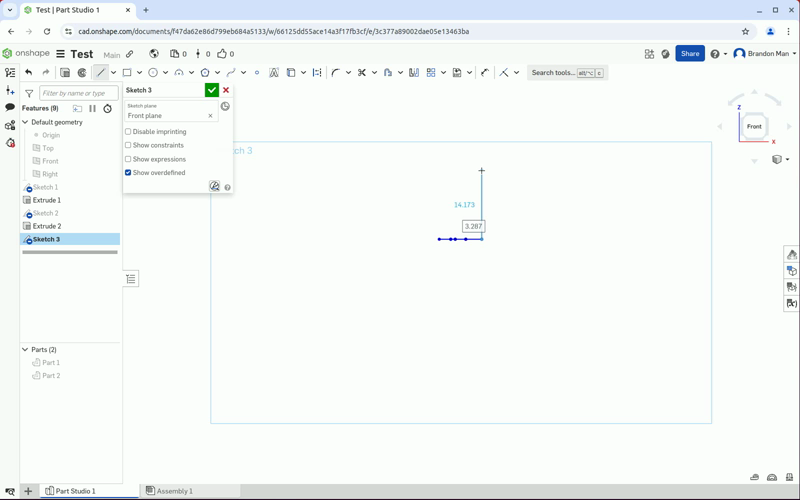
key_down(shift)
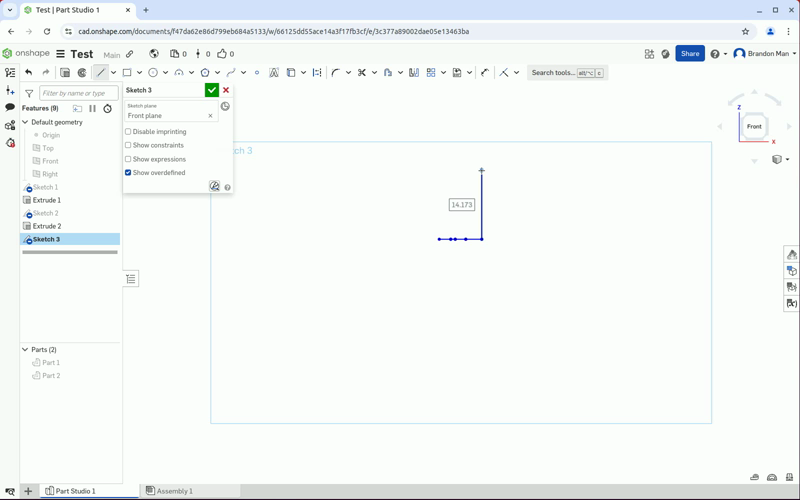
mouse_move(511, 170)
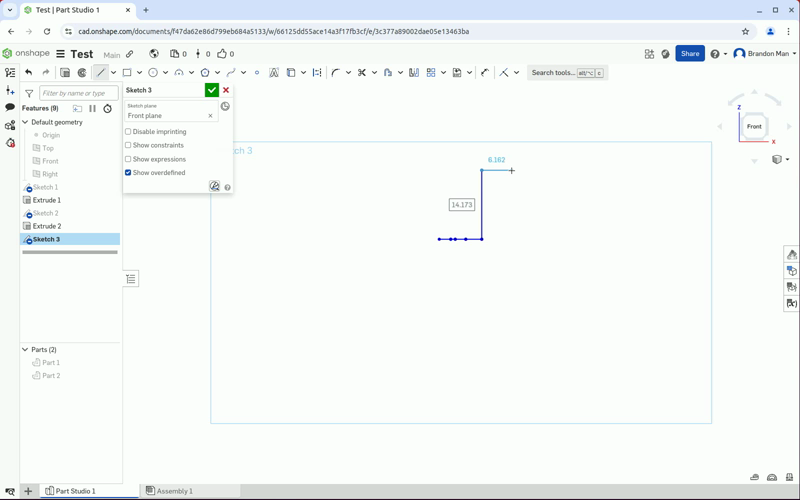
mouse_move(460, 170)
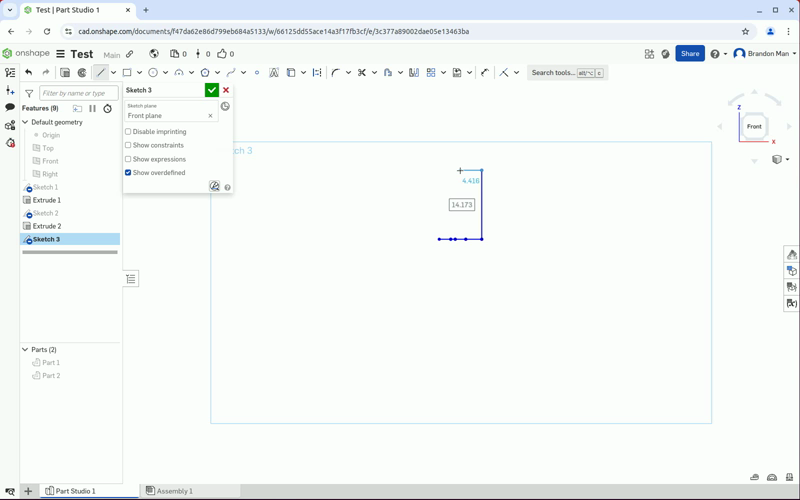
click(460, 170)
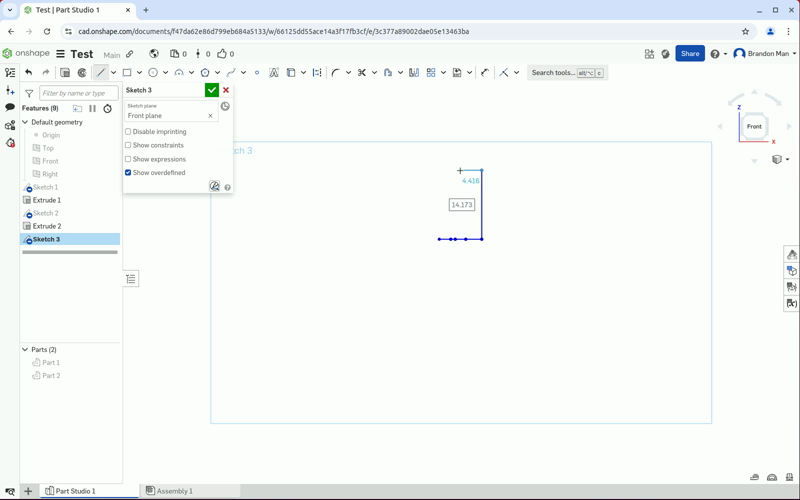
key_up(shift)
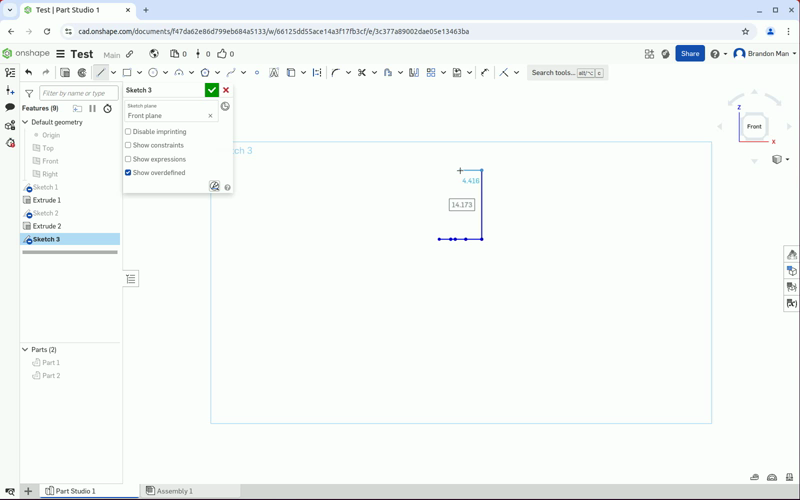
key_down(shift)
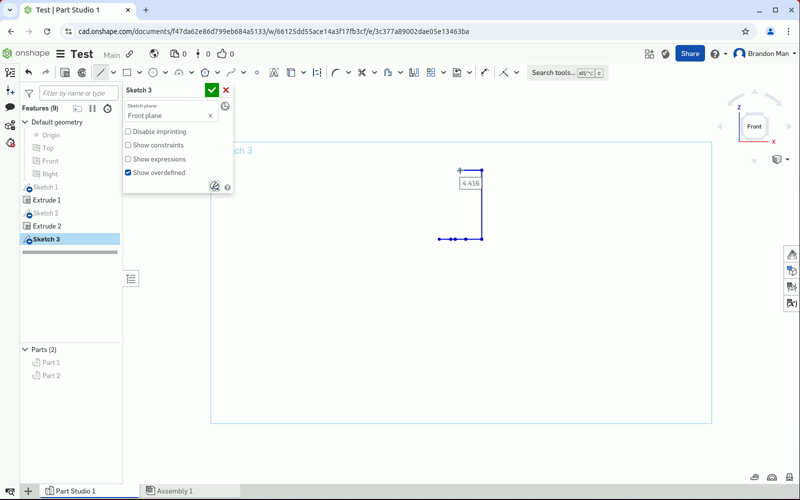
mouse_move(490, 170)
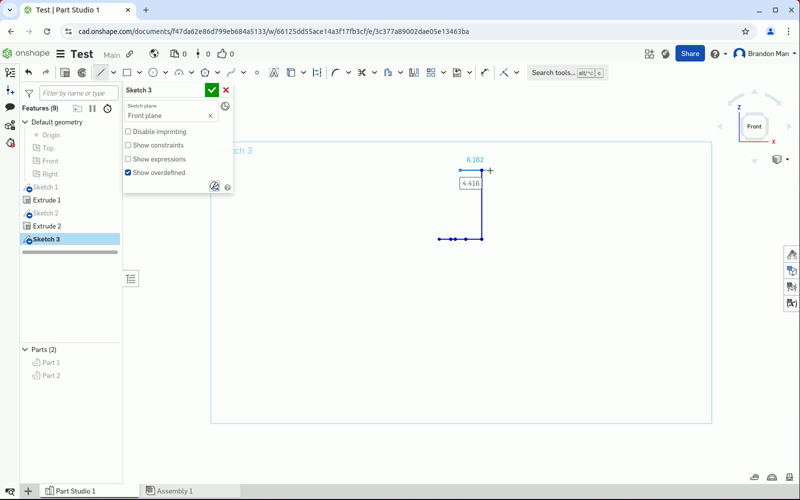
mouse_move(439, 170)
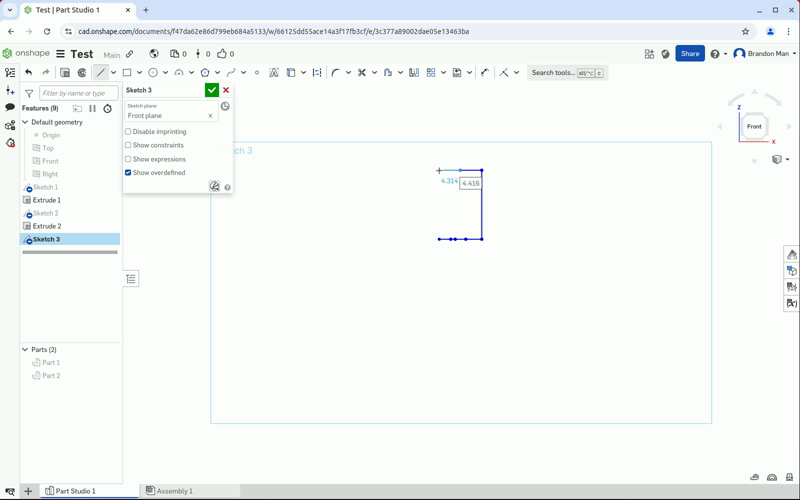
click(439, 170)
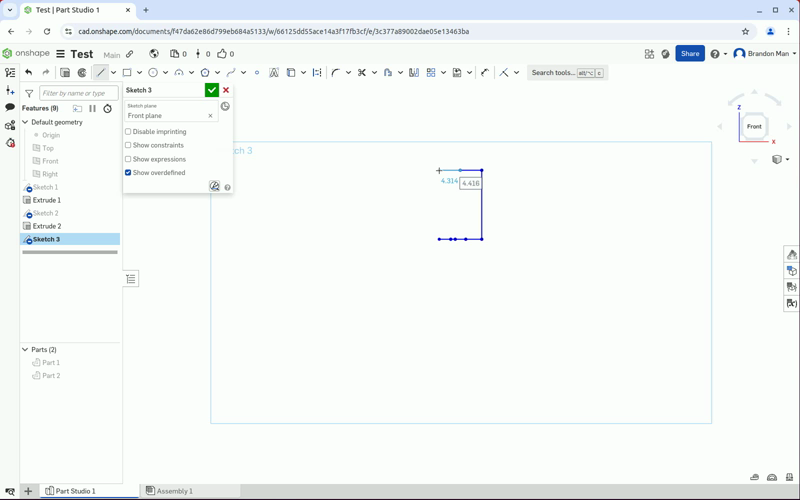
key_up(shift)
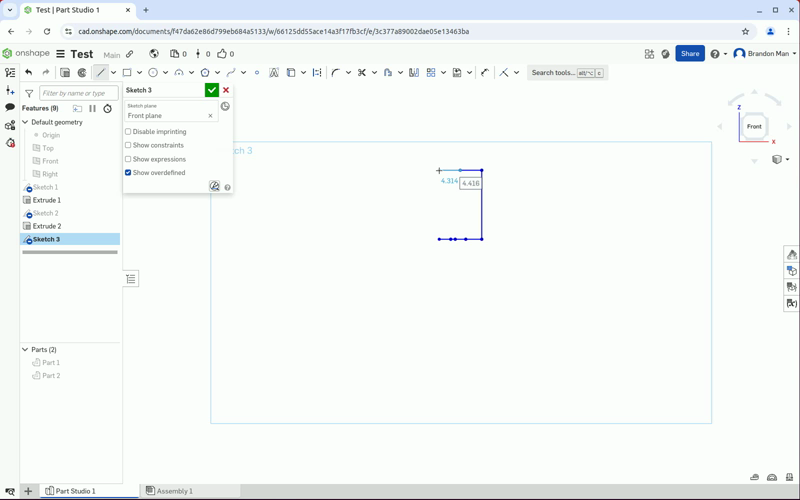
key_down(shift)
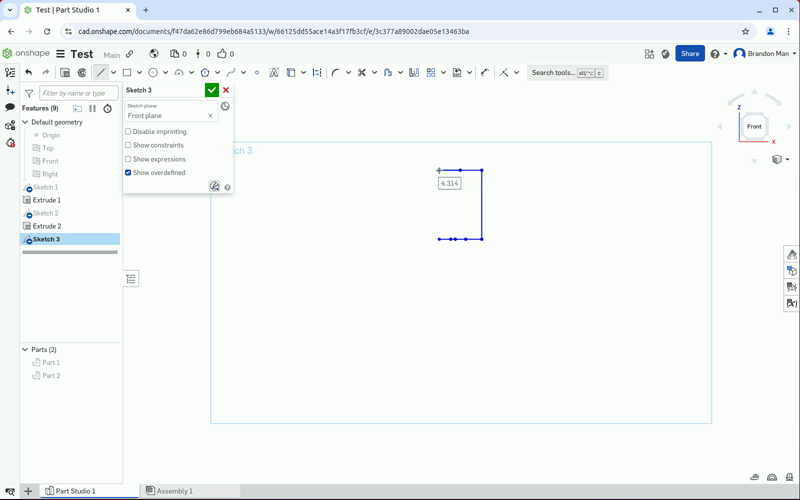
mouse_move(439, 239)
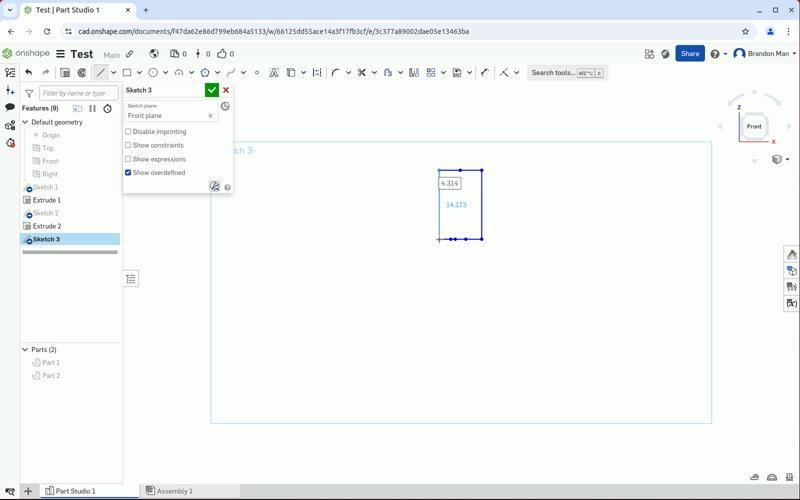
key_up(shift)
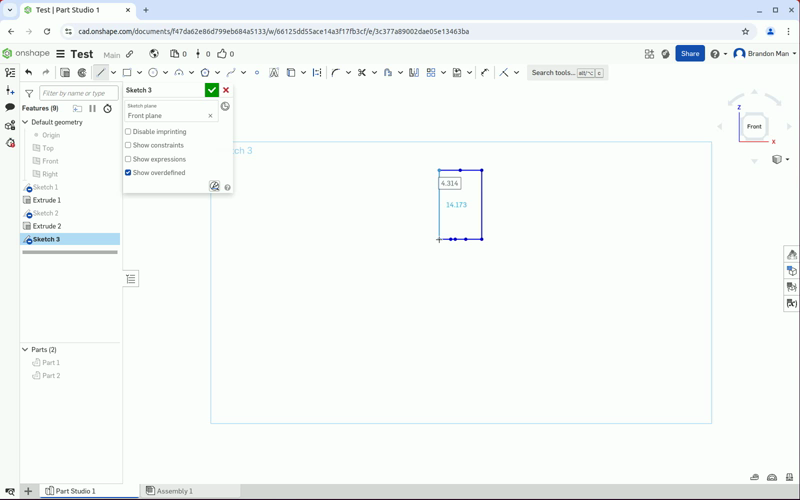
click(439, 239)
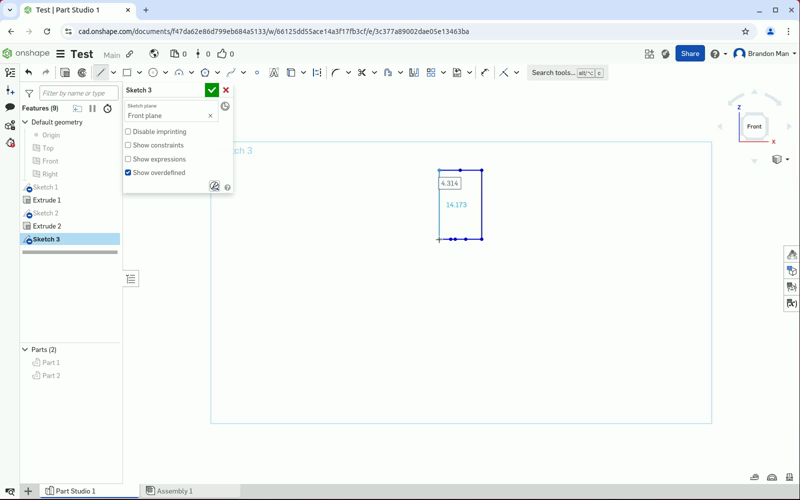
key(esc)
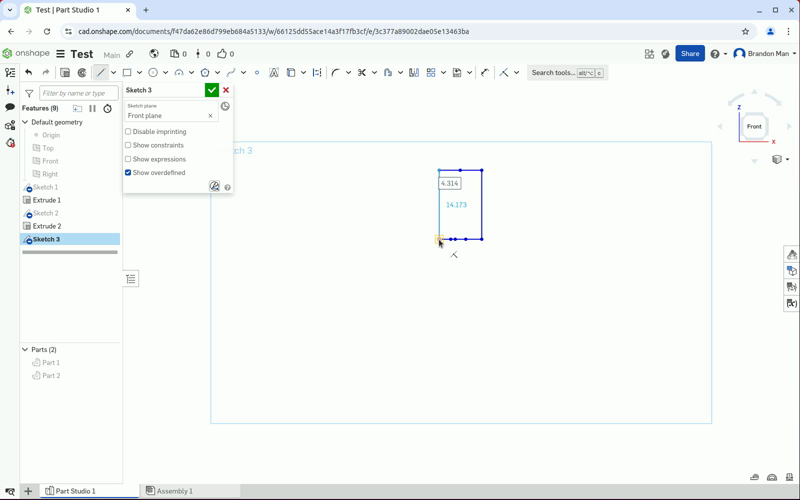
mouse_move(448, 201)
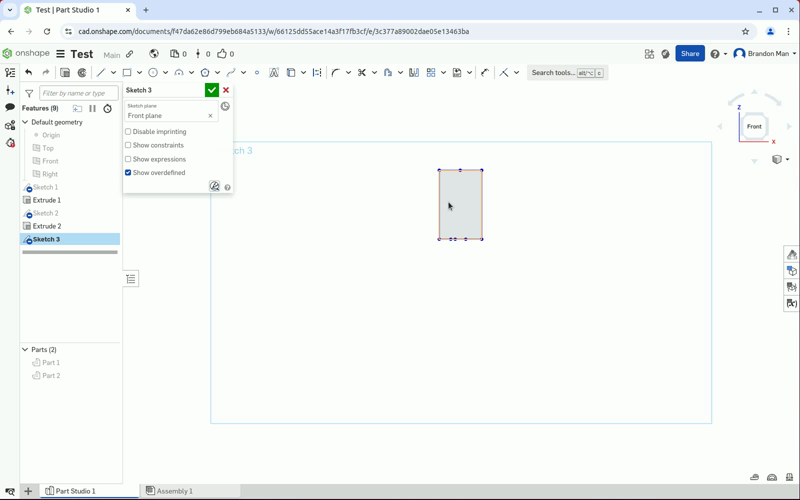
click(448, 201)
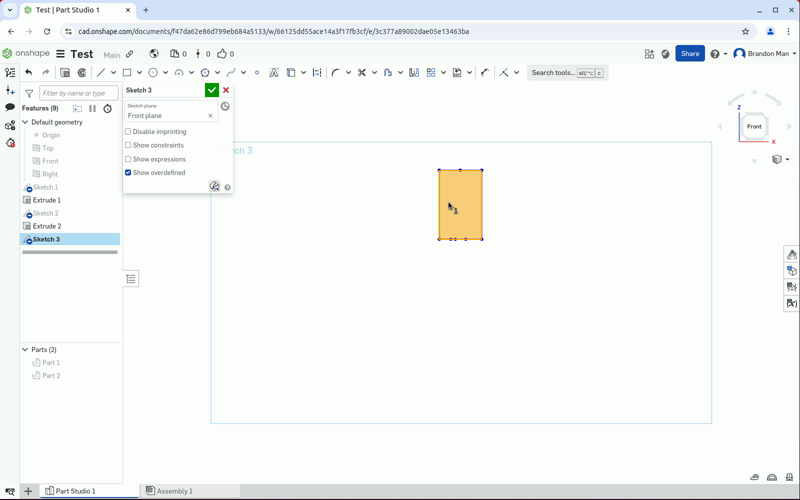
mouse_move(73, 352)
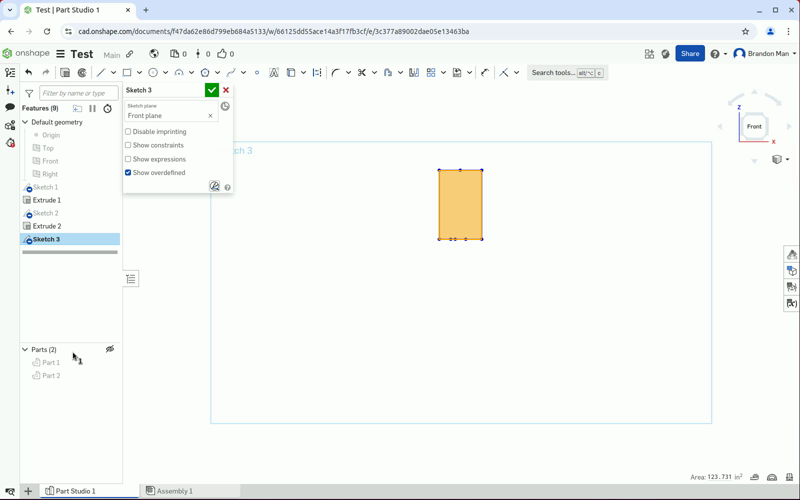
key(shift+y)
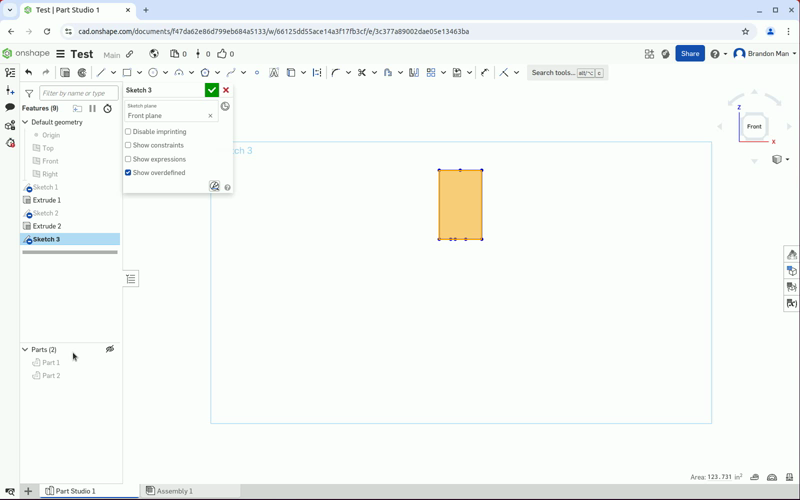
key(shift+e)
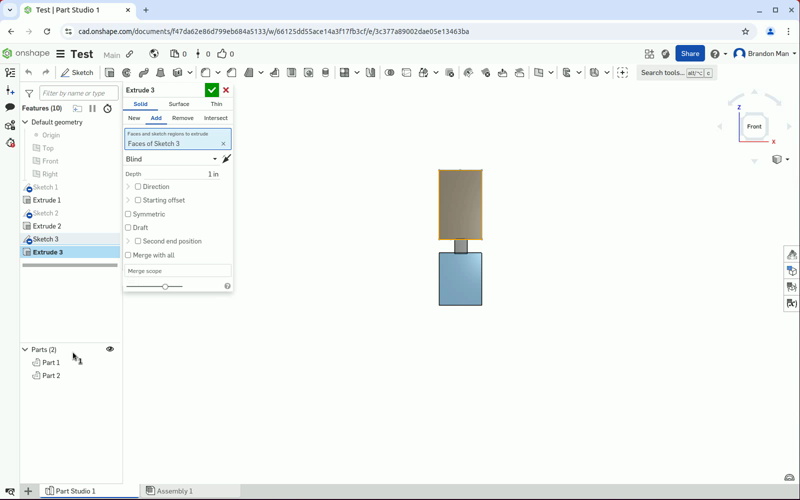
mouse_move(143, 106)
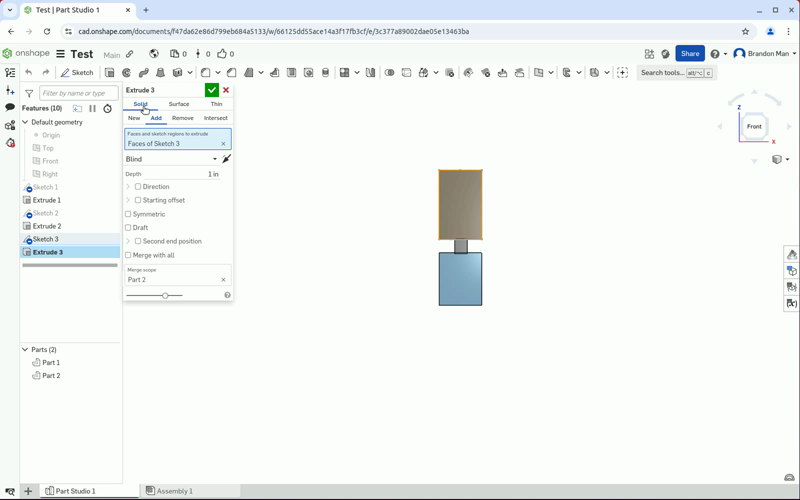
click(143, 106)
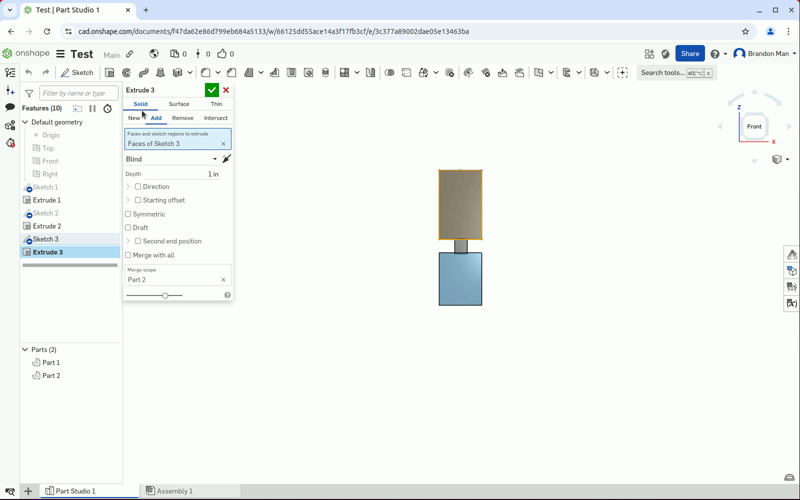
mouse_move(137, 120)
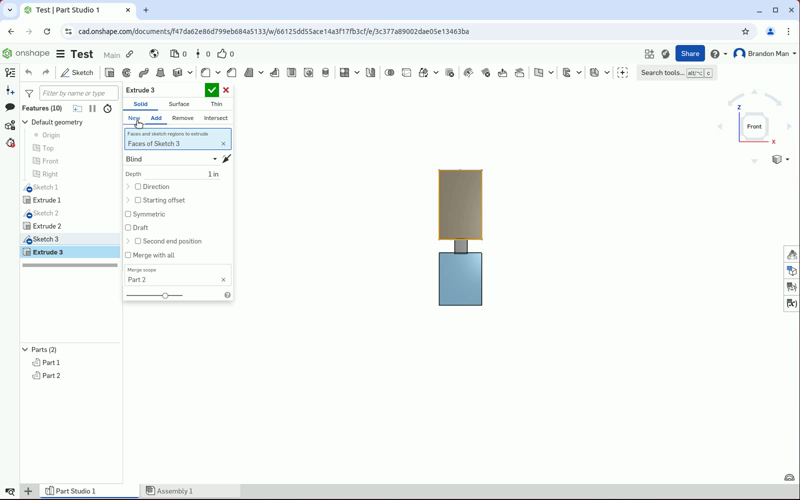
click(137, 120)
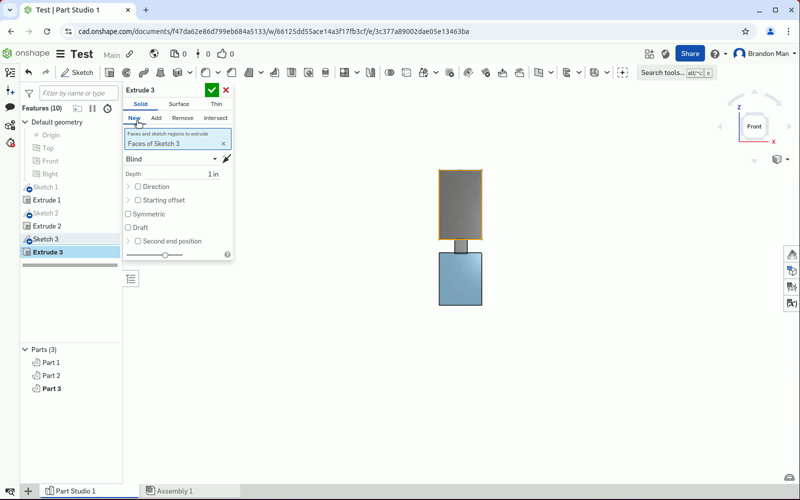
key(tab, 4)
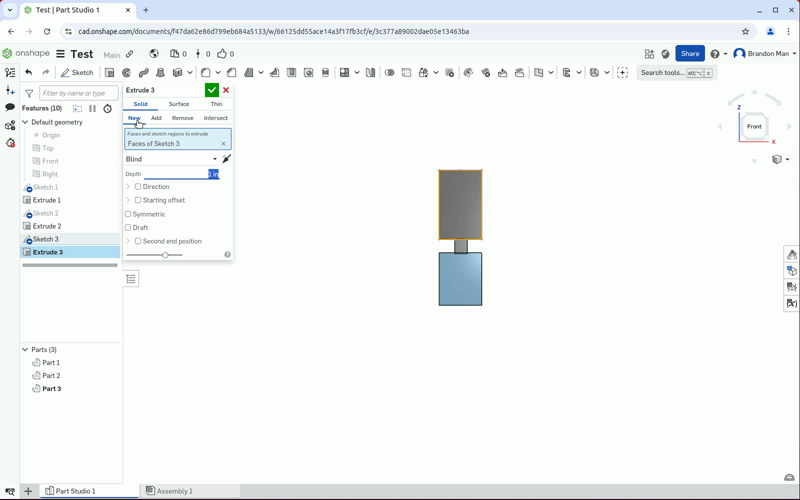
text(6.981)
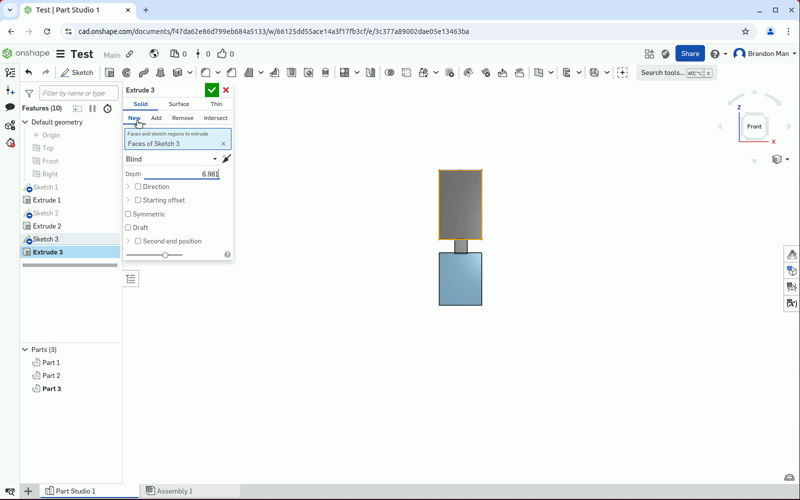
key(enter)
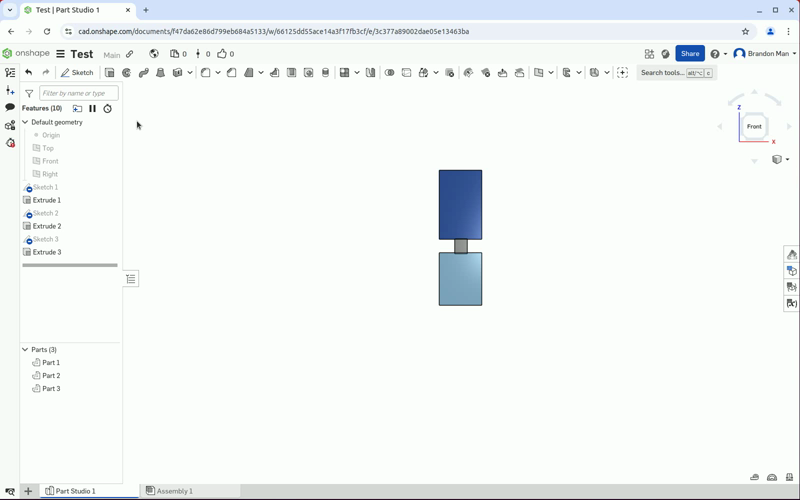
key(shift+h)
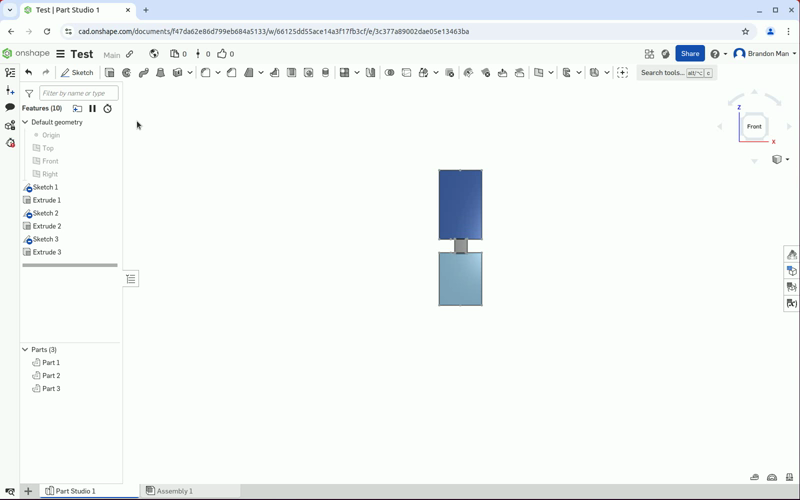
key(shift+h)
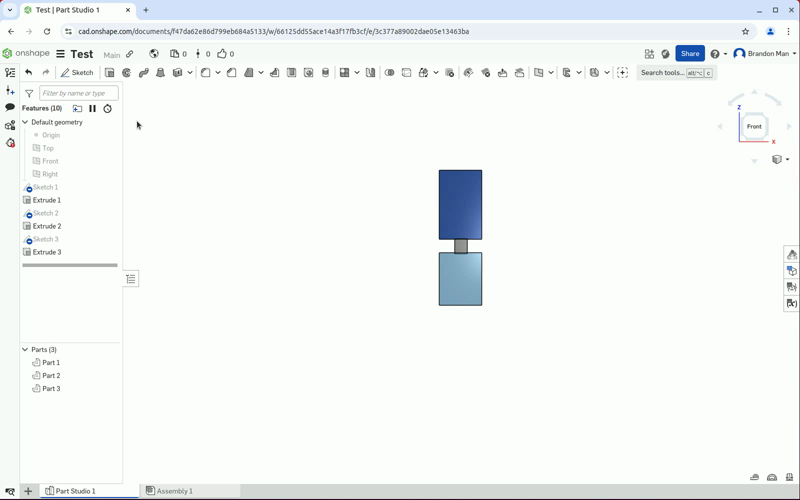
mouse_move(73, 189)
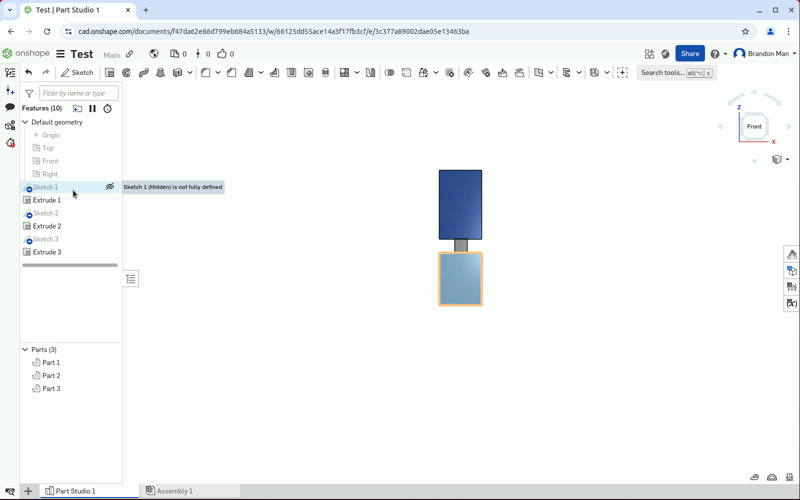
click(73, 189)
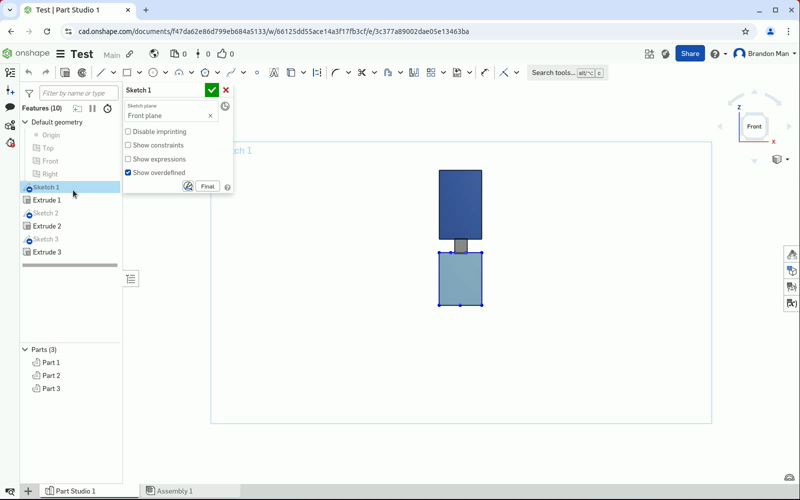
mouse_move(229, 92)
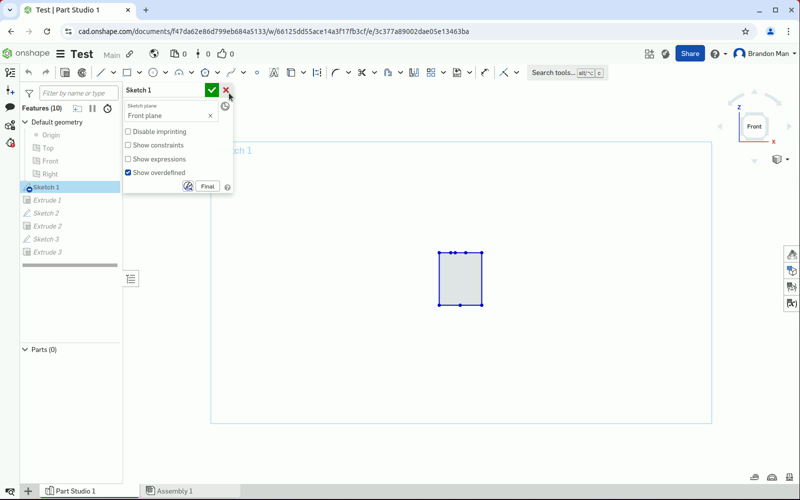
click(229, 92)
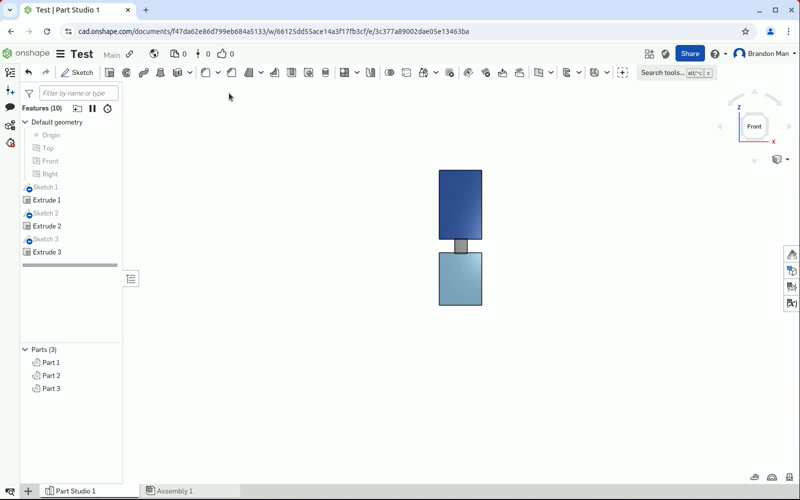
mouse_move(541, 75)
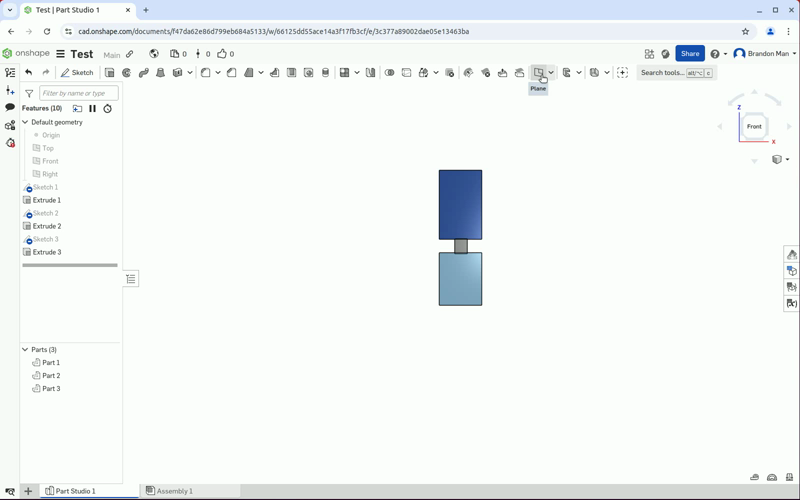
click(541, 75)
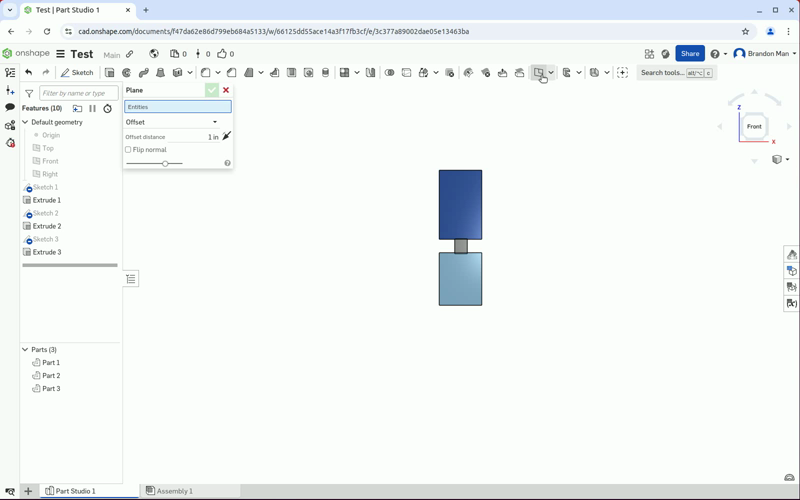
mouse_move(73, 163)
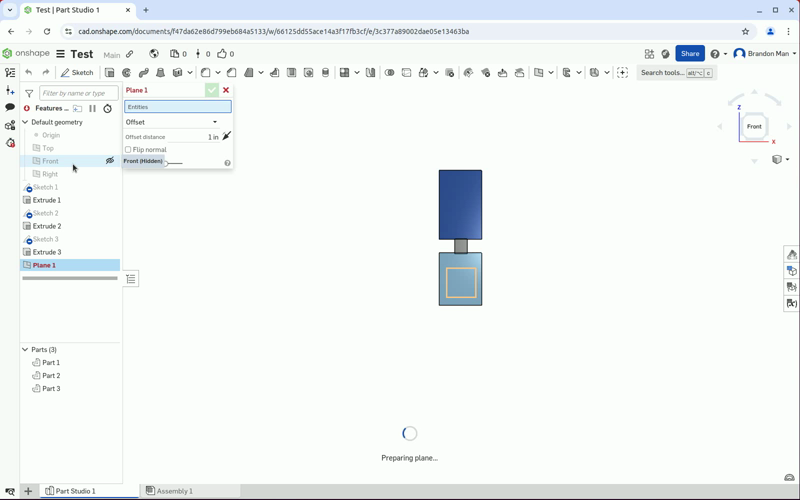
click(73, 163)
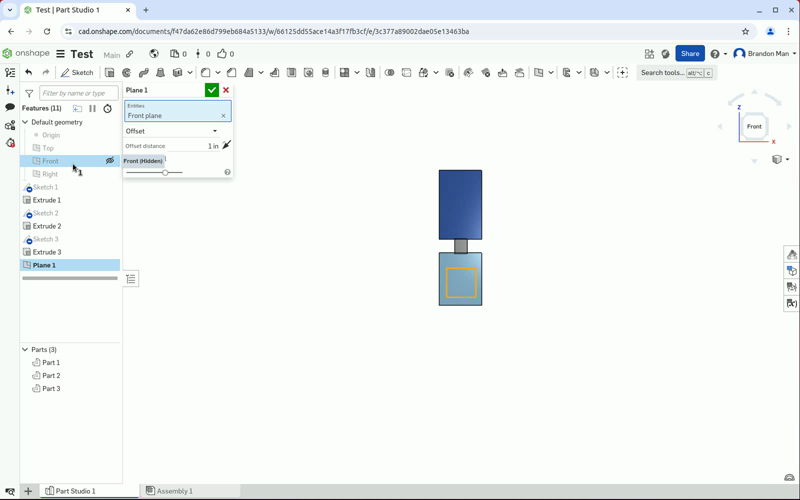
key(tab, 2)
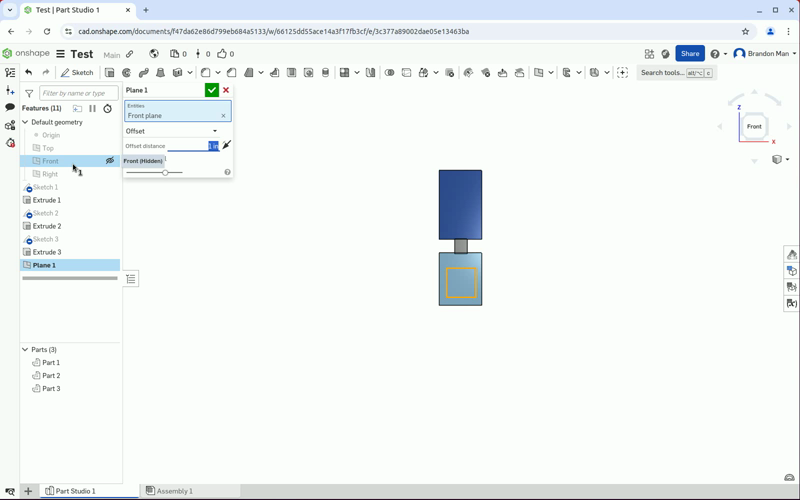
text(6.994)
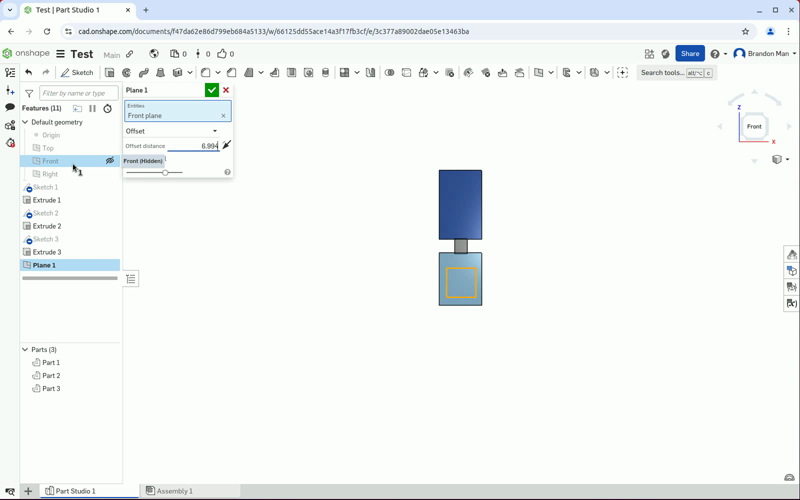
key(enter, 2)
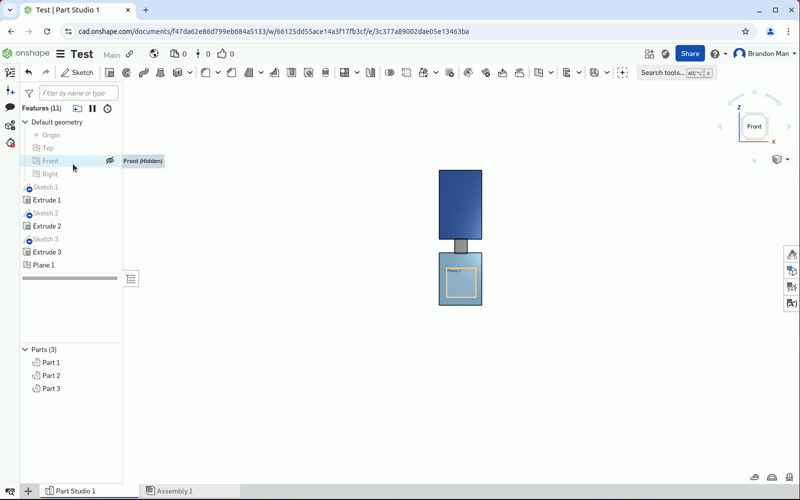
key(shift+s)
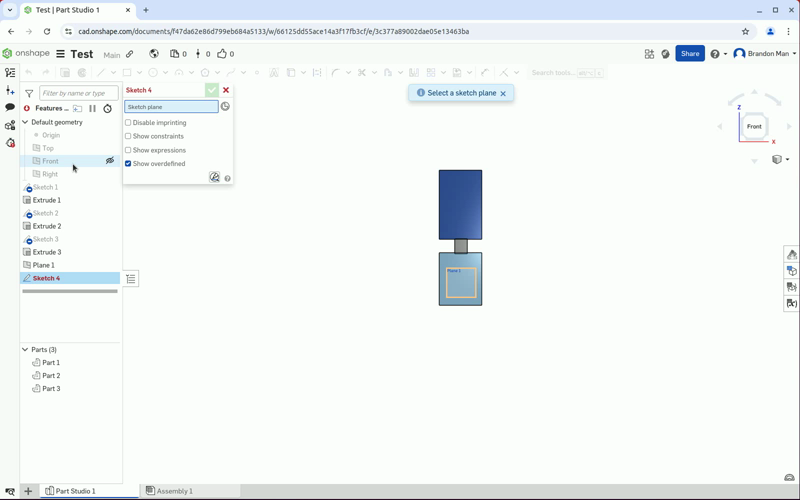
mouse_move(73, 267)
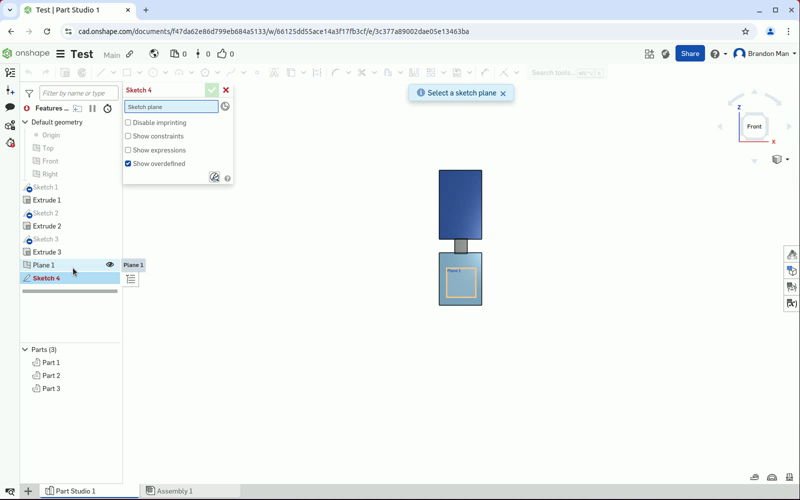
click(73, 267)
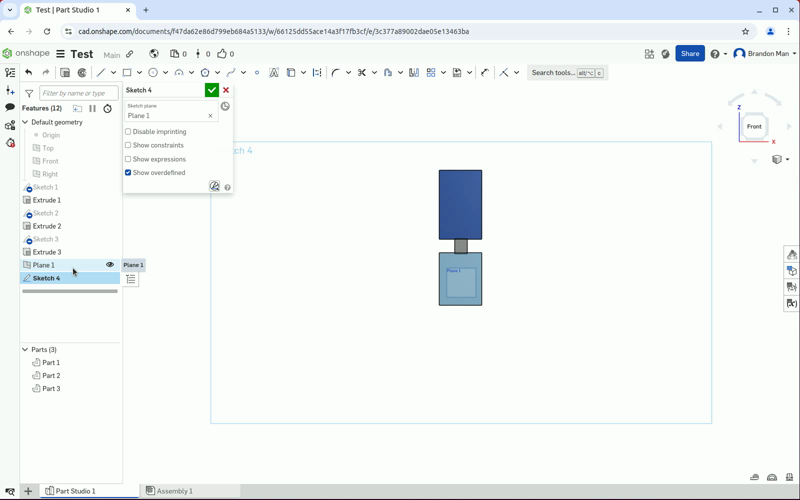
mouse_move(73, 352)
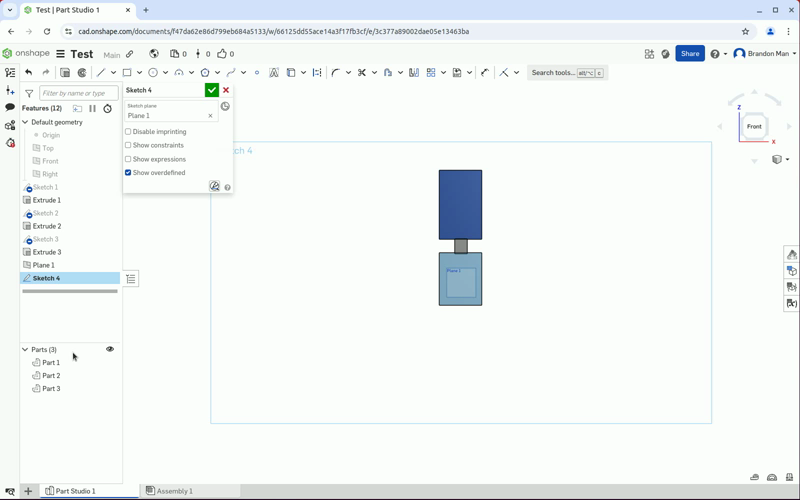
key(y)
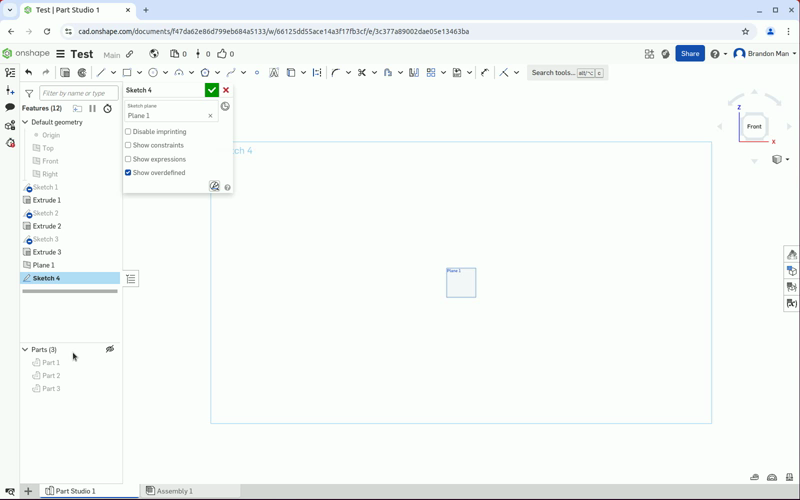
key(c)
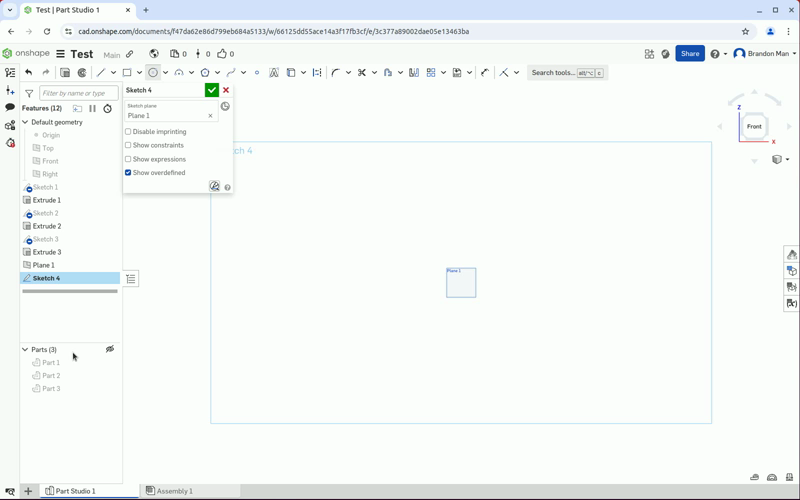
key_down(shift)
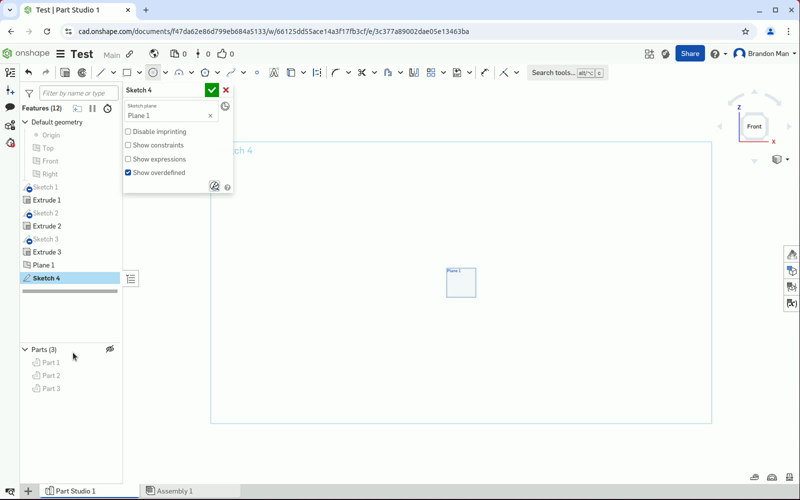
mouse_move(461, 198)
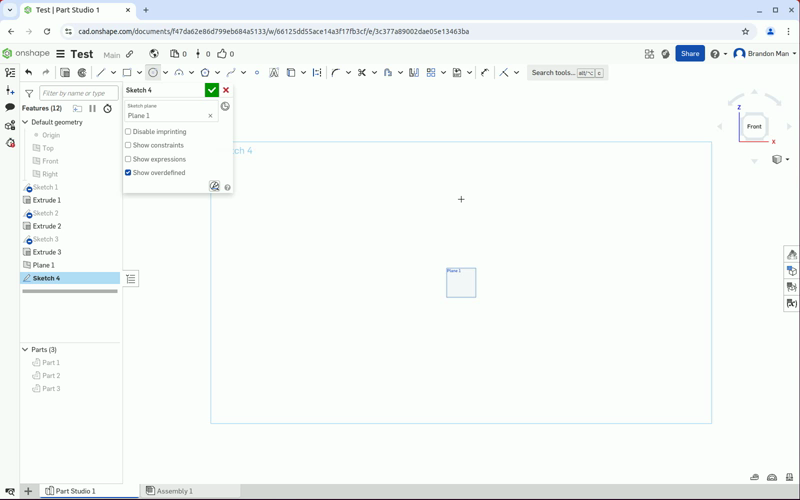
click(461, 198)
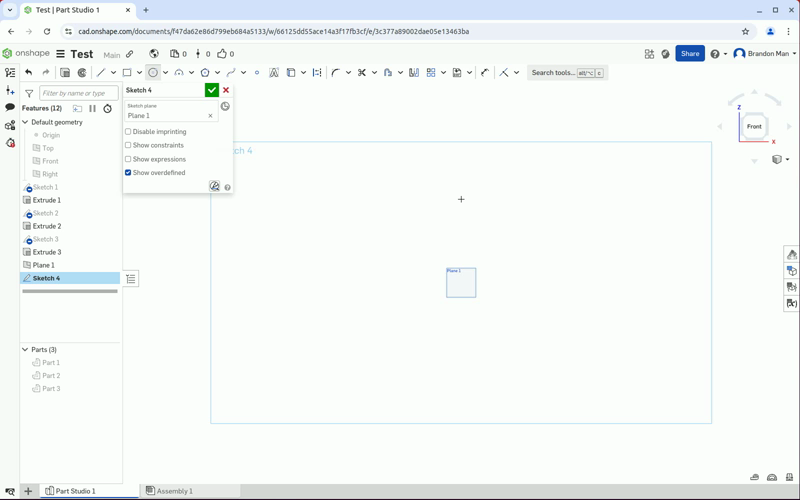
key_up(shift)
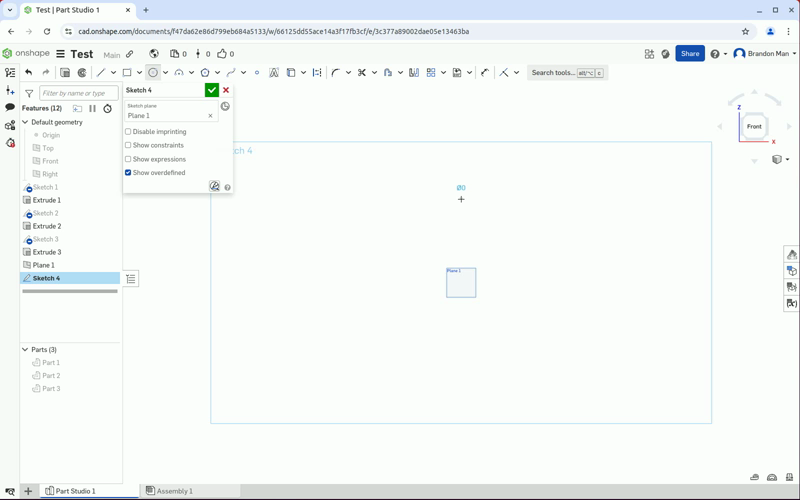
mouse_move(472, 198)
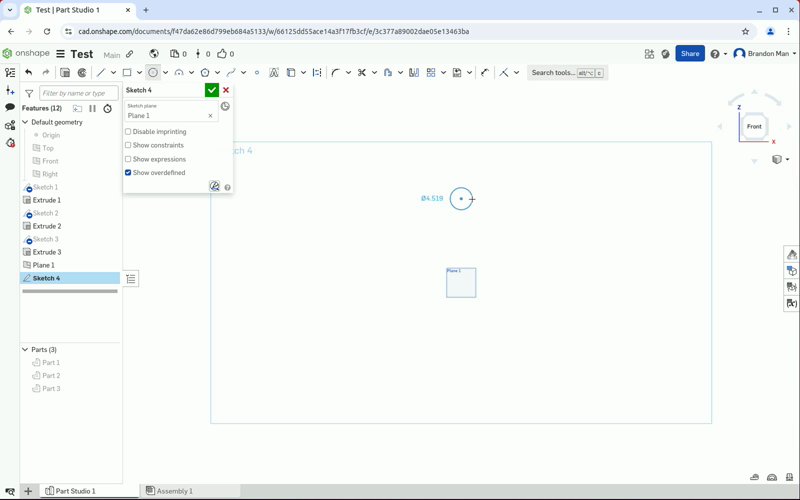
click(472, 198)
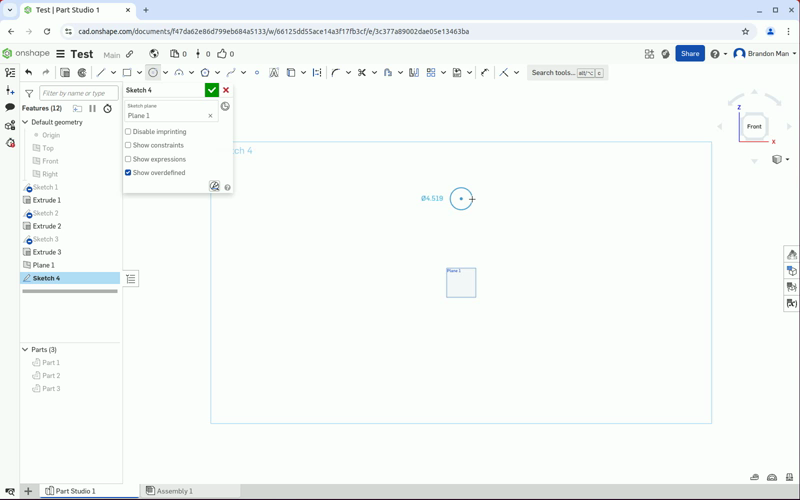
key(esc)
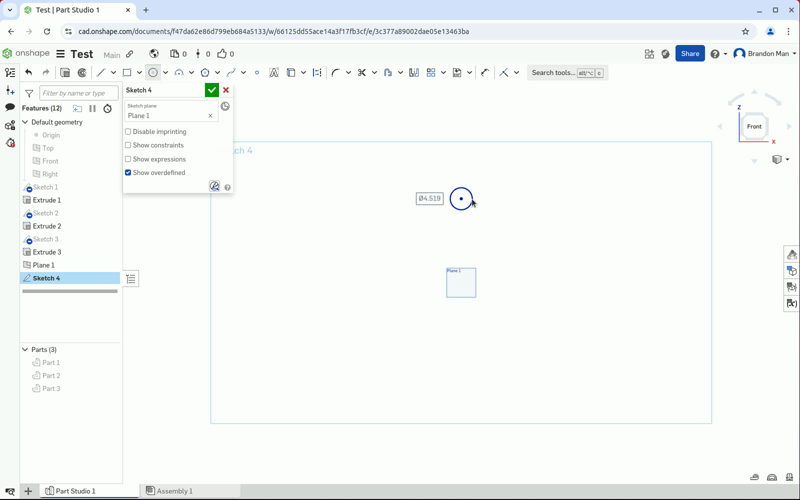
mouse_move(470, 193)
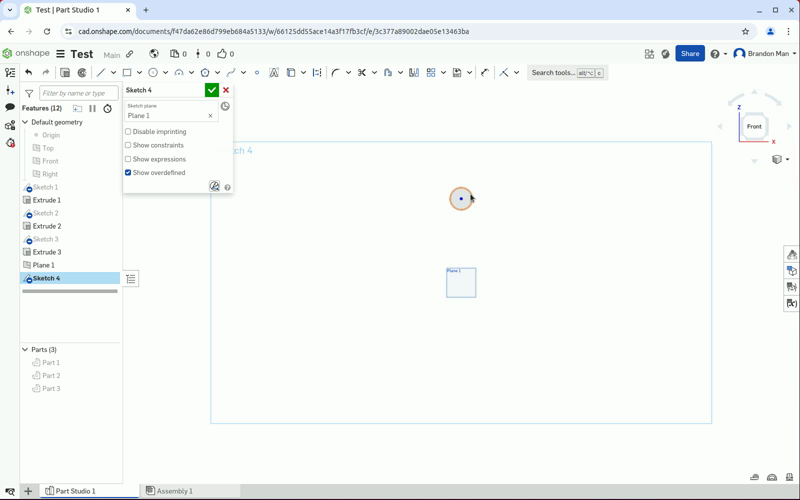
scroll(6)
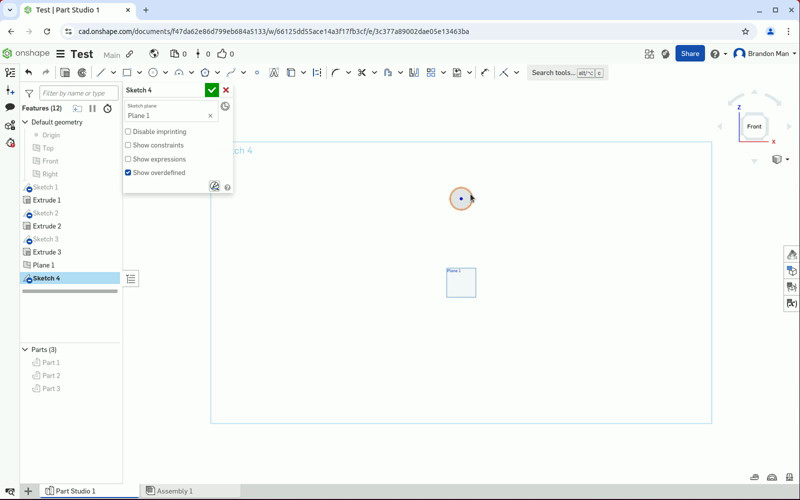
scroll(6)
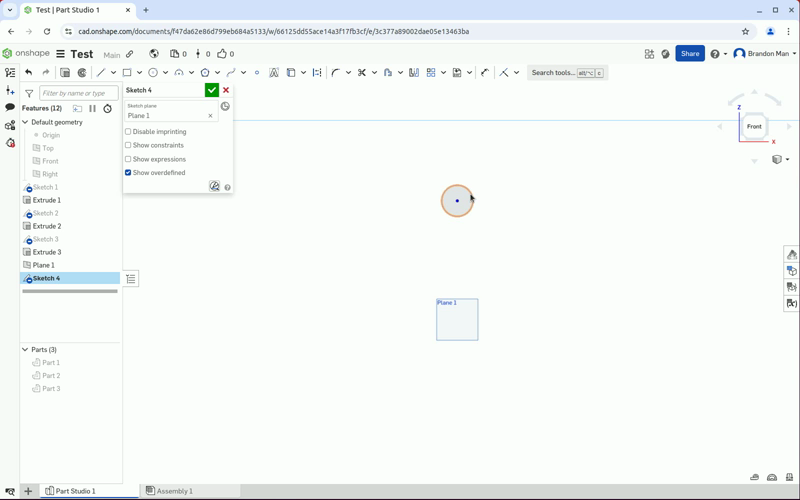
scroll(6)
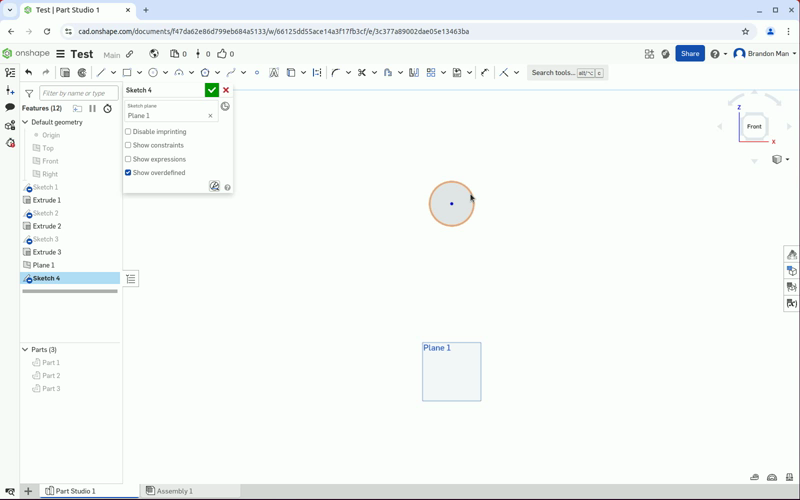
scroll(6)
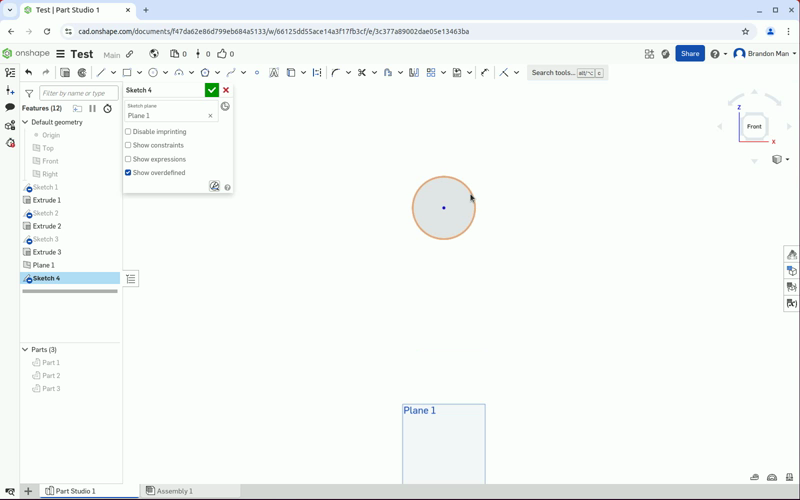
scroll(6)
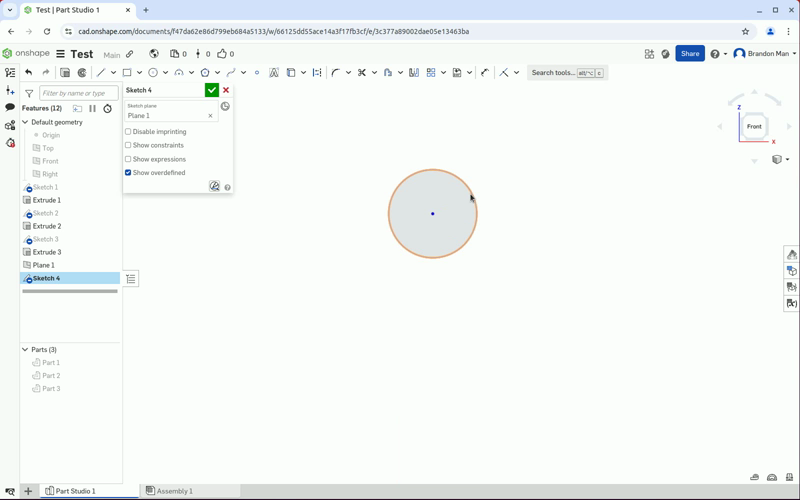
scroll(6)
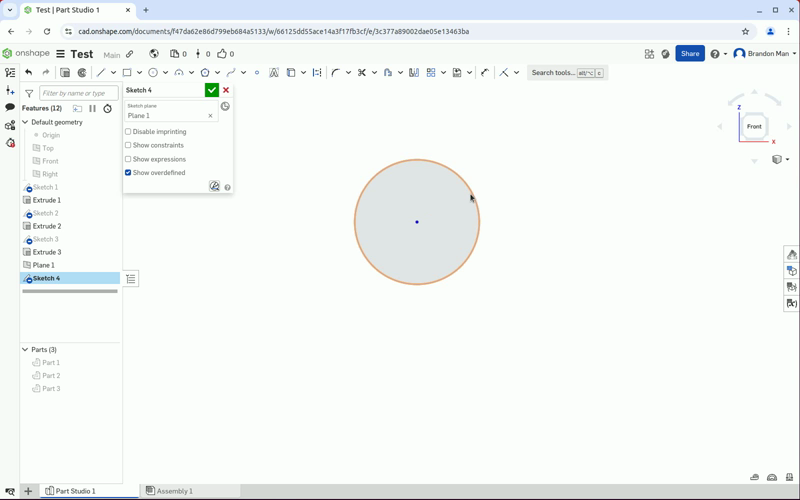
scroll(6)
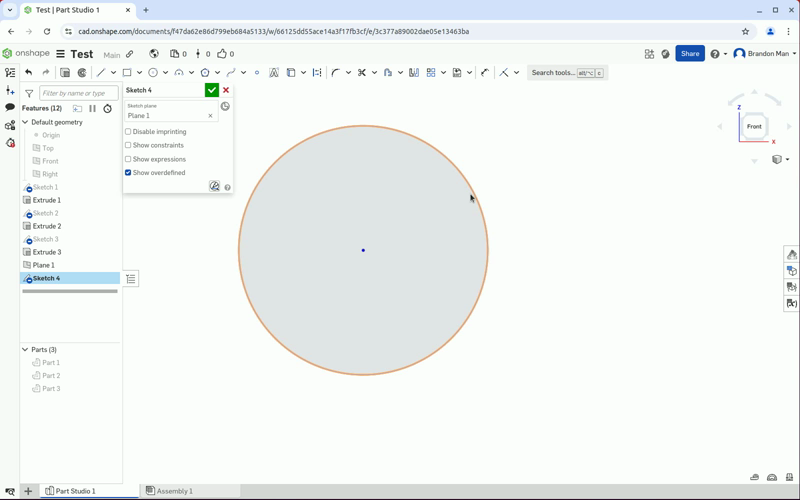
click(470, 193)
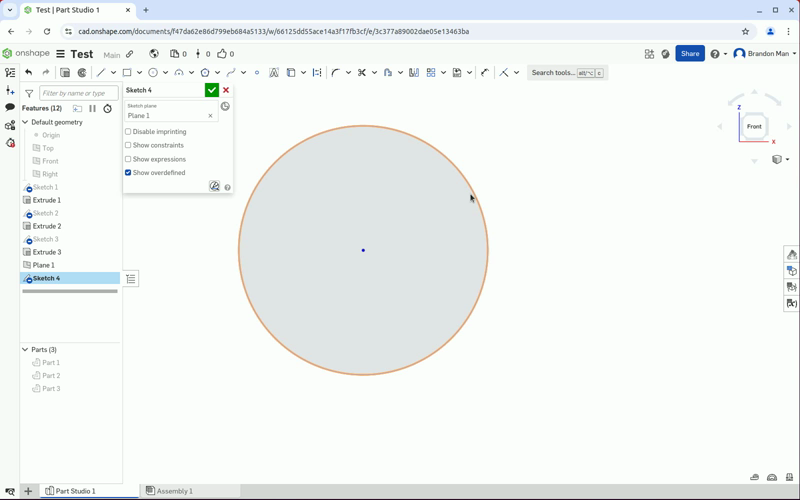
scroll(-6)
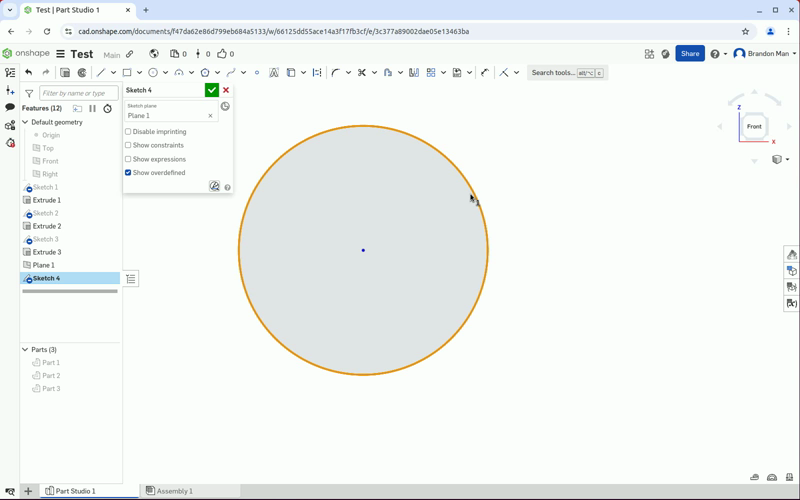
scroll(-6)
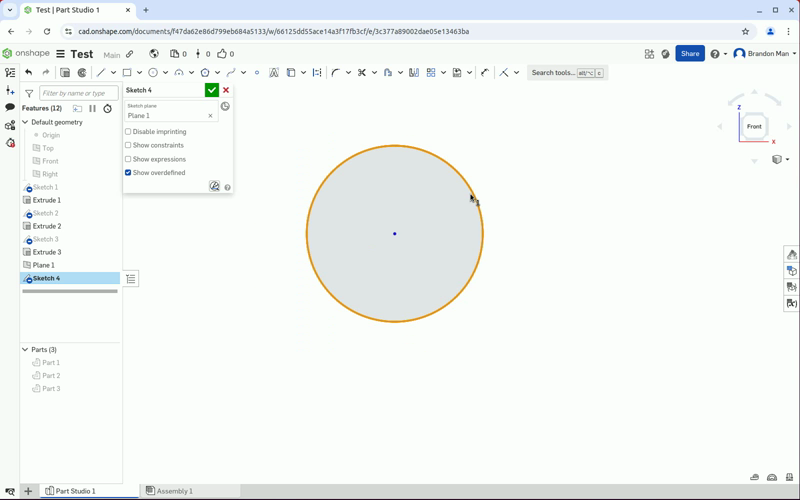
scroll(-6)
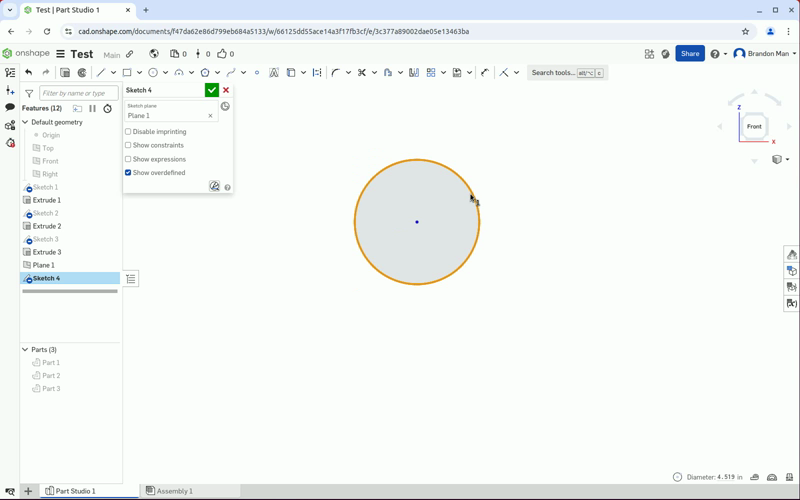
scroll(-6)
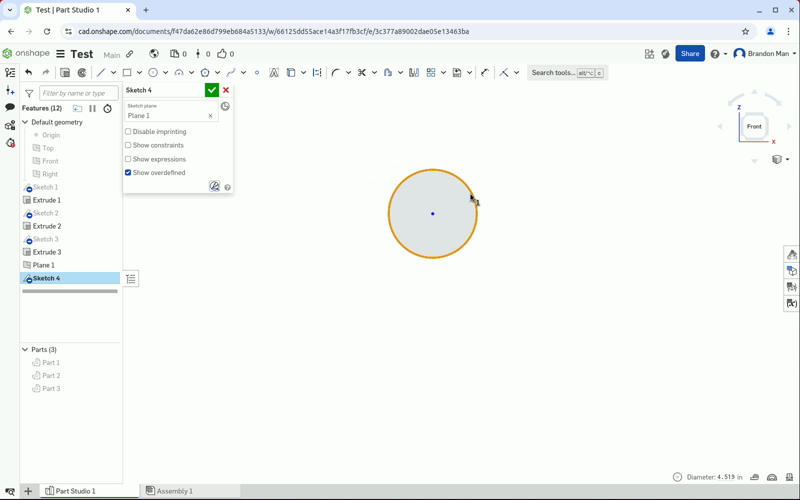
scroll(-6)
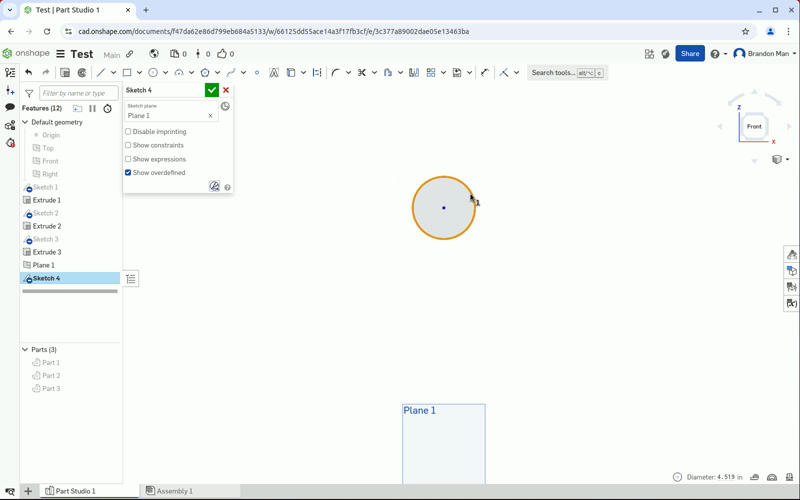
scroll(-6)
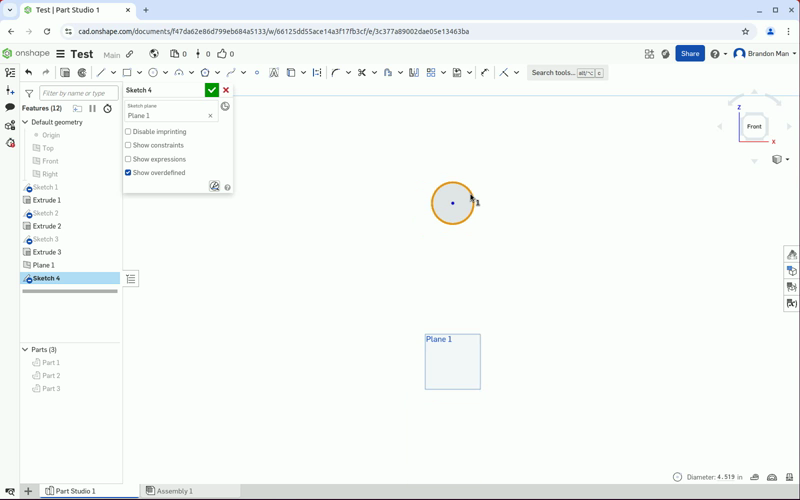
scroll(-6)
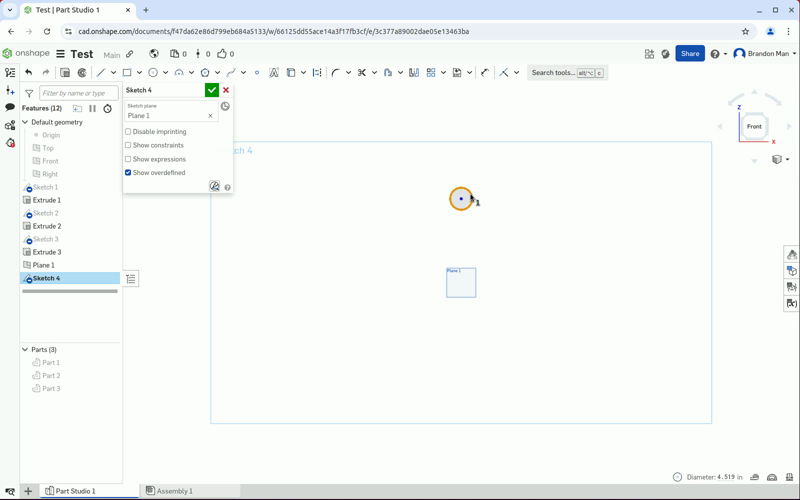
mouse_move(73, 352)
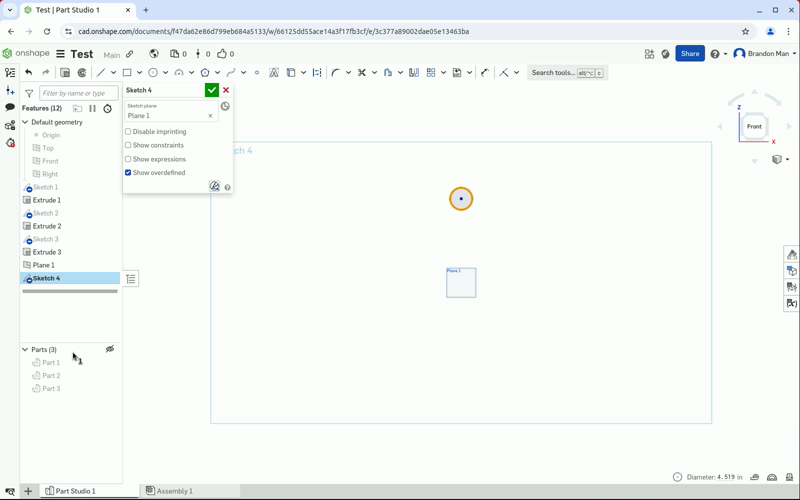
key(shift+y)
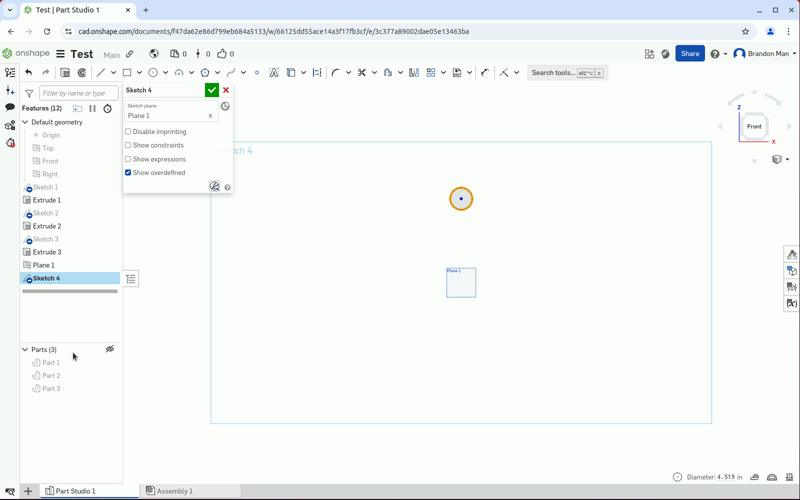
key(shift+e)
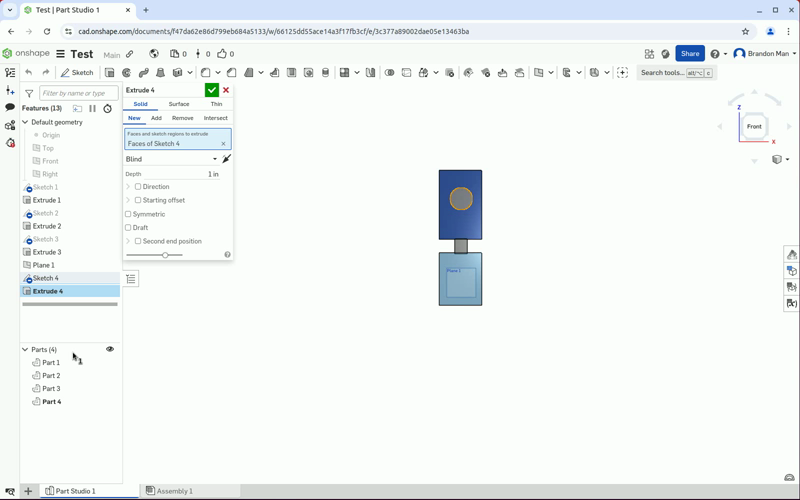
mouse_move(143, 106)
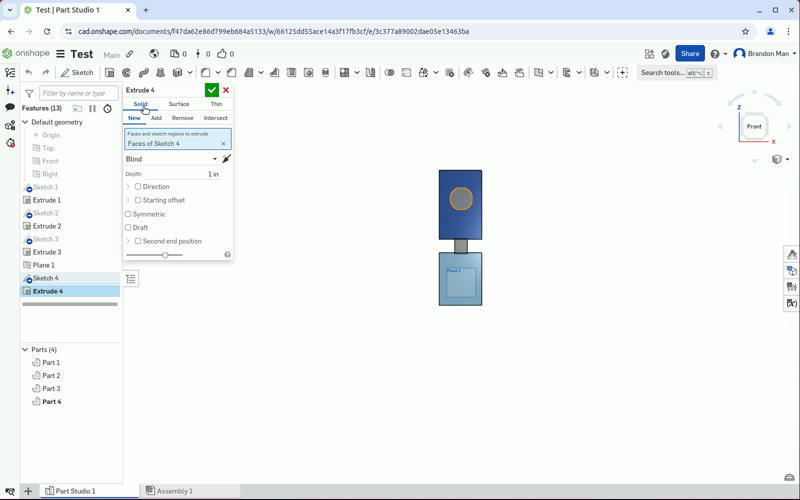
click(143, 106)
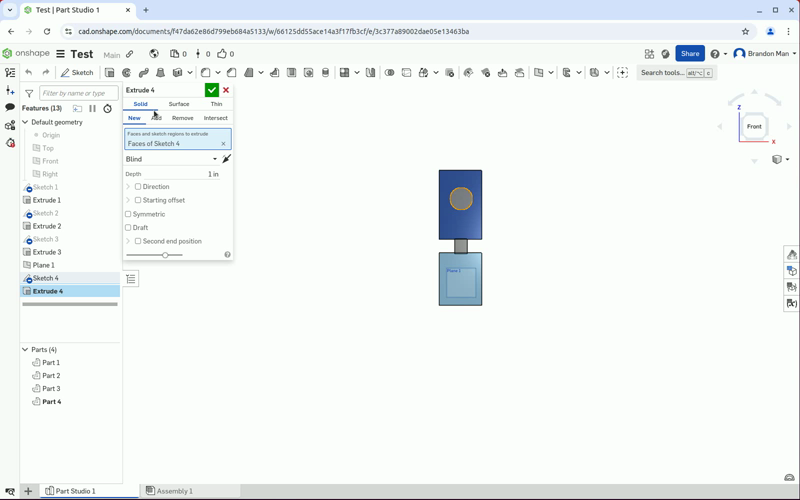
mouse_move(186, 120)
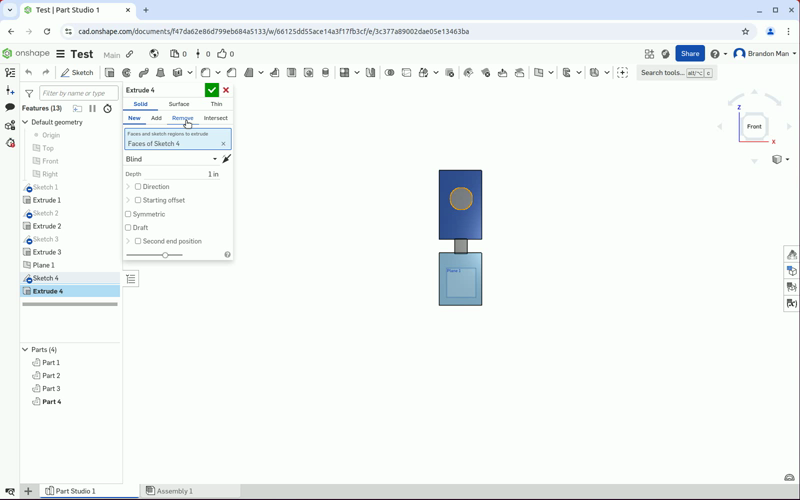
click(186, 120)
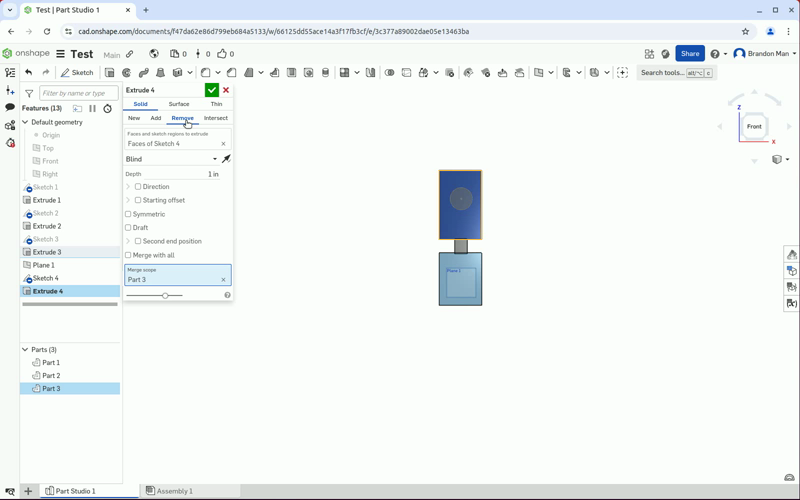
key(tab, 4)
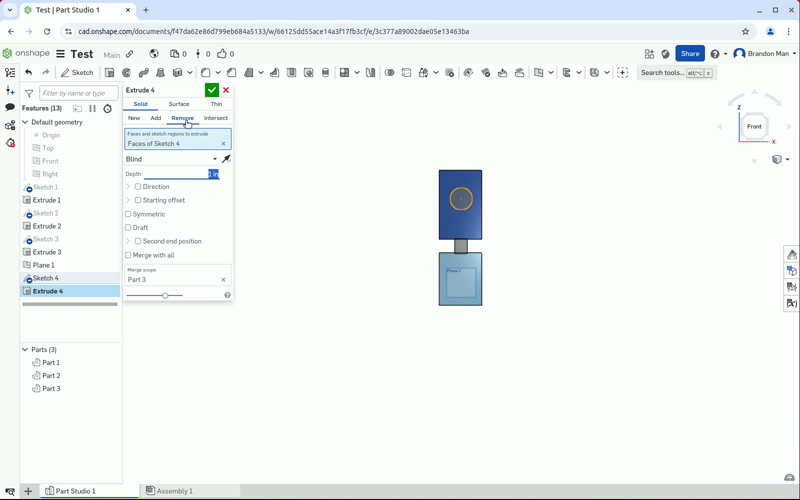
text(14.202)
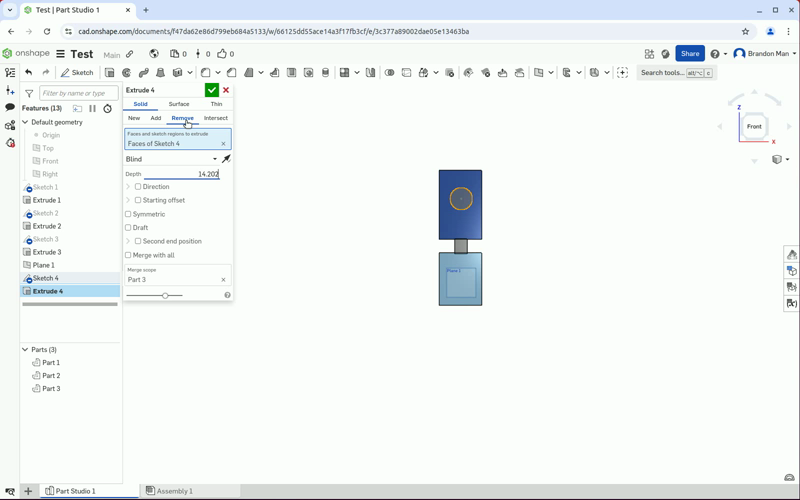
key(tab, 6)
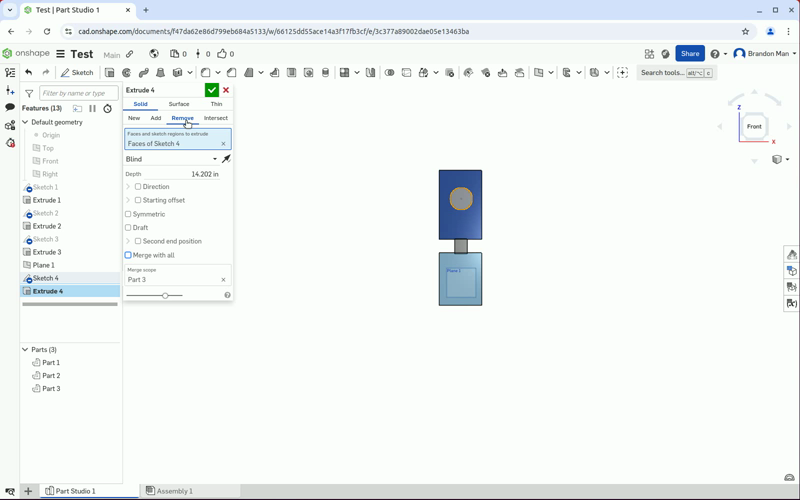
key(space)
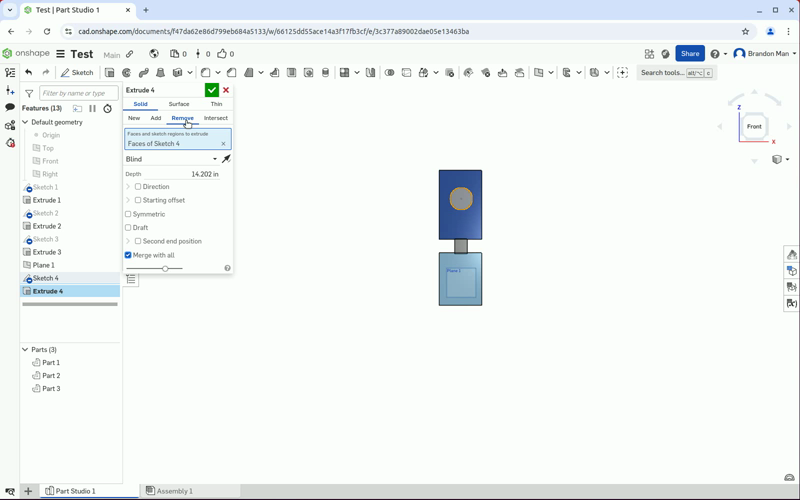
key(enter)
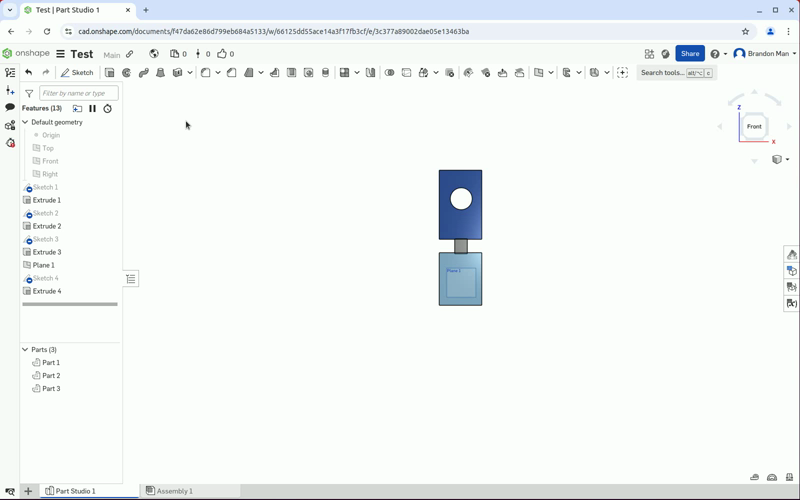
key(shift+h)
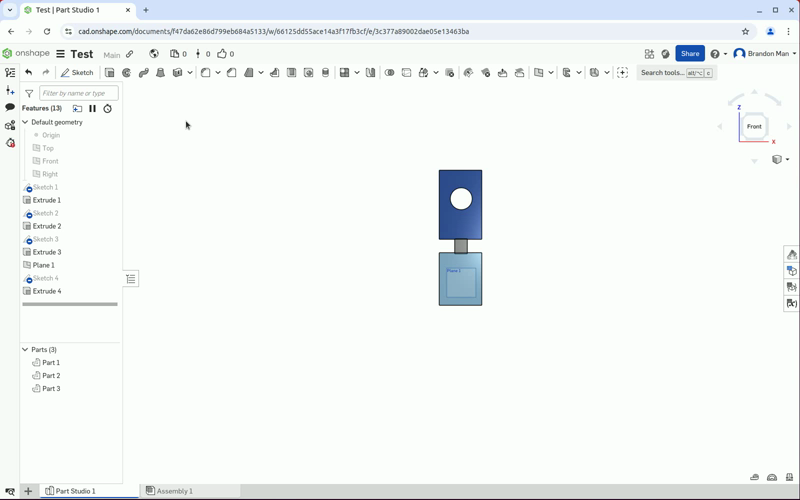
key(shift+h)
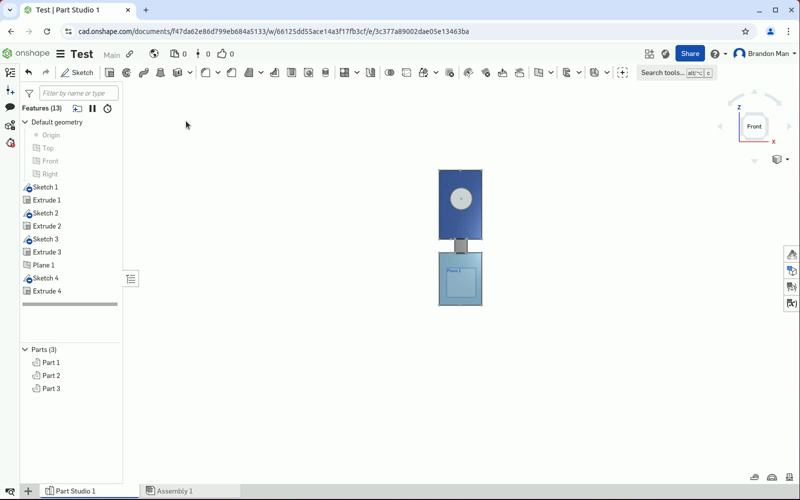
key(shift+7)
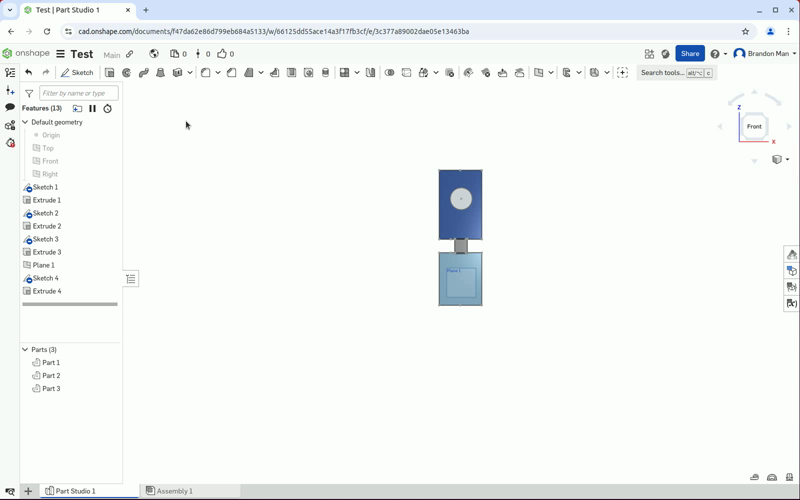
key(left, 2)
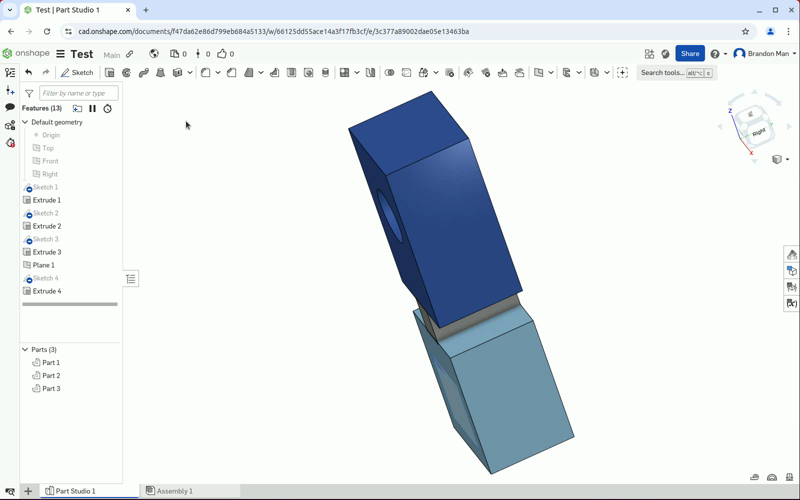
key(down, 2)
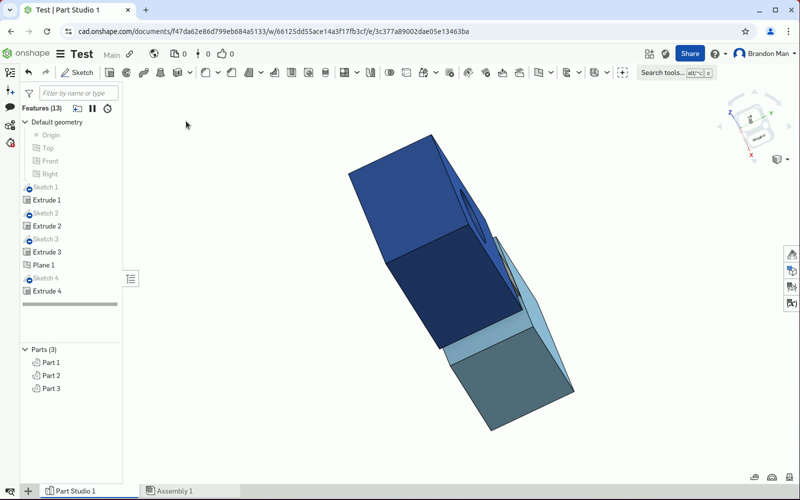
key(up, 2)
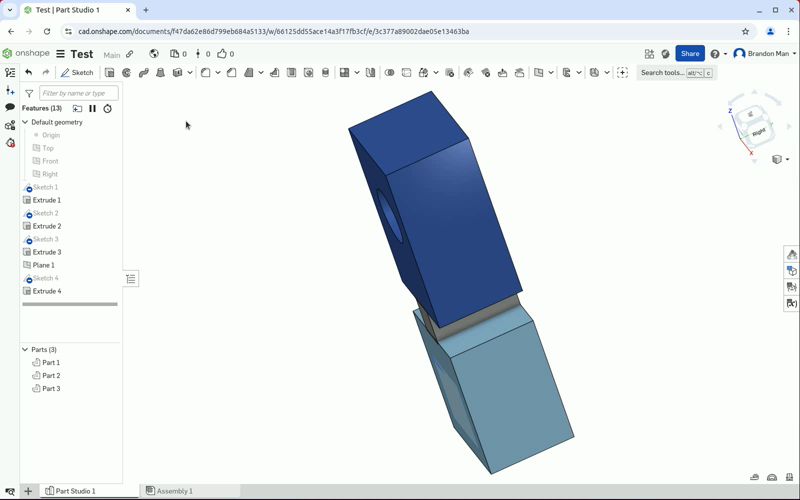
key(right, 2)
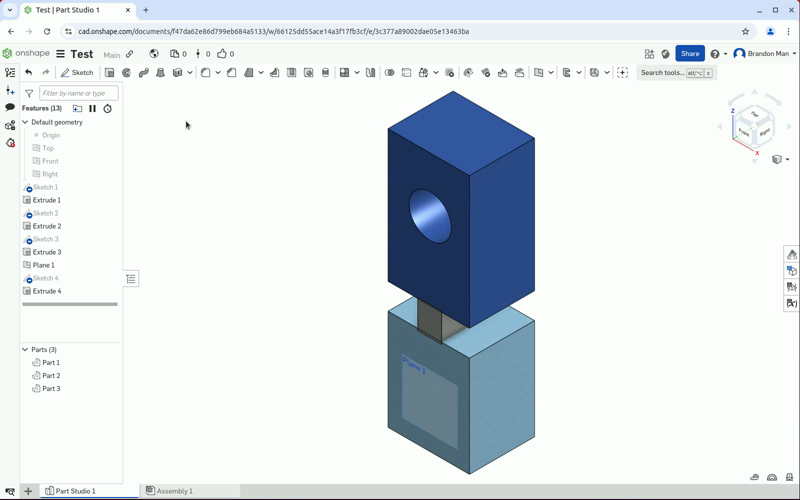
mouse_move(73, 189)
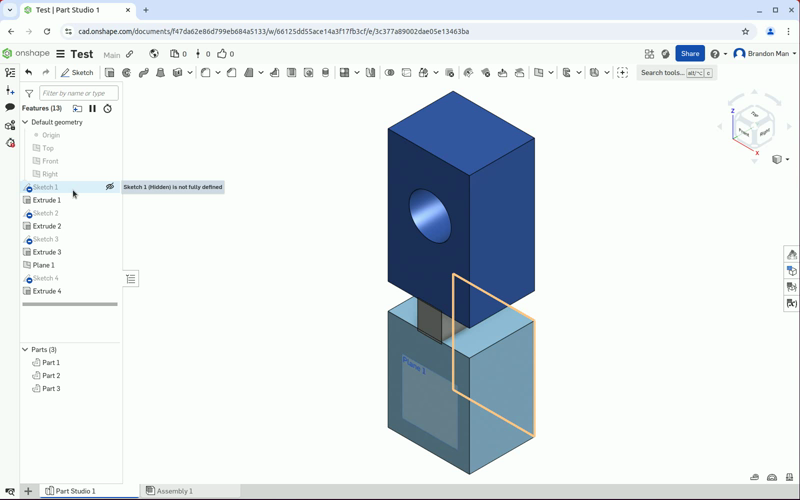
click(73, 189)